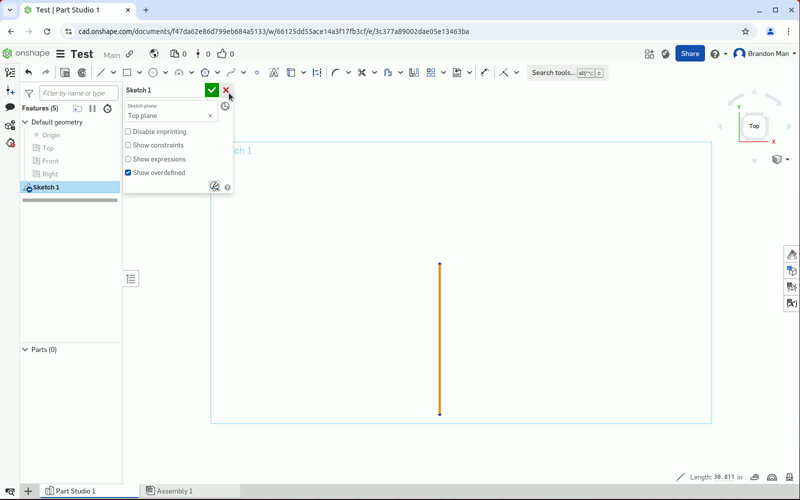
key(shift+h)
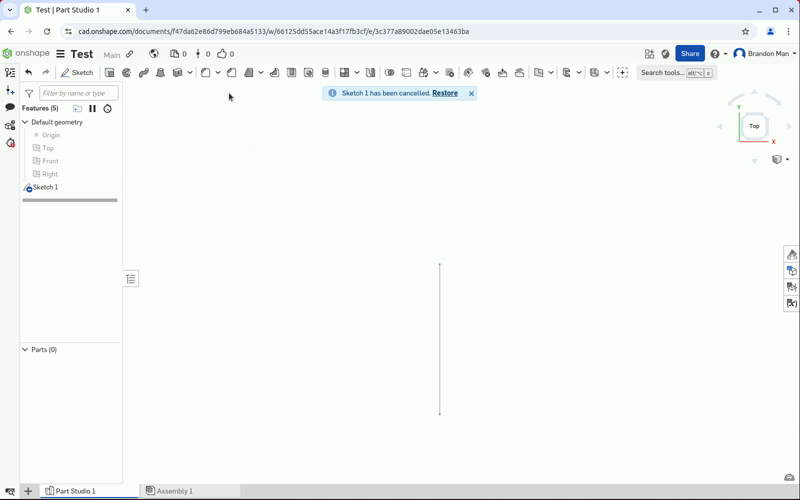
key(shift+s)
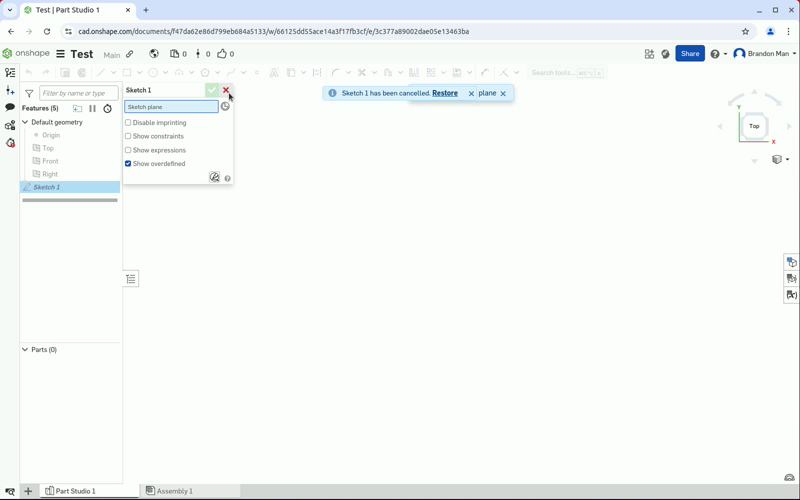
mouse_move(73, 150)
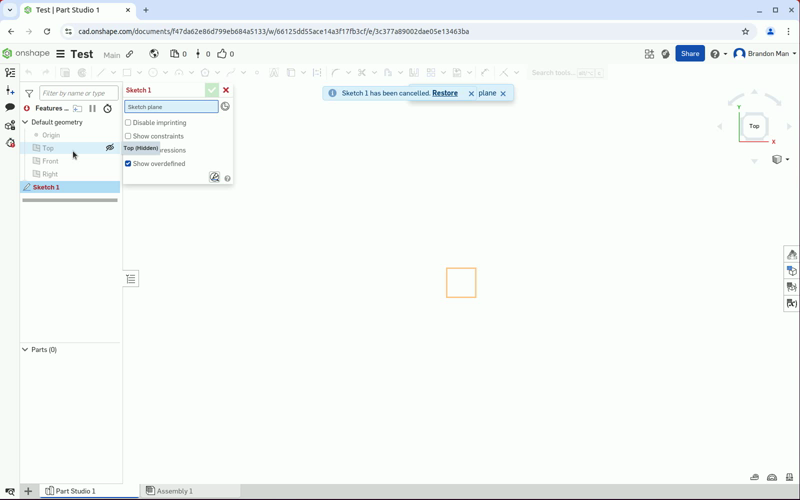
click(73, 150)
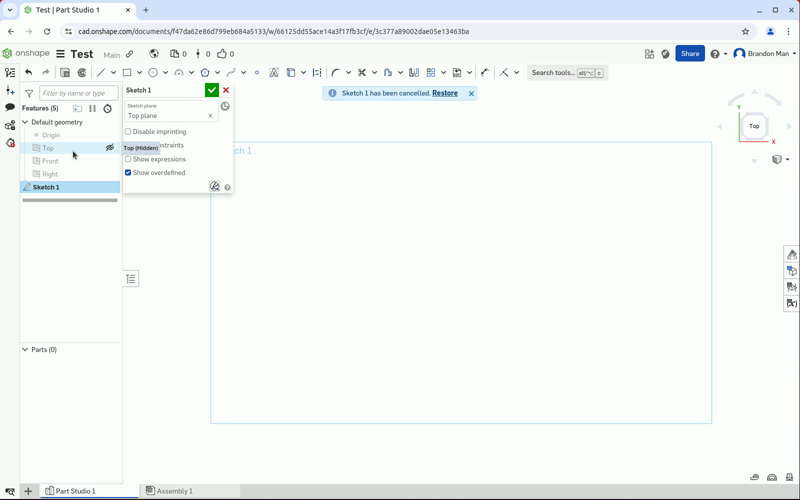
mouse_move(73, 352)
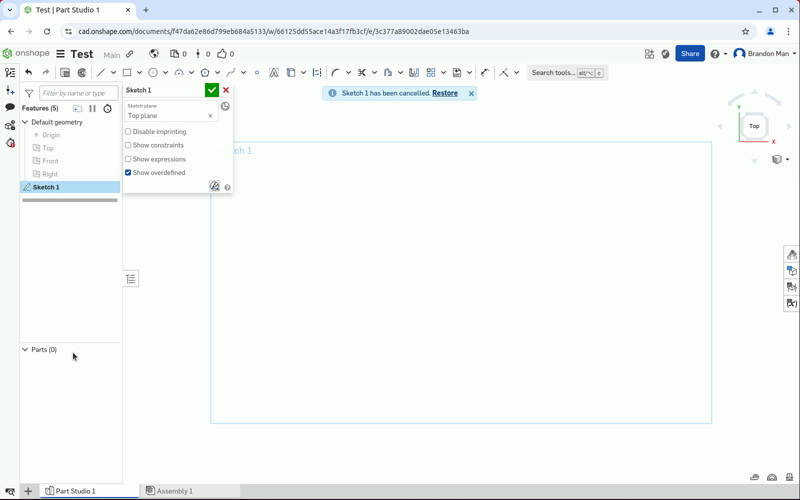
key(y)
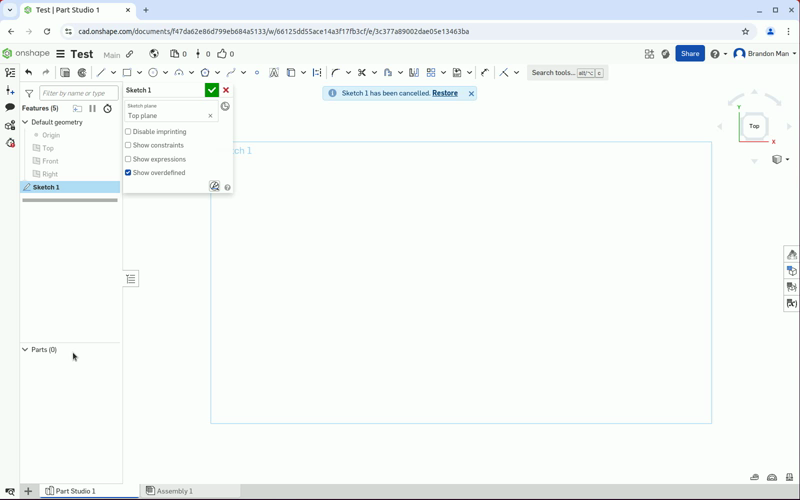
key(a)
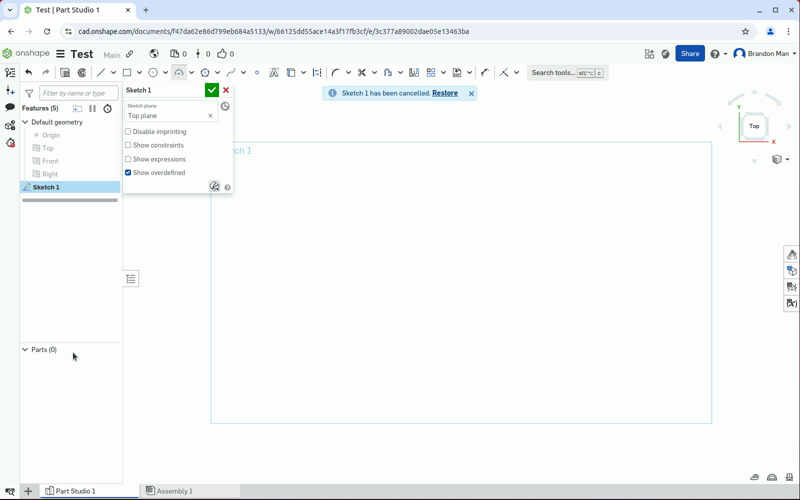
key_down(shift)
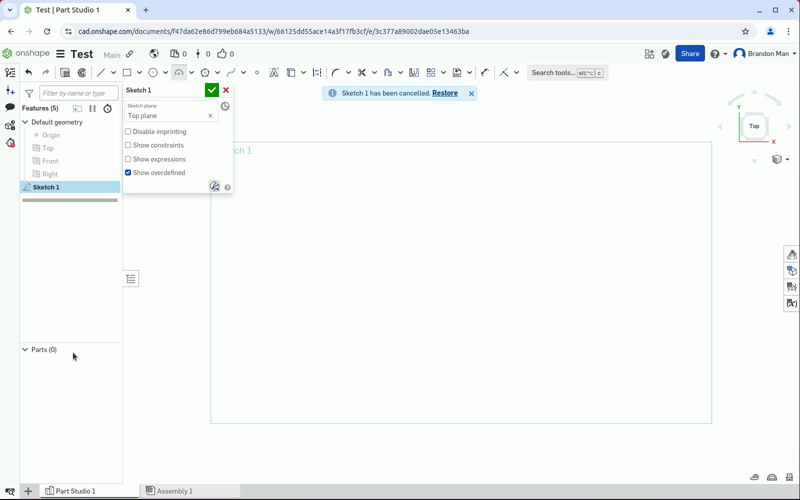
mouse_move(436, 316)
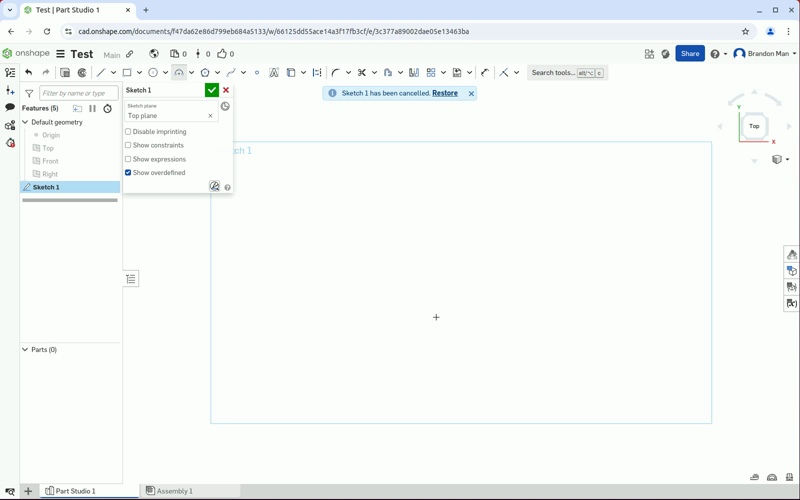
click(436, 316)
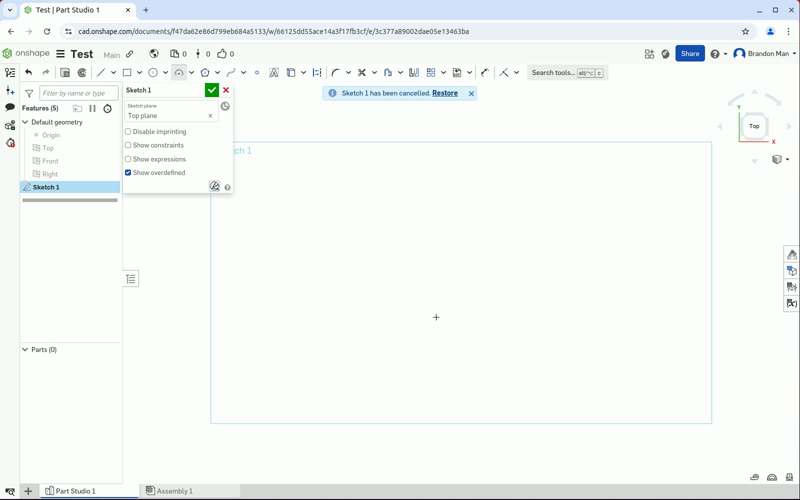
key_up(shift)
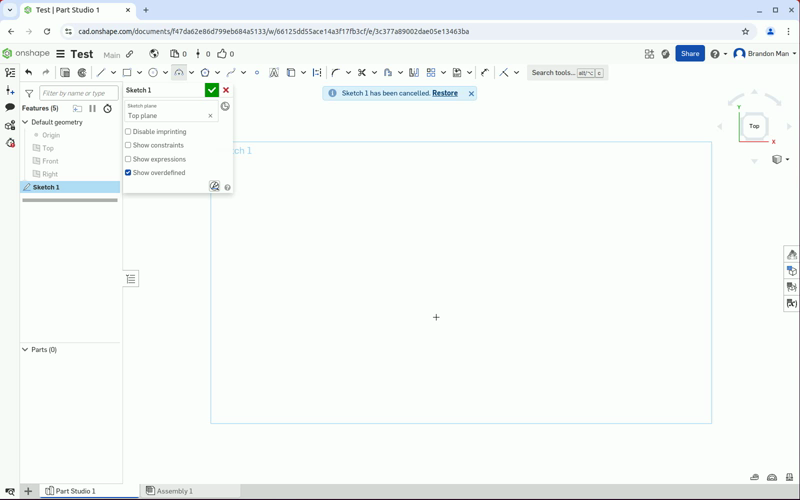
key_down(shift)
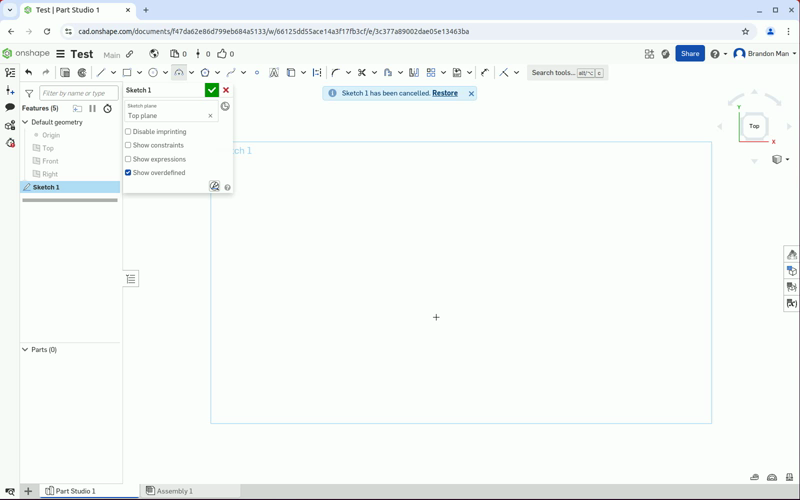
mouse_move(479, 333)
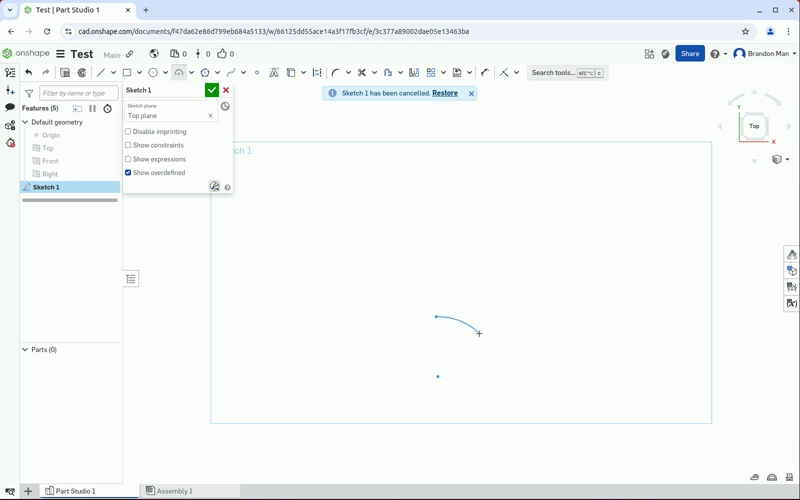
click(479, 333)
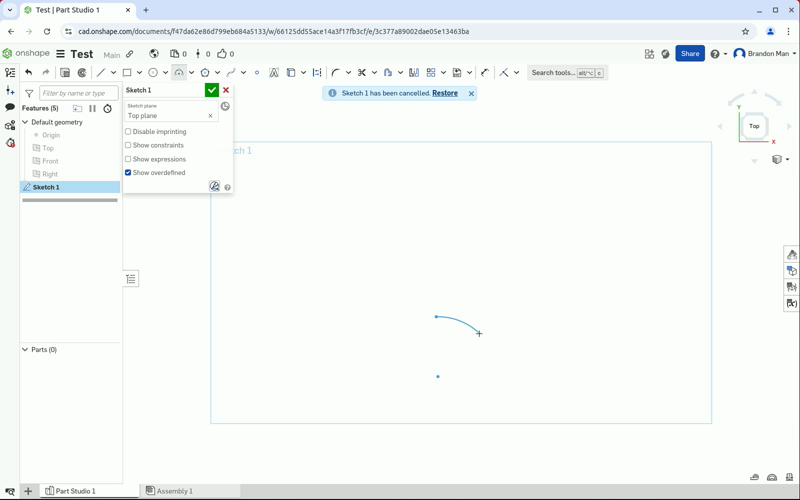
mouse_move(452, 340)
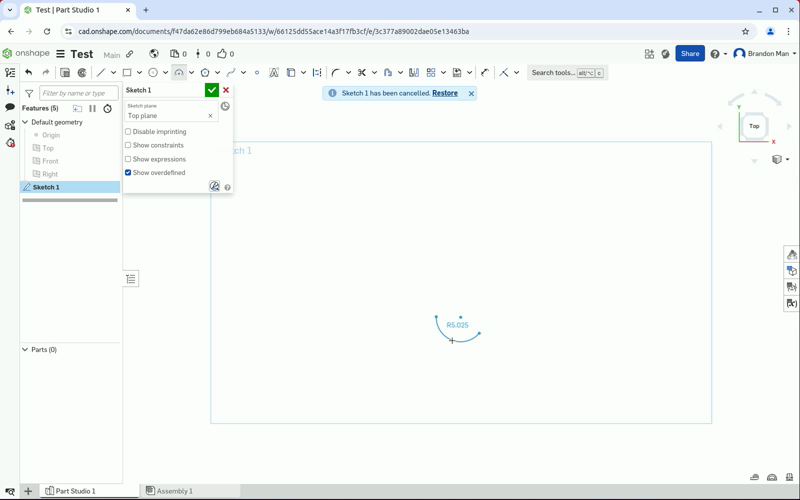
click(452, 340)
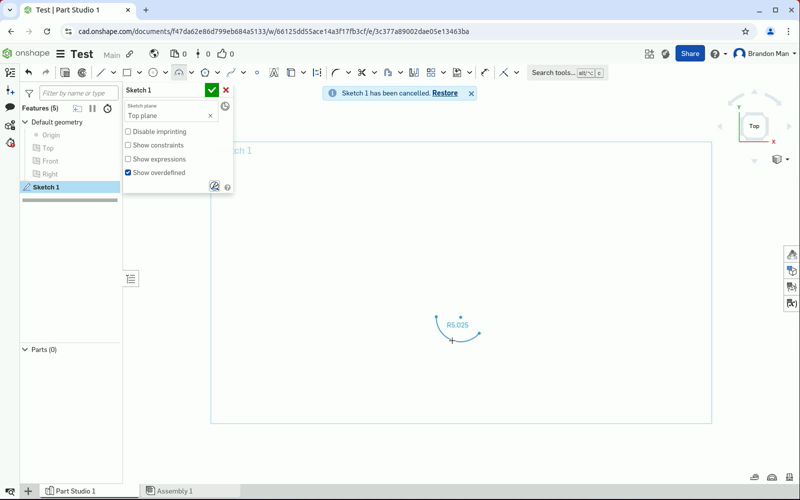
key_up(shift)
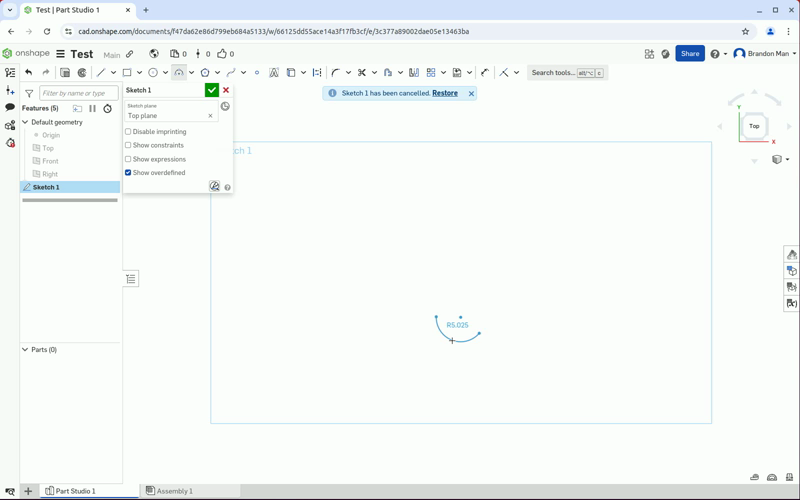
mouse_move(479, 333)
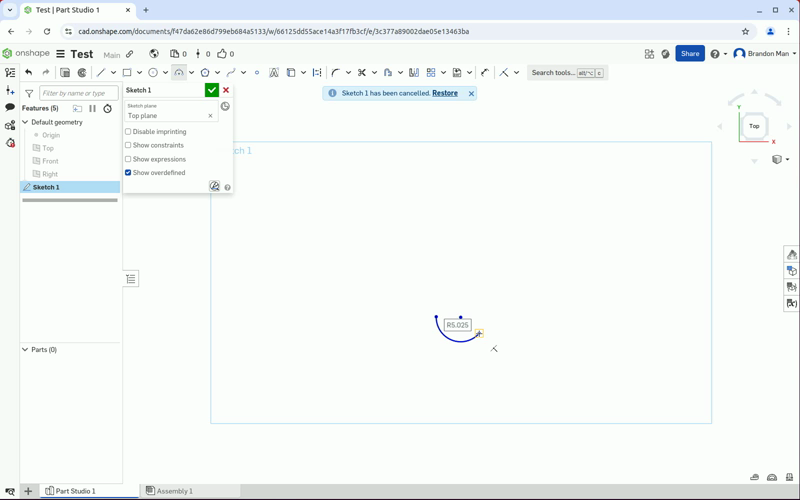
click(479, 333)
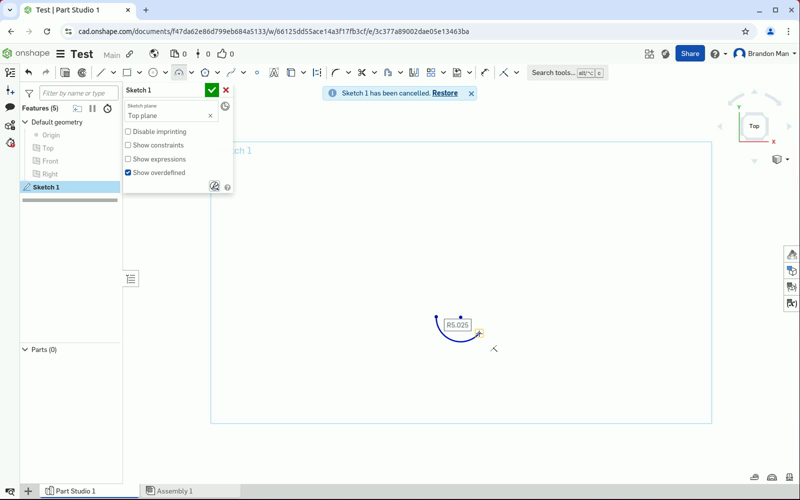
key_down(shift)
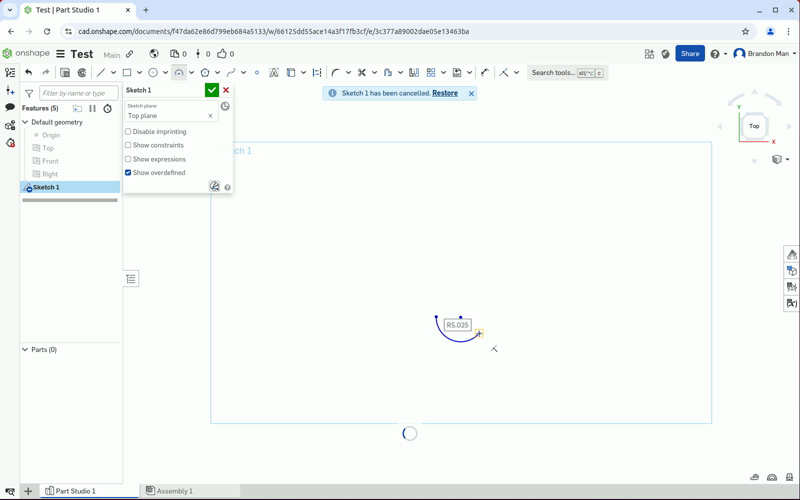
mouse_move(529, 307)
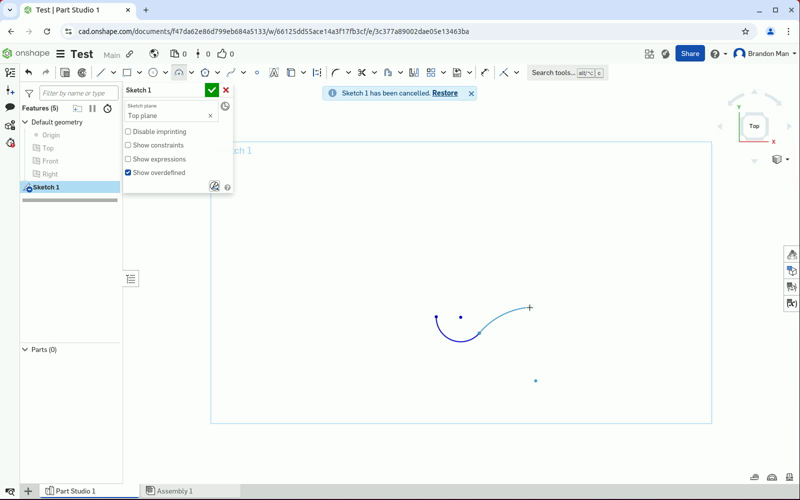
click(529, 307)
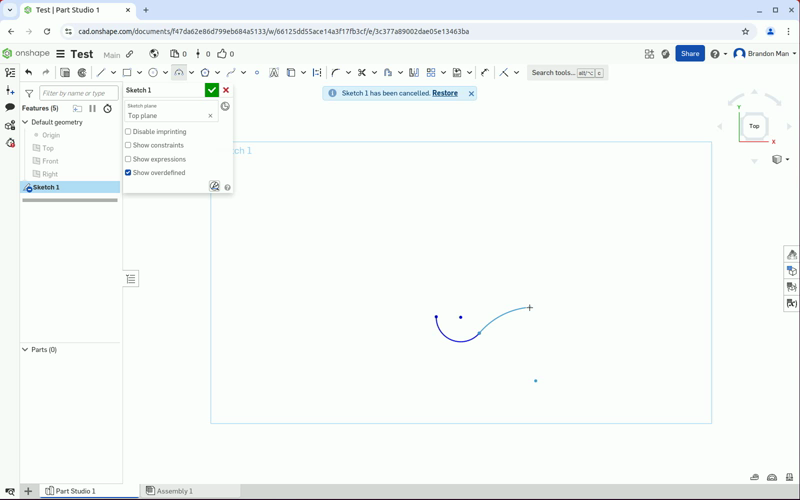
mouse_move(501, 314)
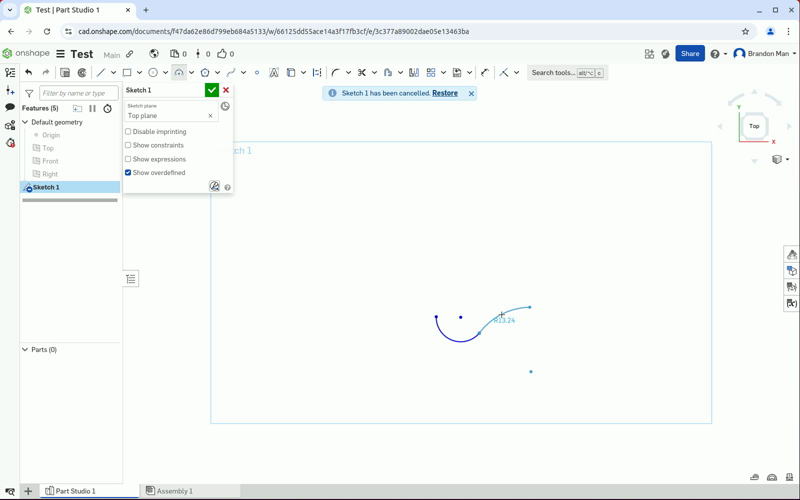
click(501, 314)
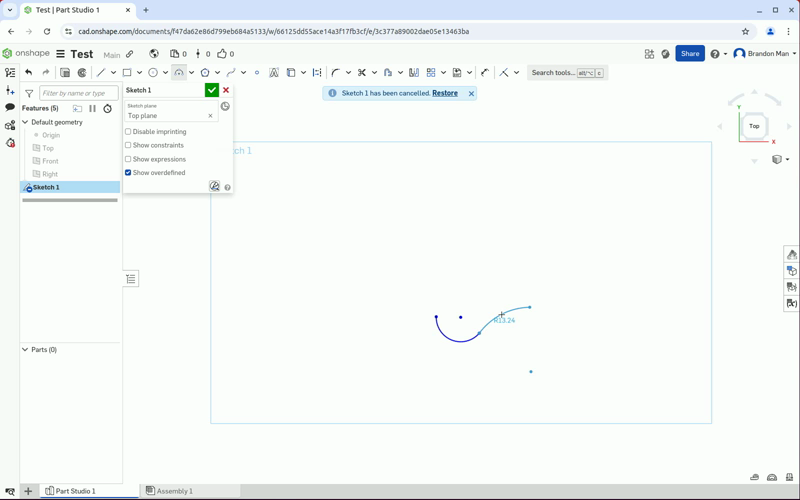
key_up(shift)
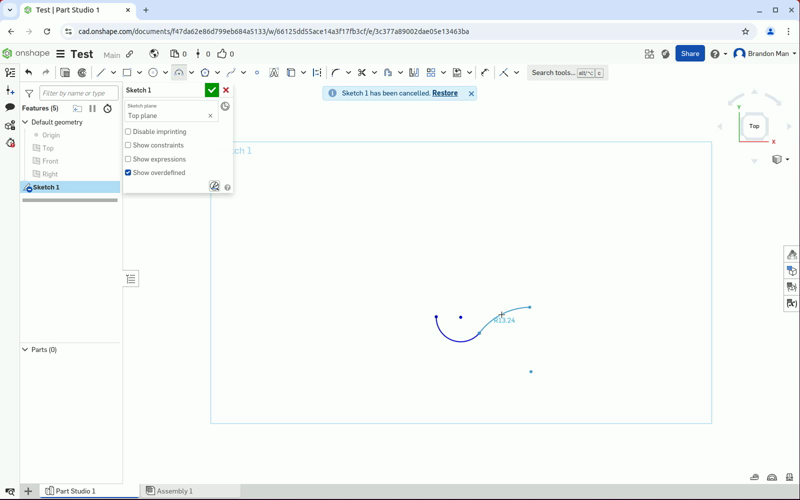
mouse_move(529, 307)
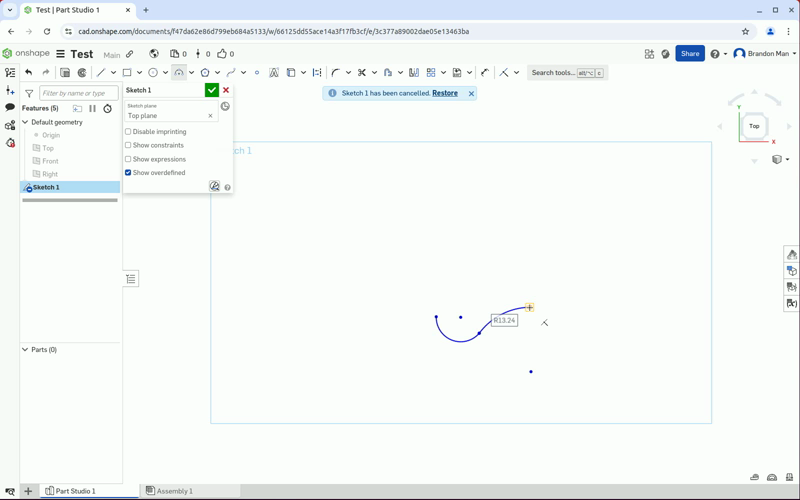
click(529, 307)
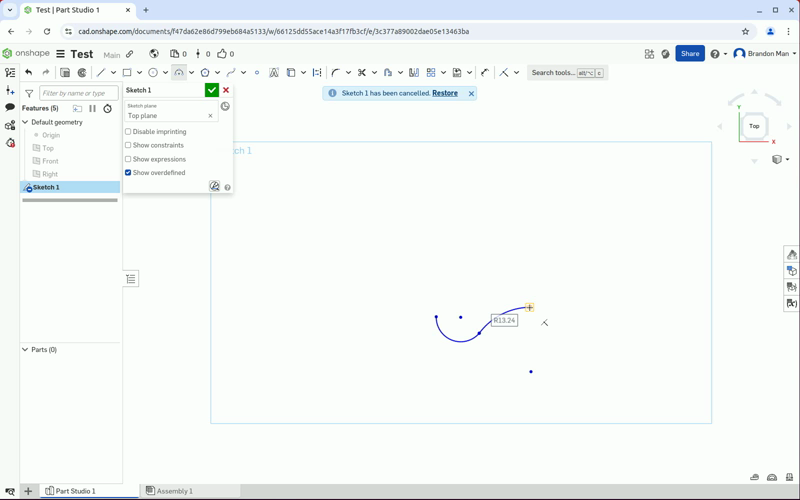
key_down(shift)
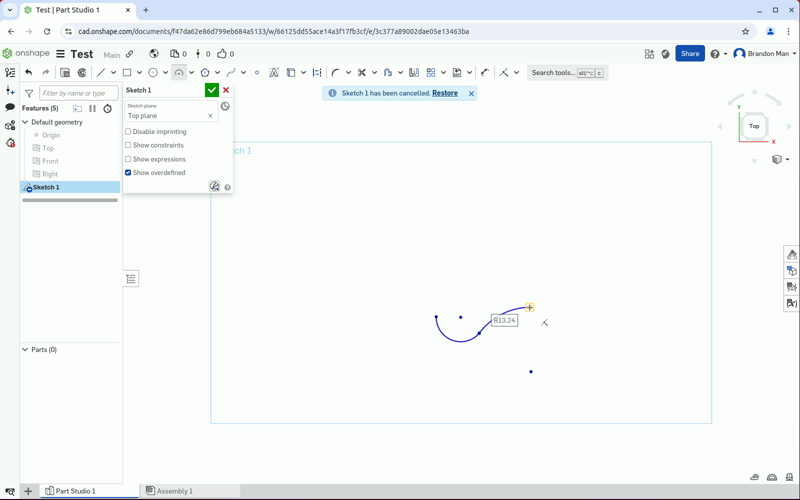
mouse_move(529, 258)
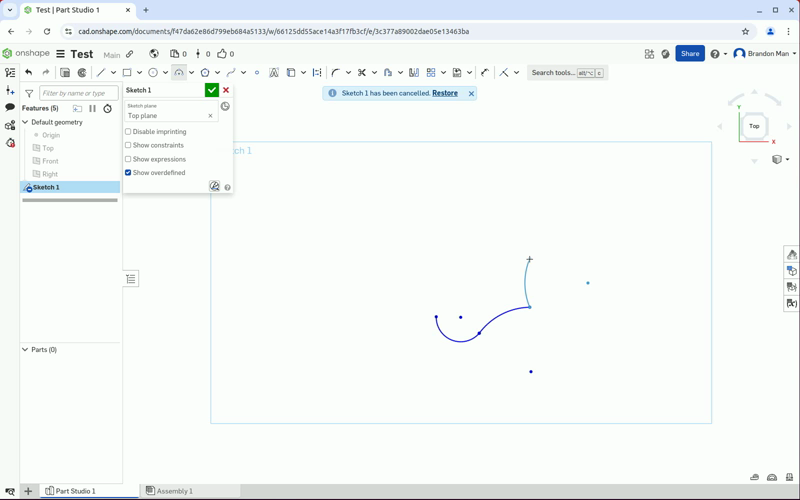
click(529, 258)
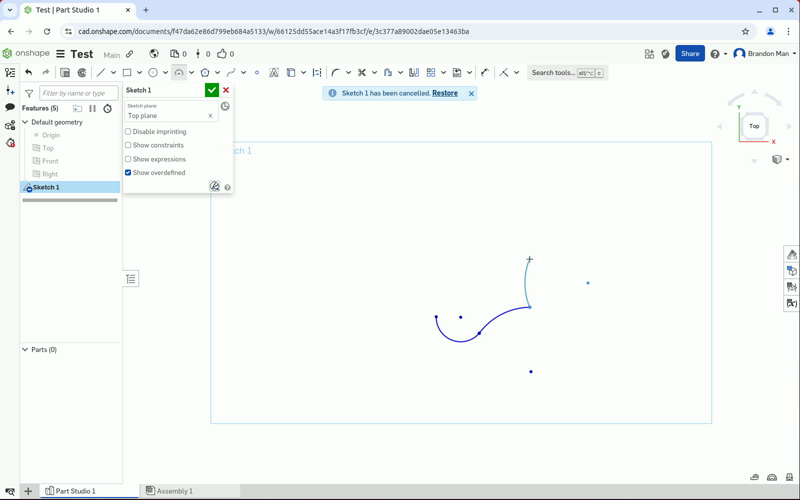
mouse_move(553, 282)
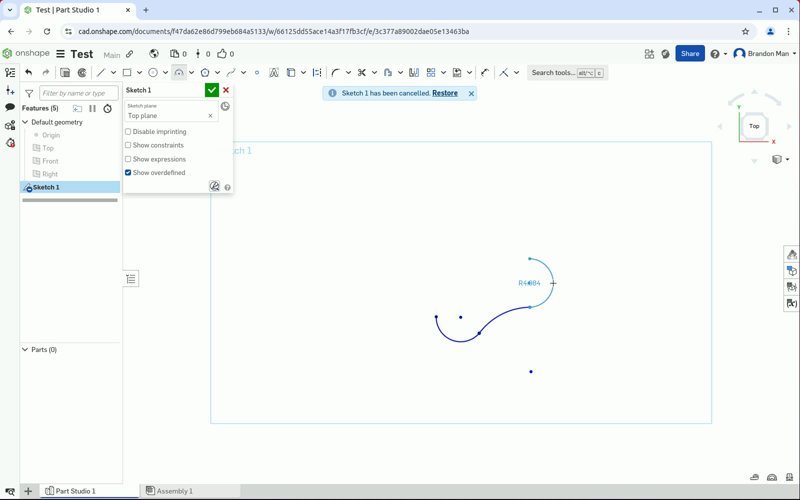
click(553, 282)
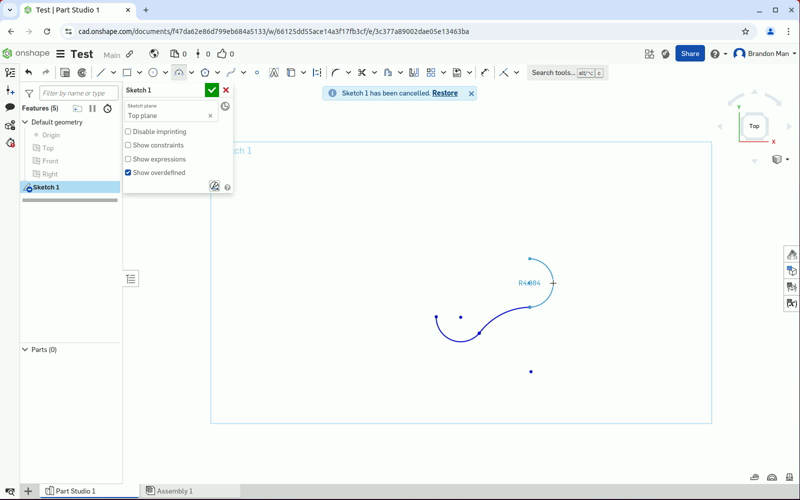
key_up(shift)
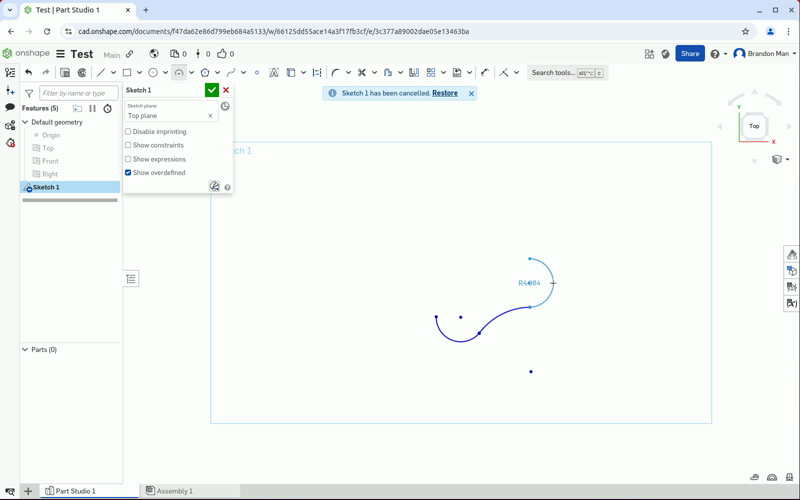
mouse_move(529, 258)
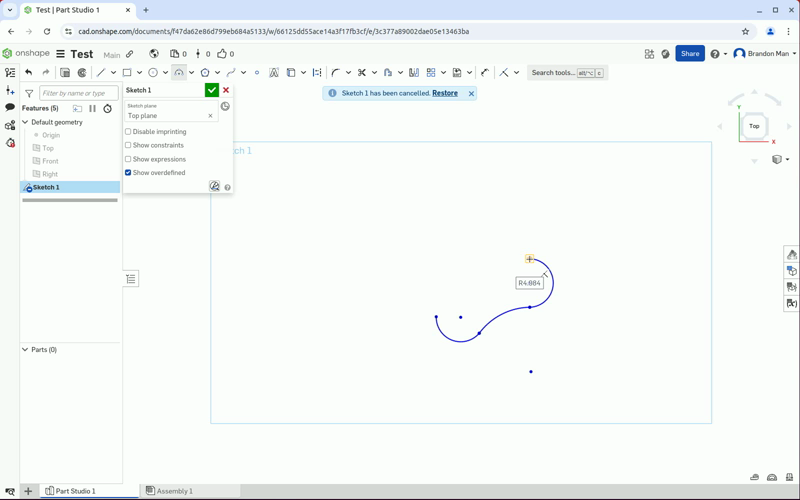
click(529, 258)
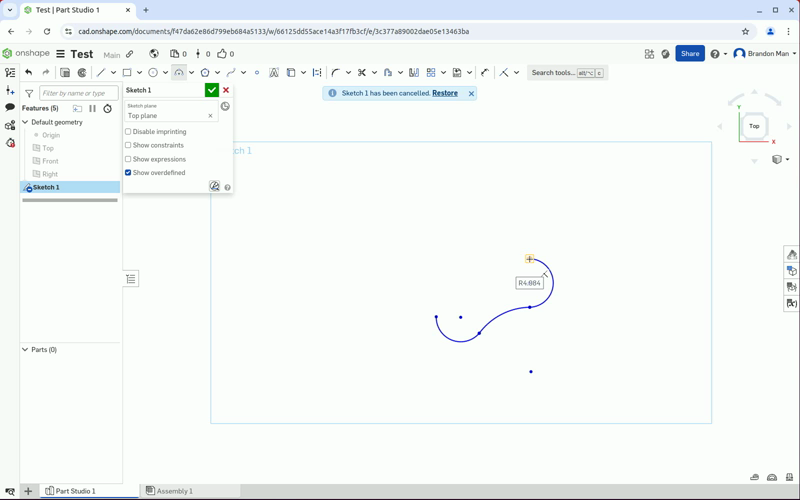
key_down(shift)
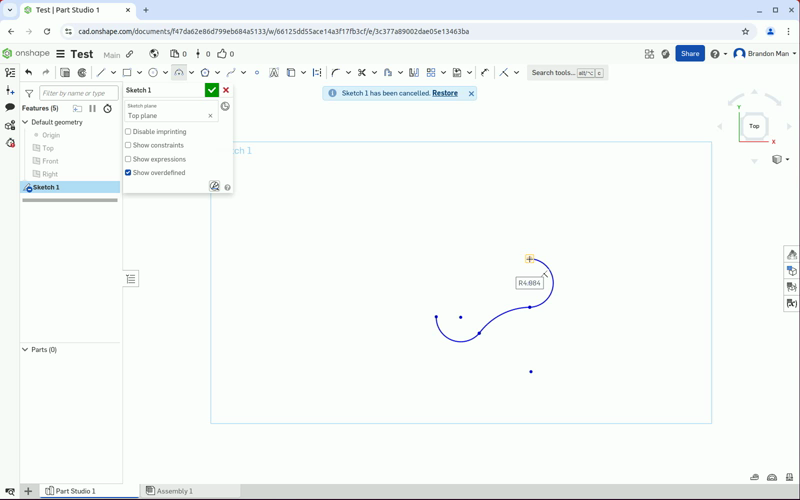
mouse_move(479, 233)
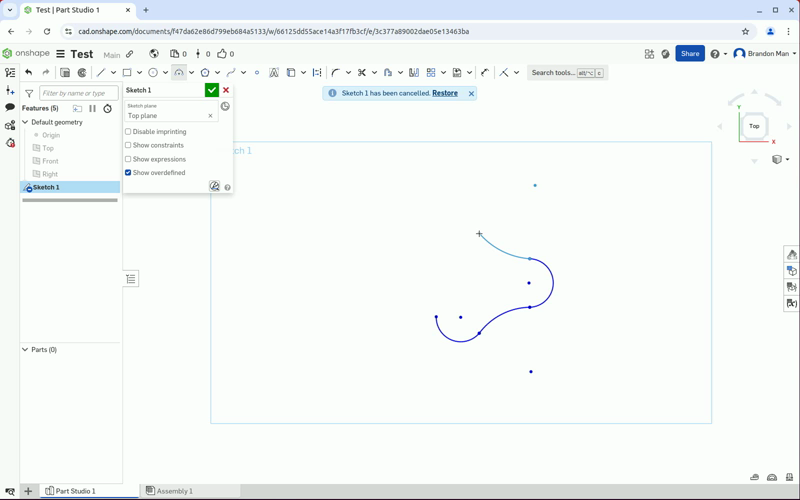
click(479, 233)
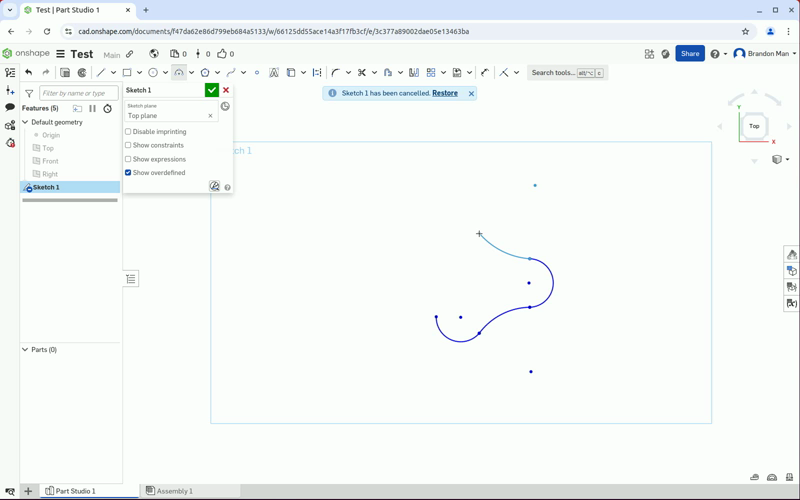
mouse_move(501, 251)
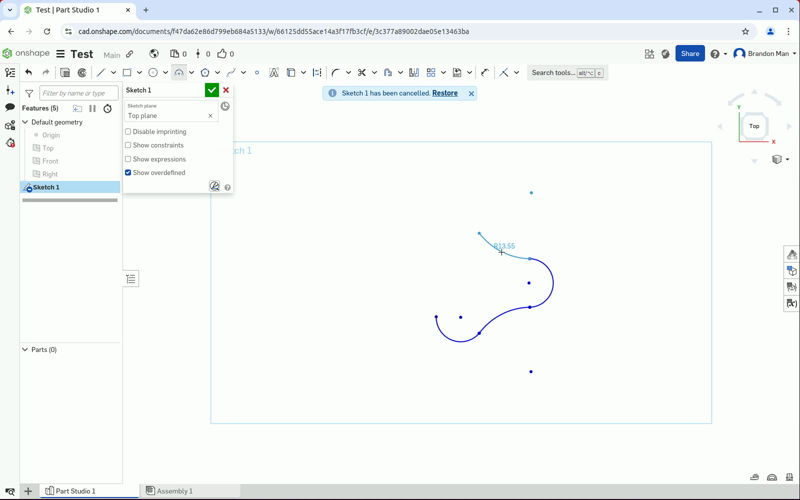
click(501, 251)
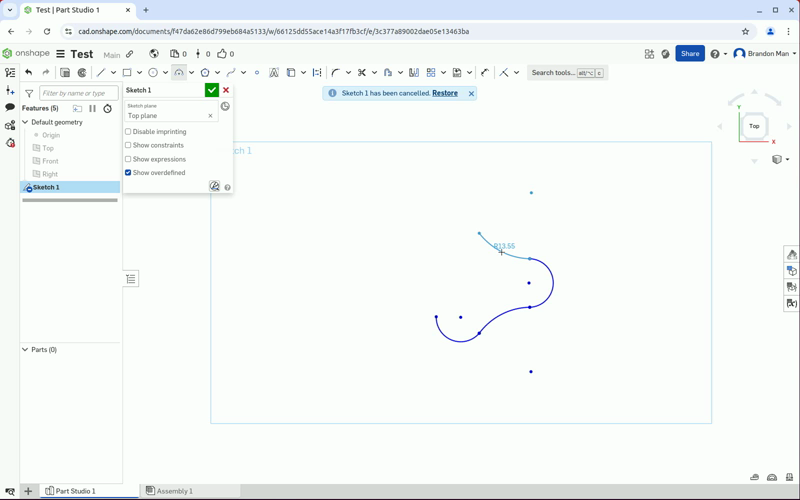
key_up(shift)
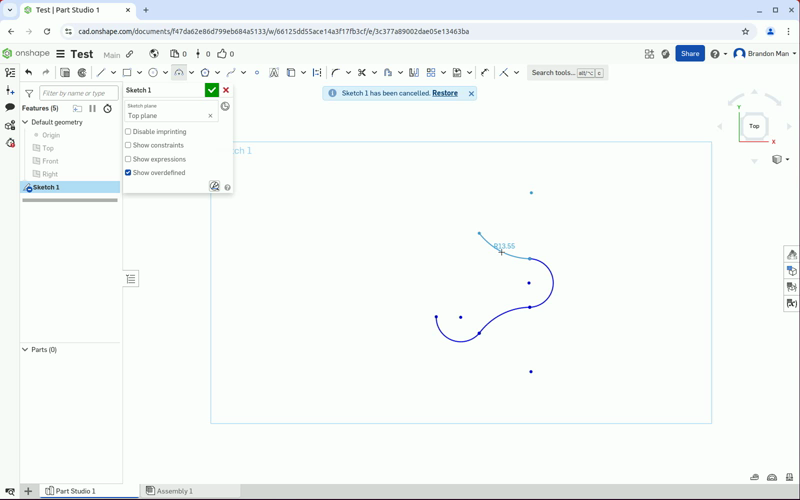
mouse_move(479, 233)
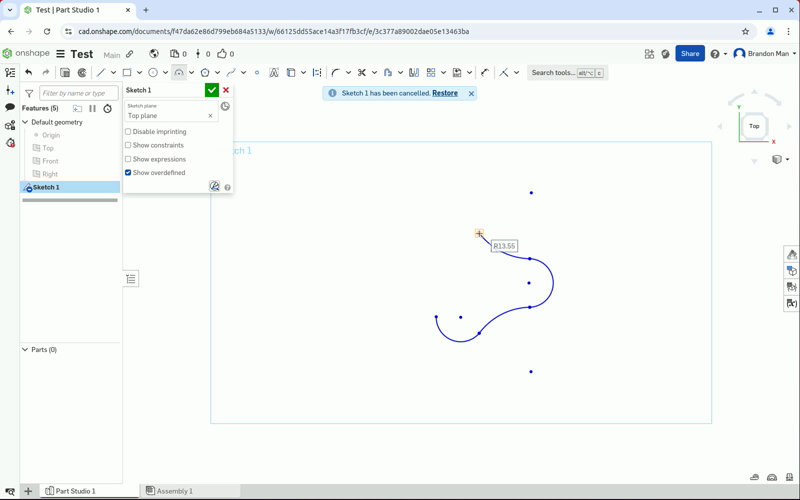
click(479, 233)
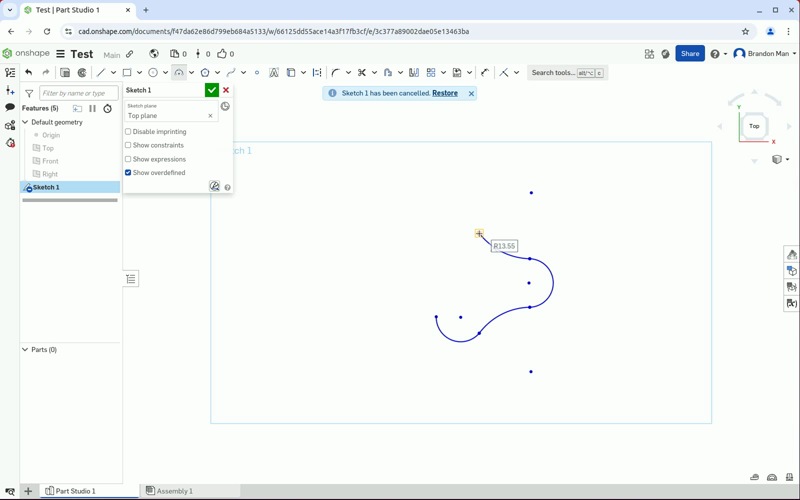
key_down(shift)
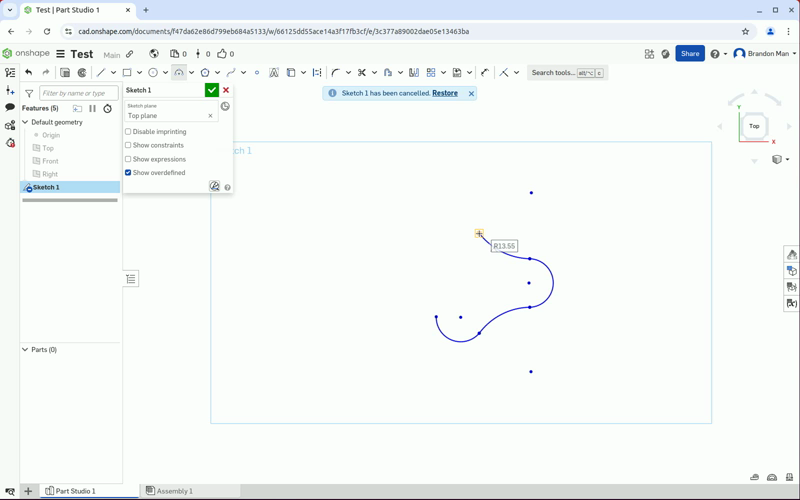
mouse_move(436, 249)
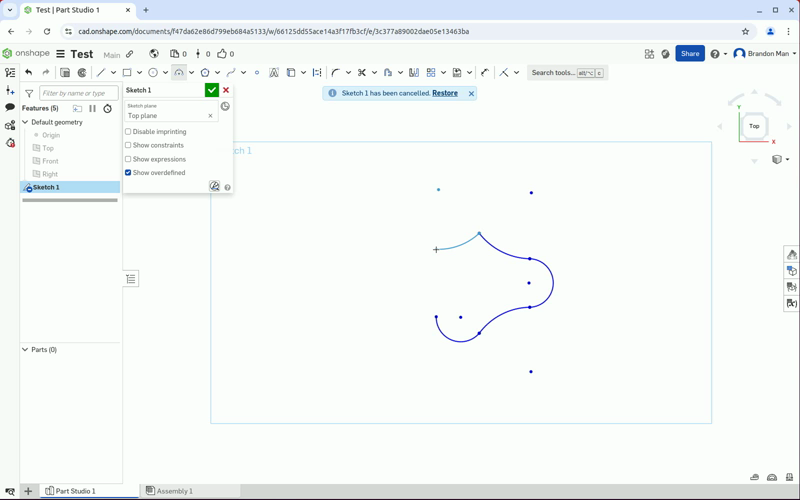
click(436, 249)
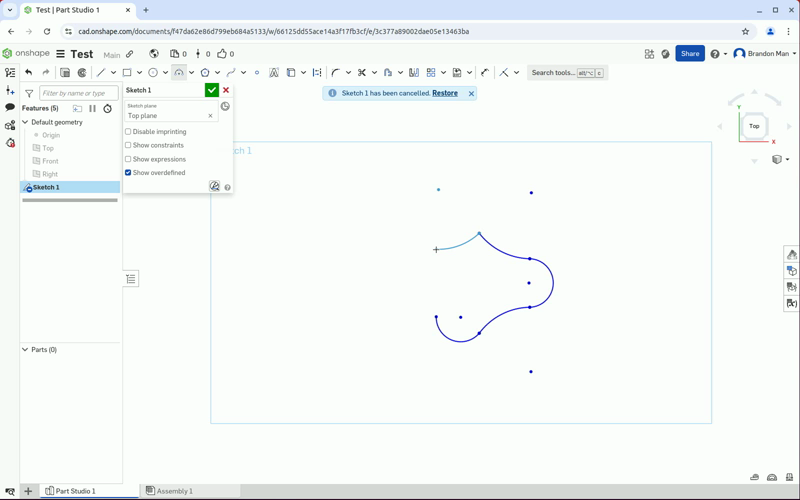
mouse_move(452, 225)
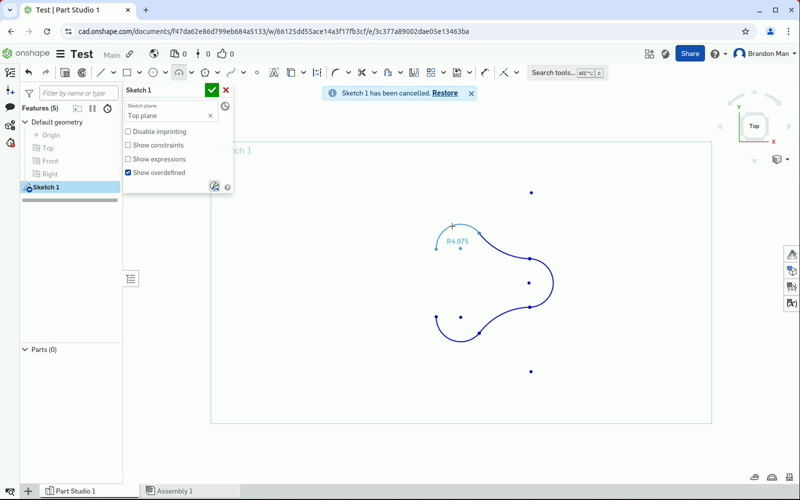
click(452, 225)
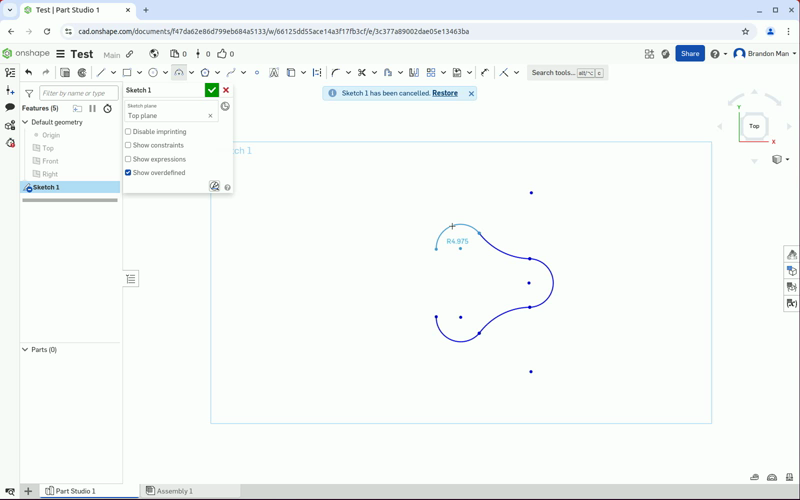
key_up(shift)
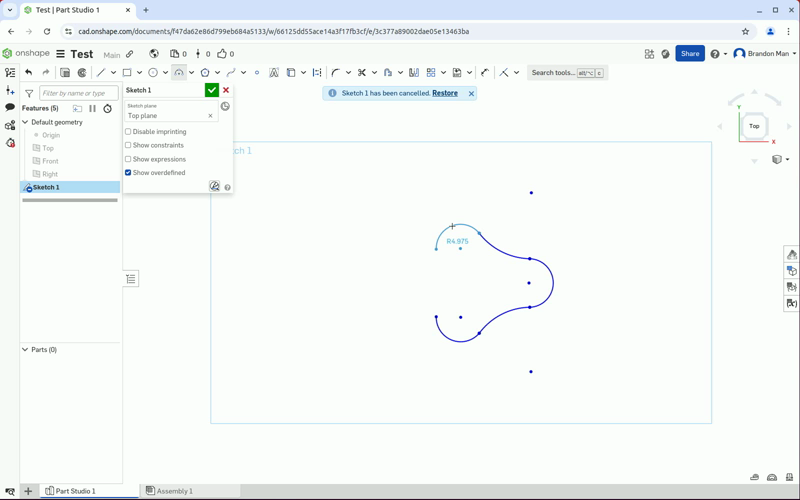
key(esc)
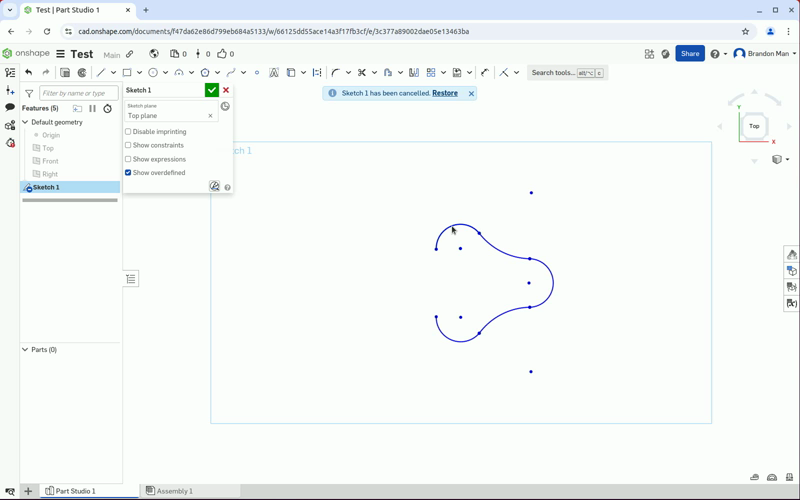
key(l)
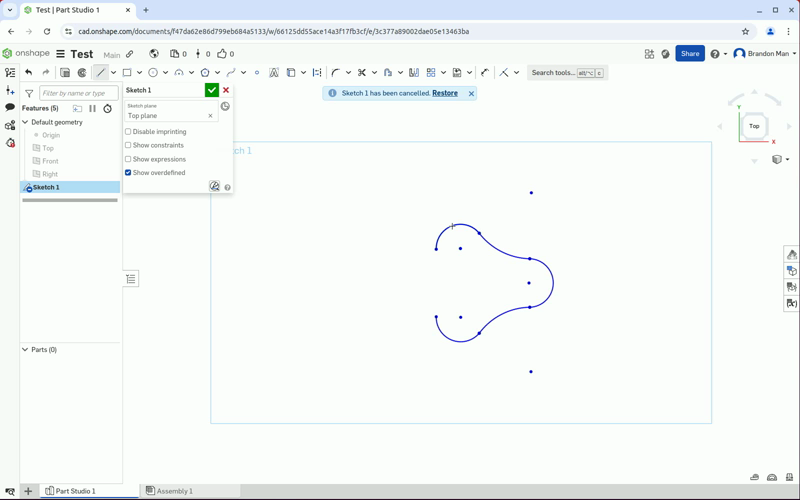
mouse_move(436, 249)
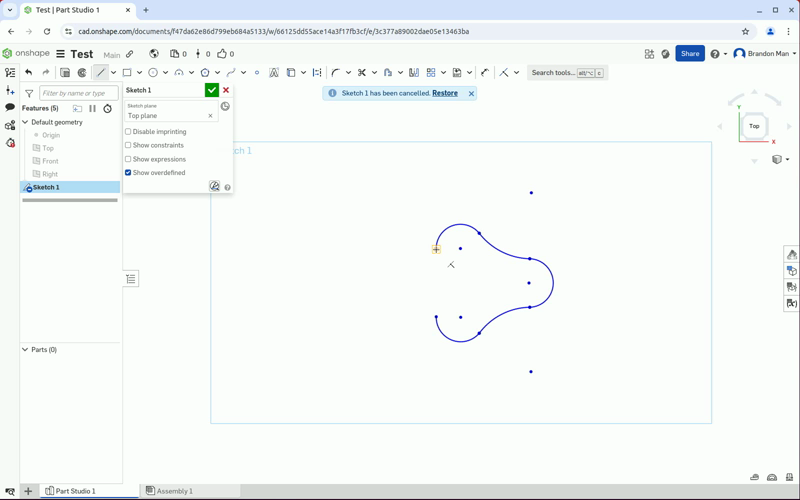
click(436, 249)
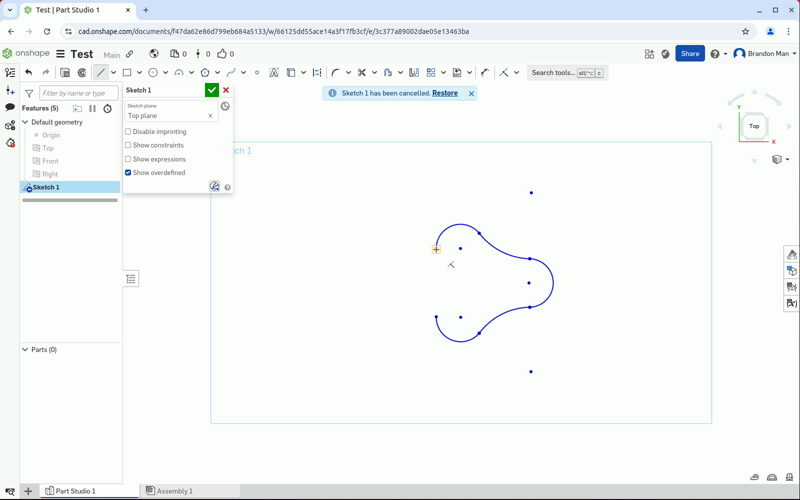
key_down(shift)
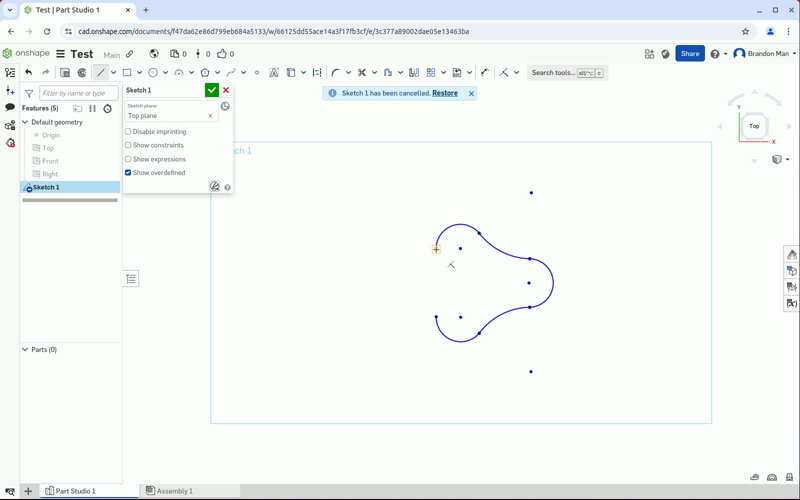
mouse_move(436, 316)
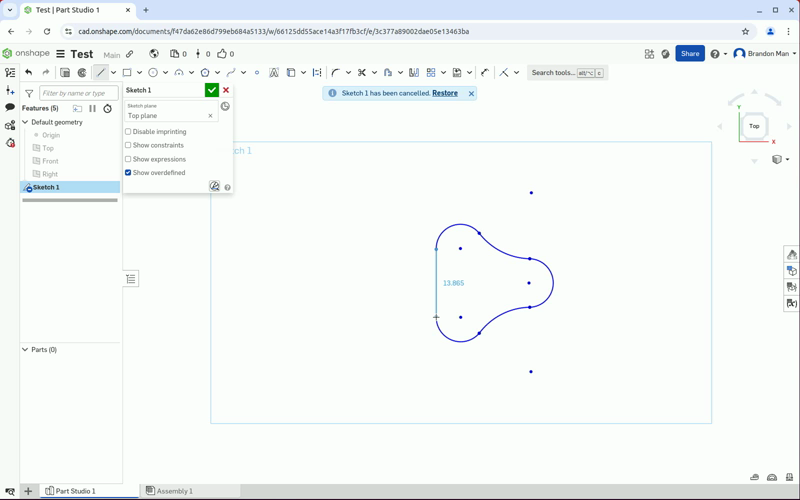
key_up(shift)
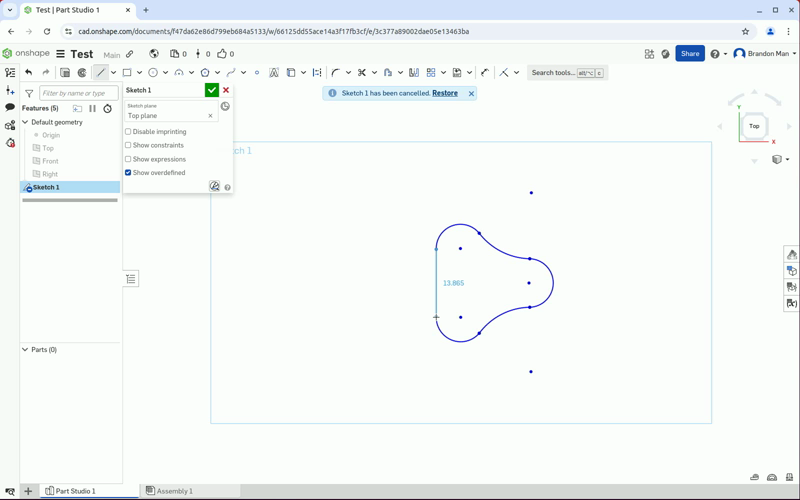
click(436, 316)
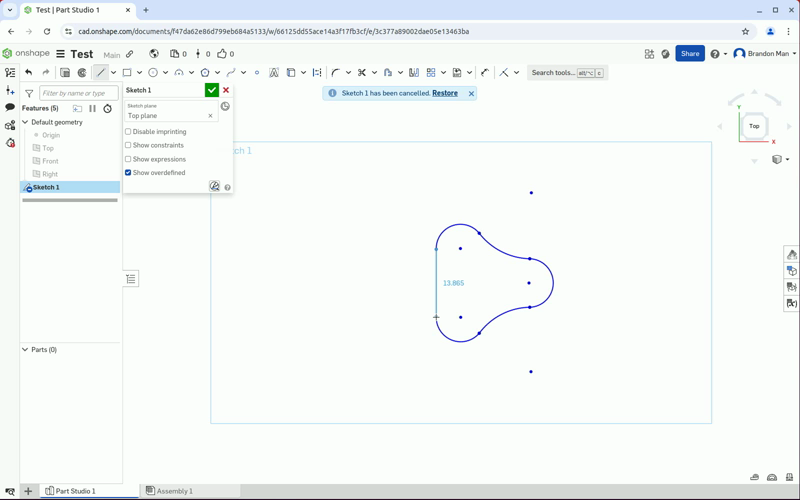
key(esc)
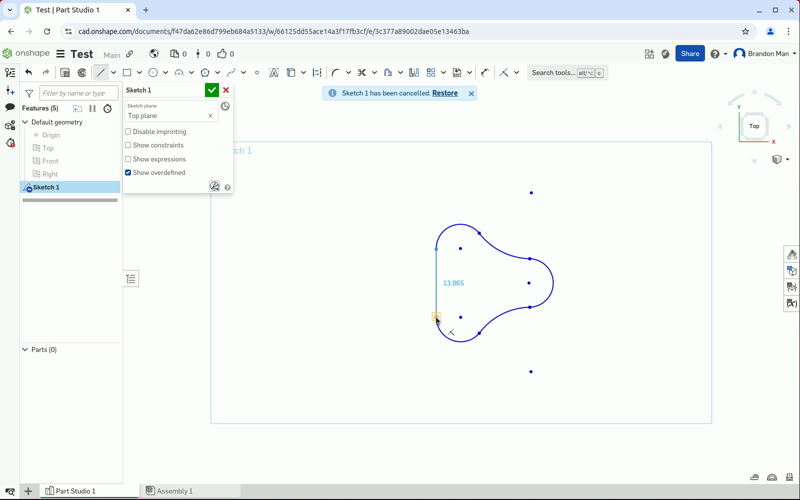
key(c)
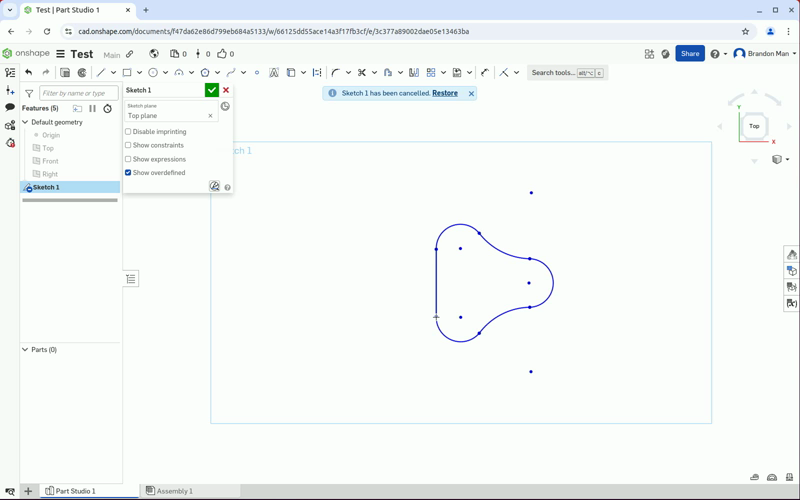
key_down(shift)
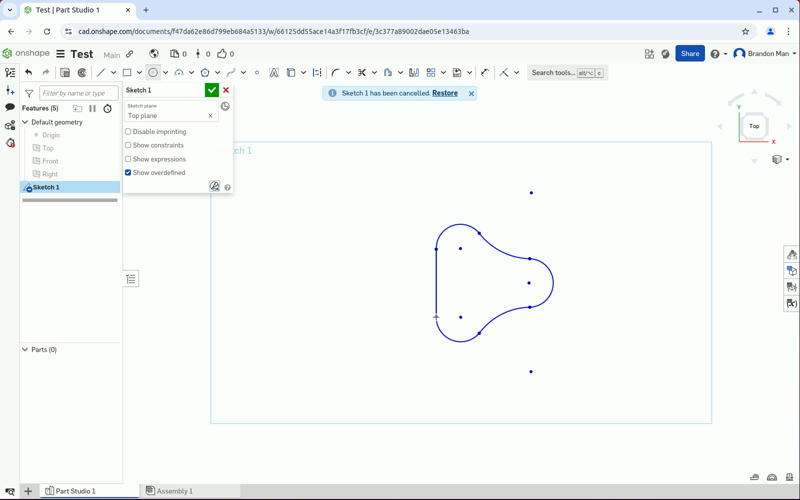
mouse_move(460, 316)
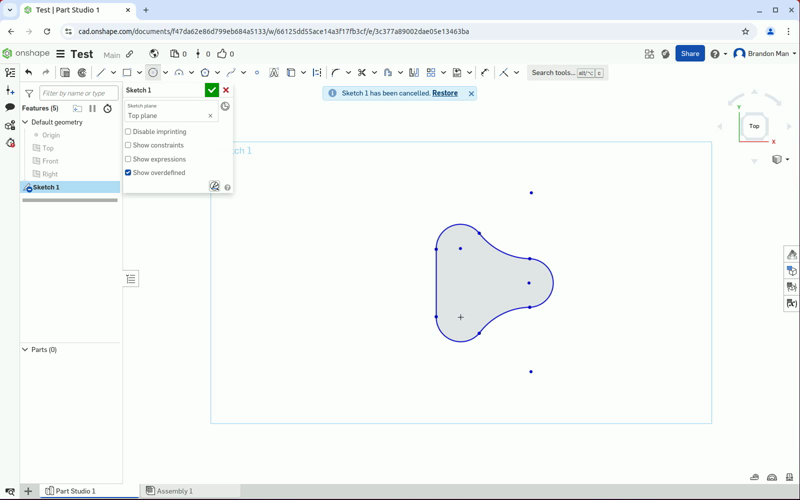
click(460, 316)
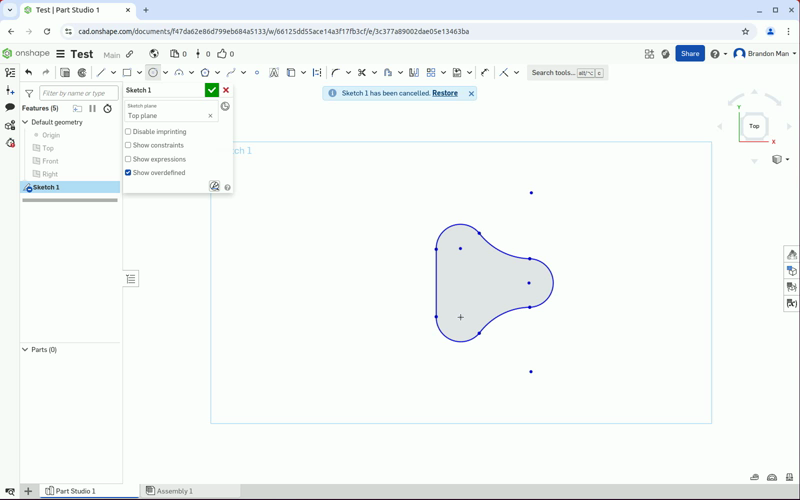
key_up(shift)
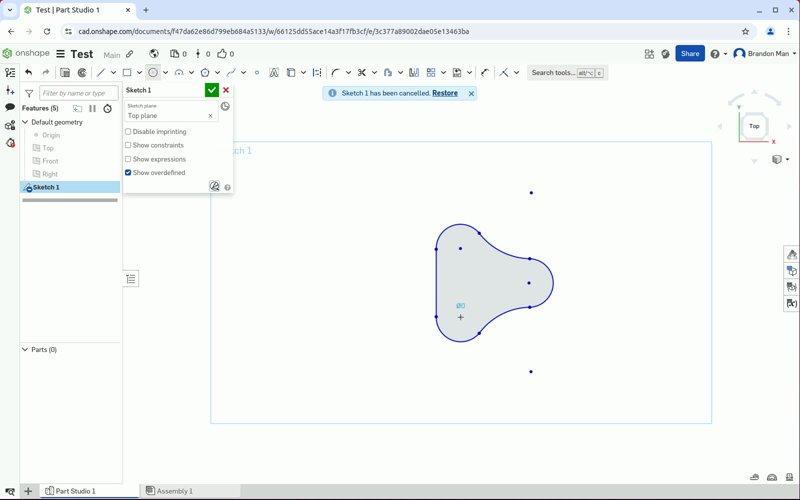
mouse_move(469, 316)
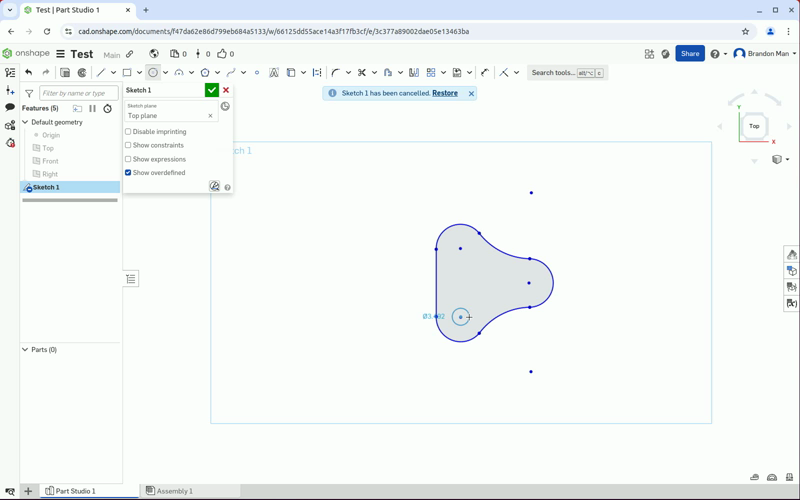
click(469, 316)
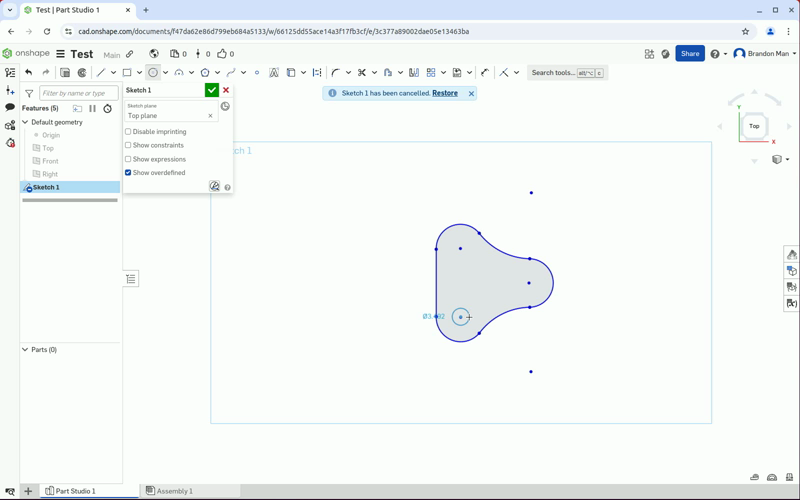
key(esc)
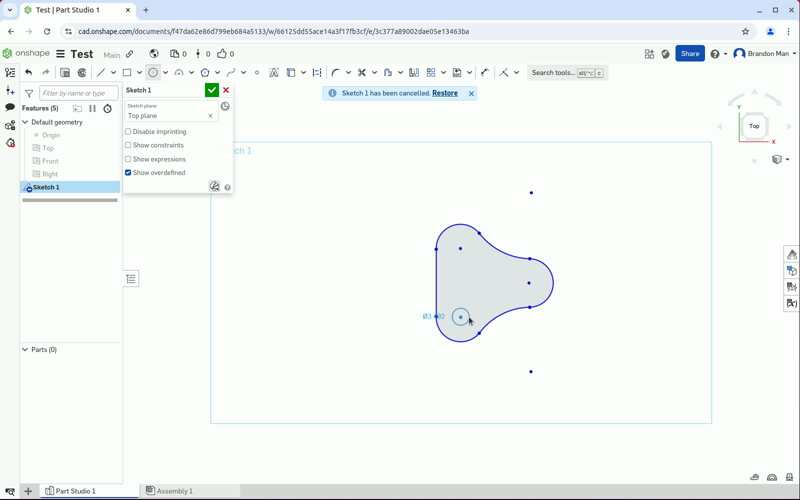
key(c)
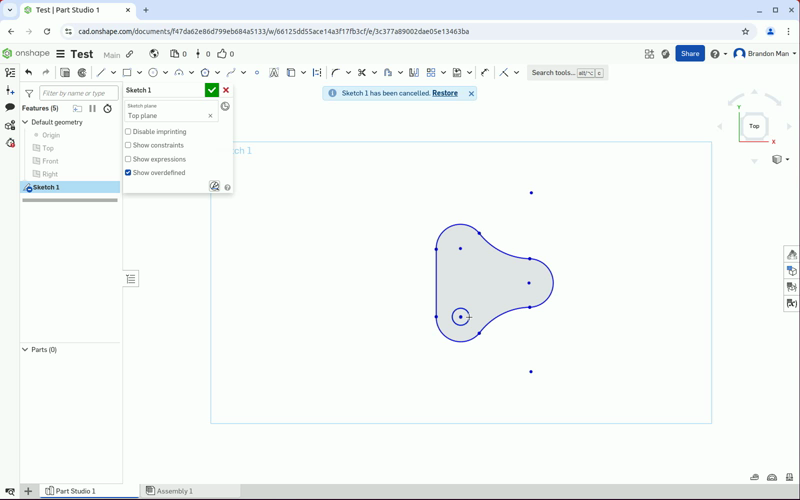
key_down(shift)
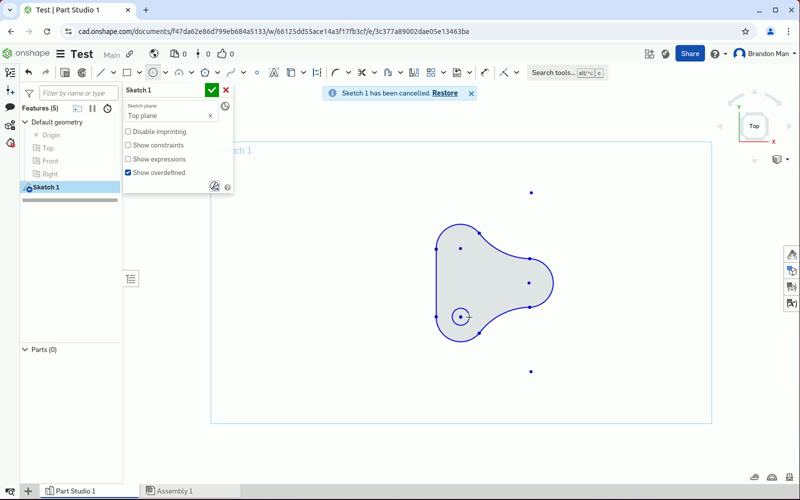
mouse_move(460, 249)
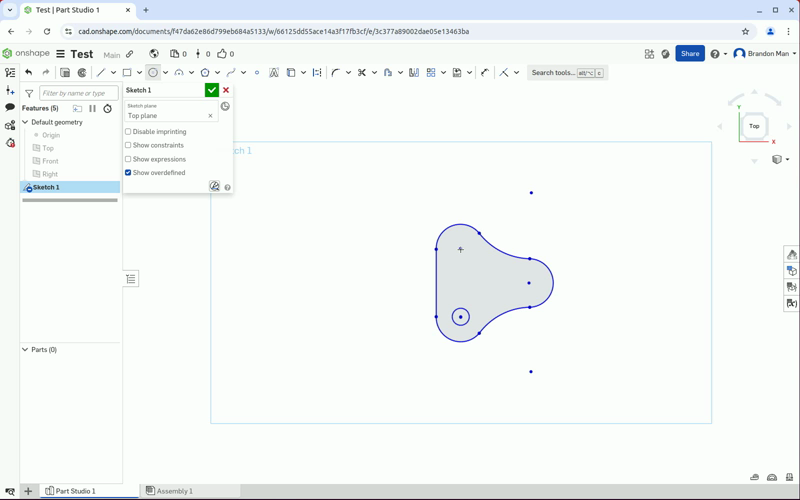
click(460, 249)
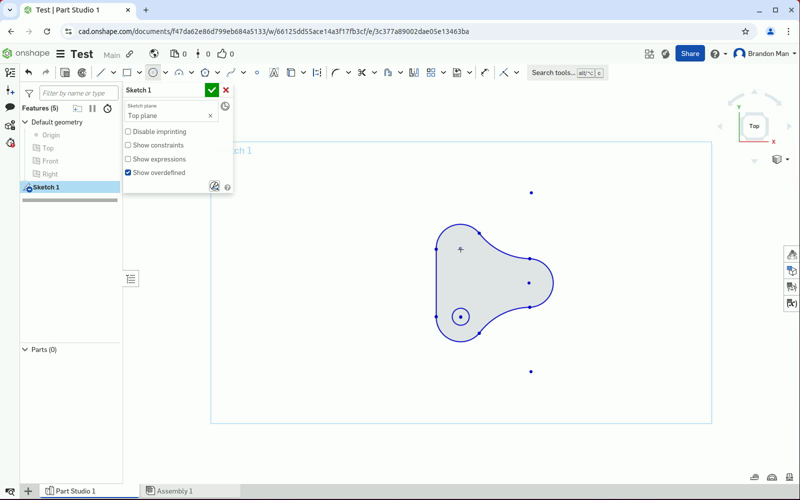
key_up(shift)
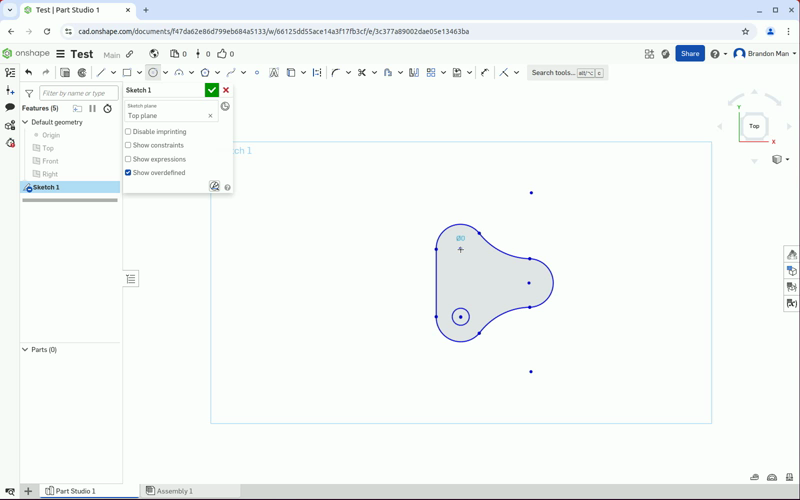
mouse_move(469, 249)
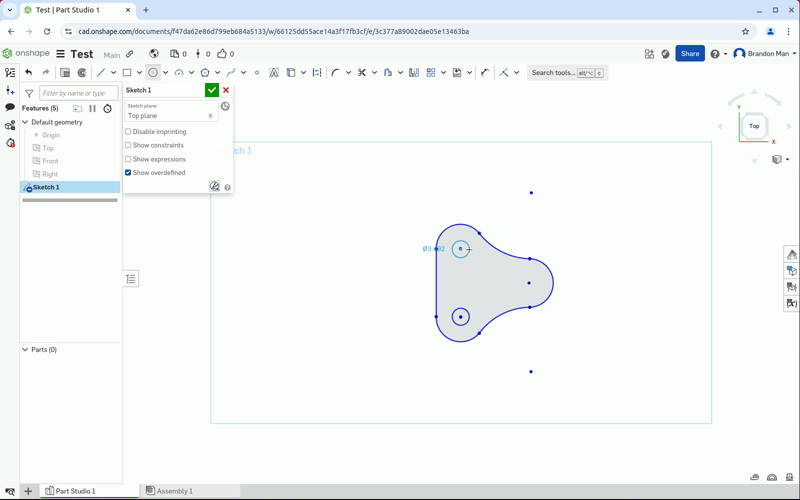
click(469, 249)
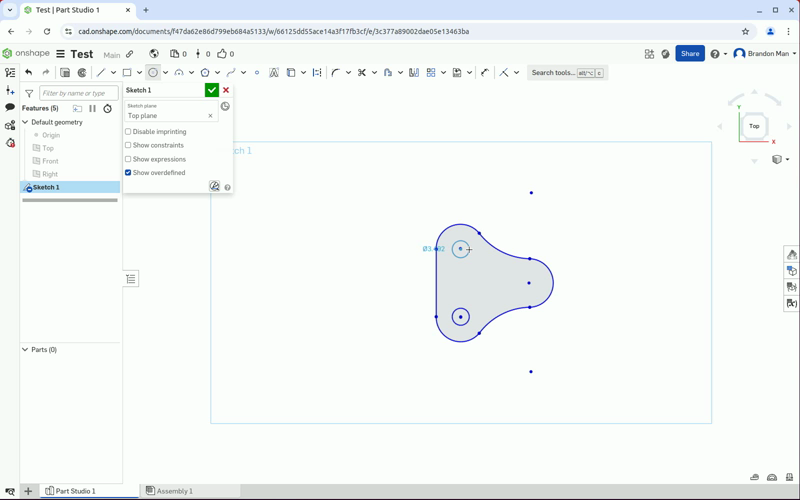
key(esc)
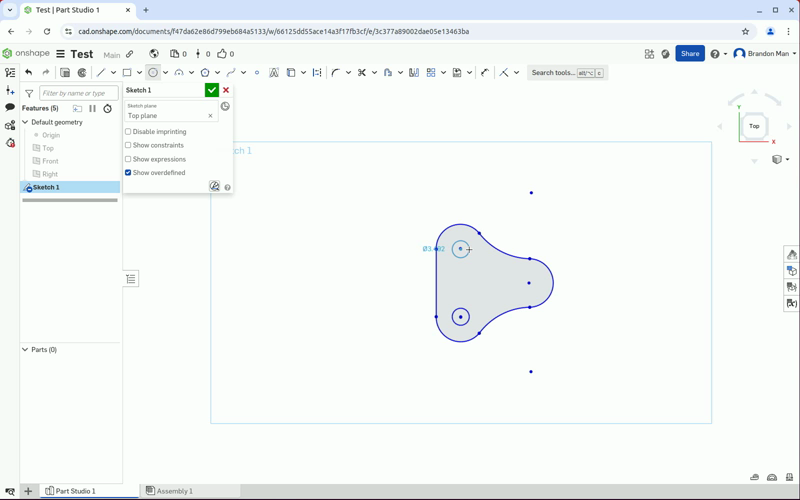
key(c)
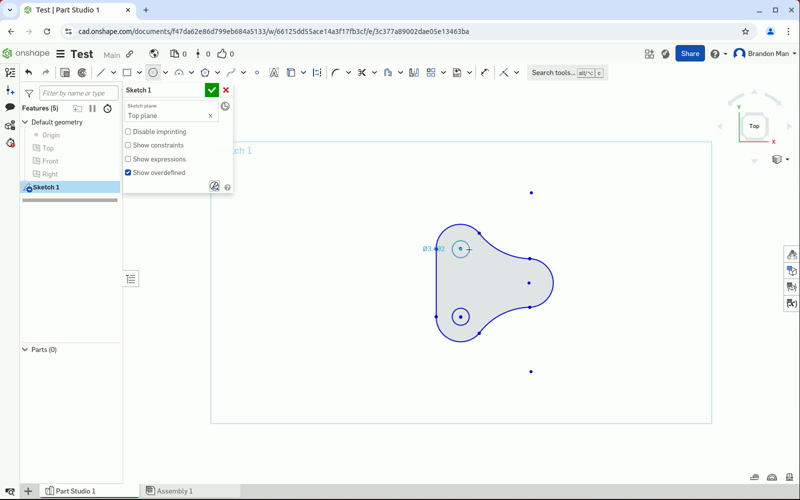
key_down(shift)
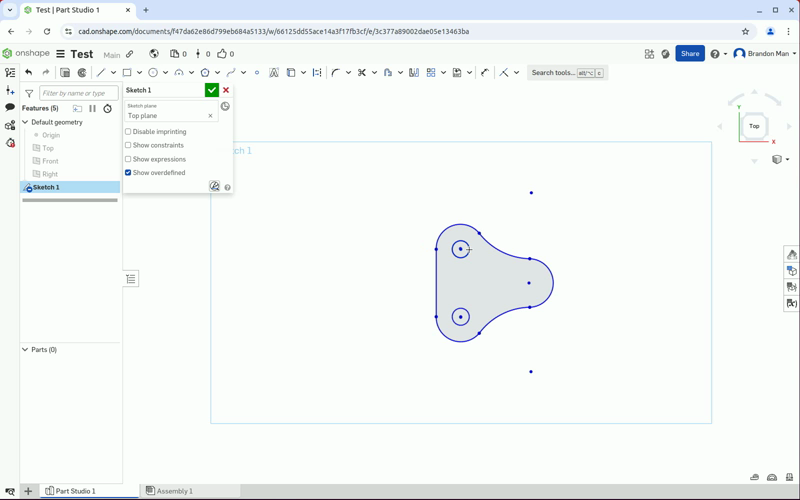
mouse_move(528, 282)
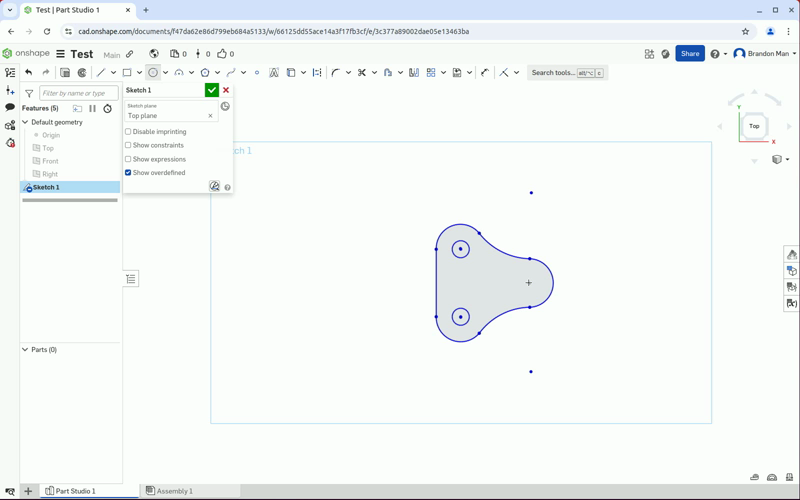
scroll(6)
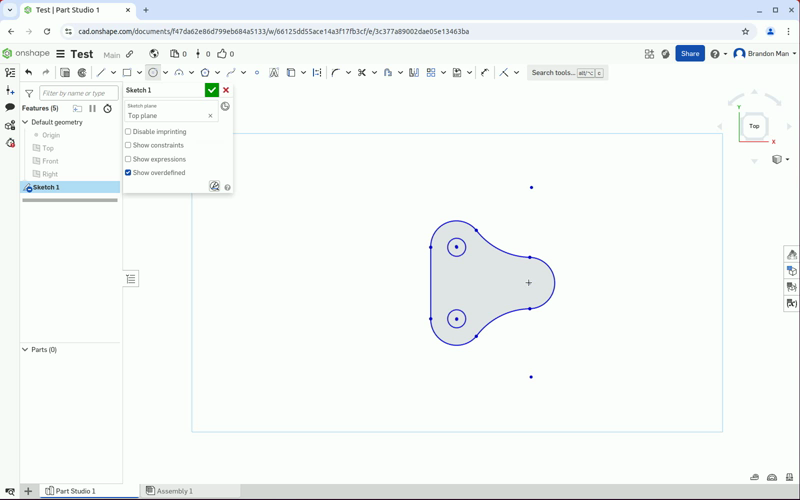
scroll(6)
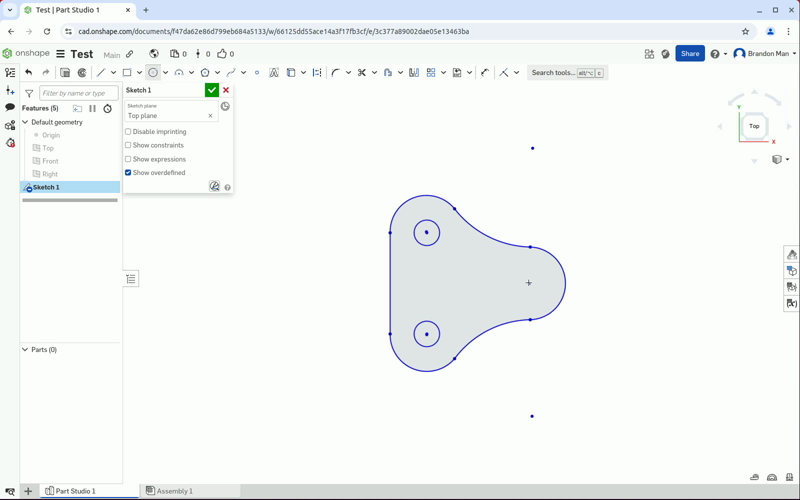
scroll(6)
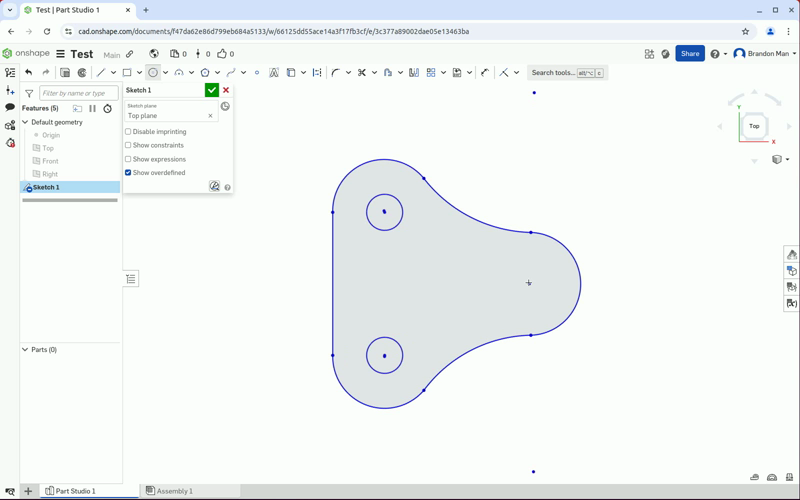
scroll(6)
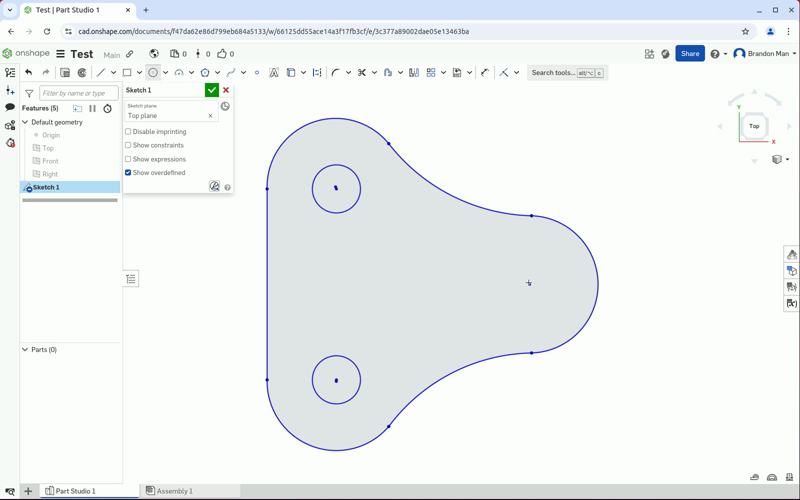
scroll(6)
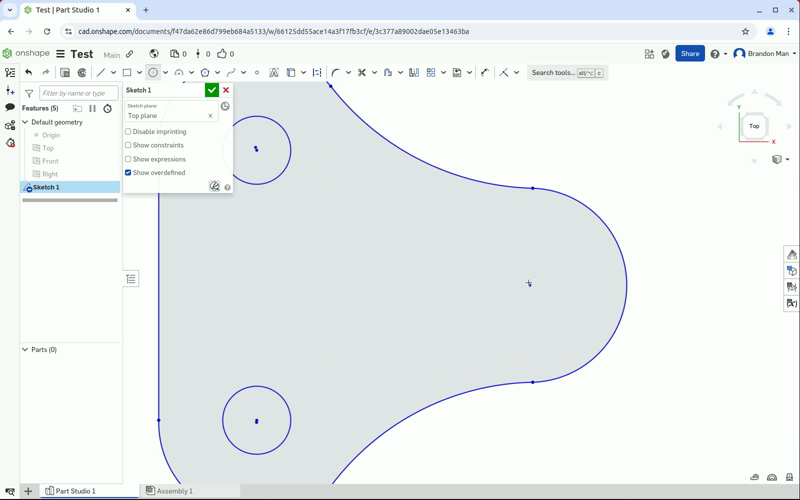
scroll(6)
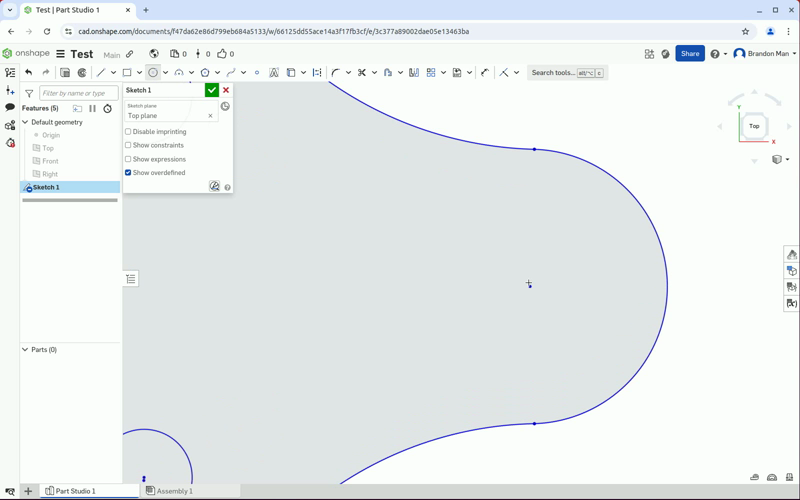
scroll(6)
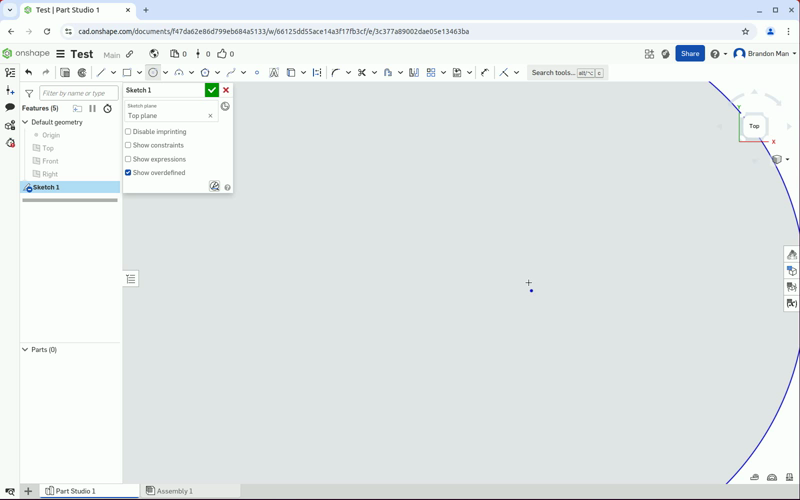
click(528, 282)
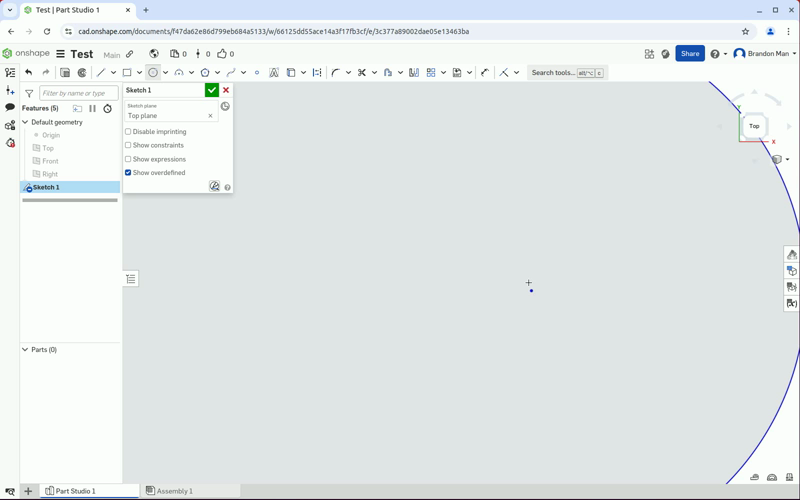
scroll(-6)
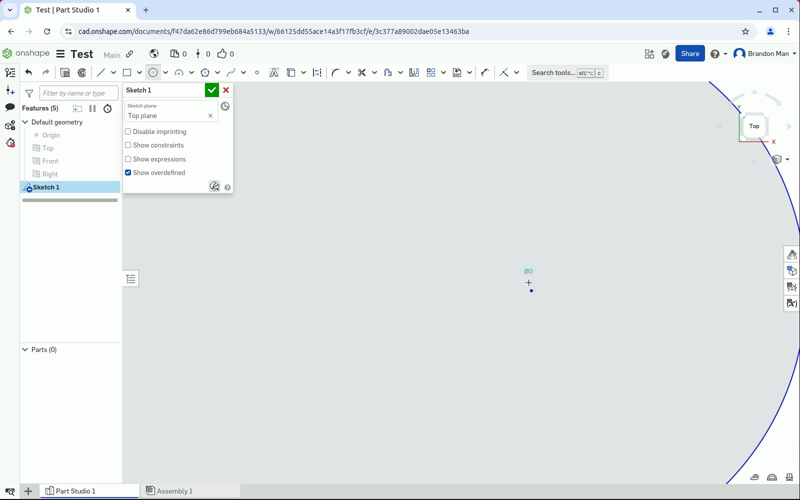
scroll(-6)
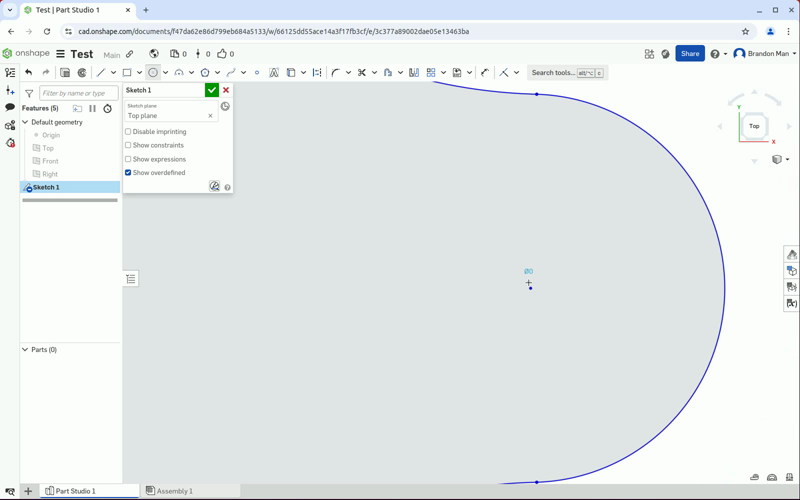
scroll(-6)
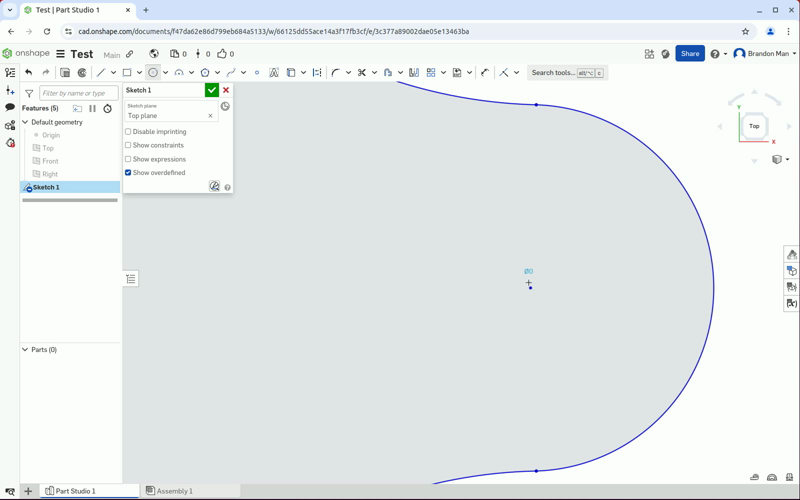
scroll(-6)
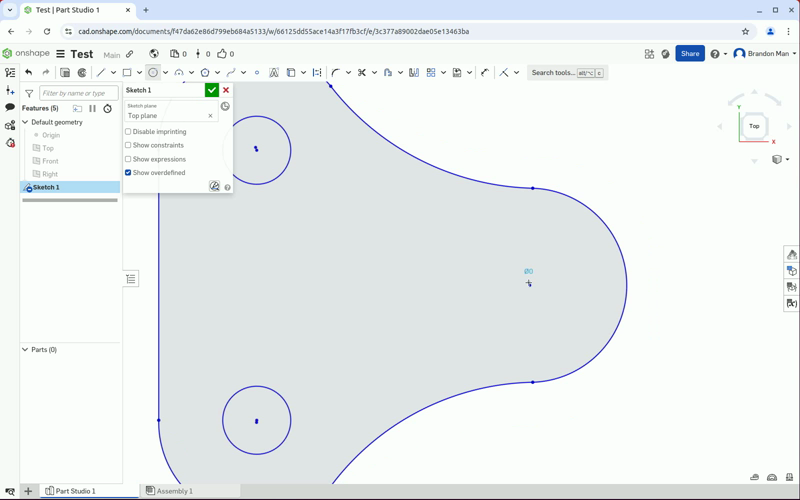
scroll(-6)
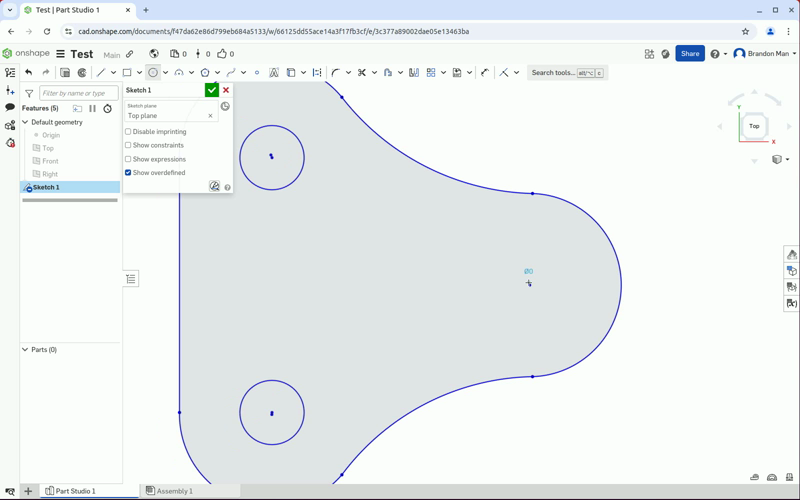
scroll(-6)
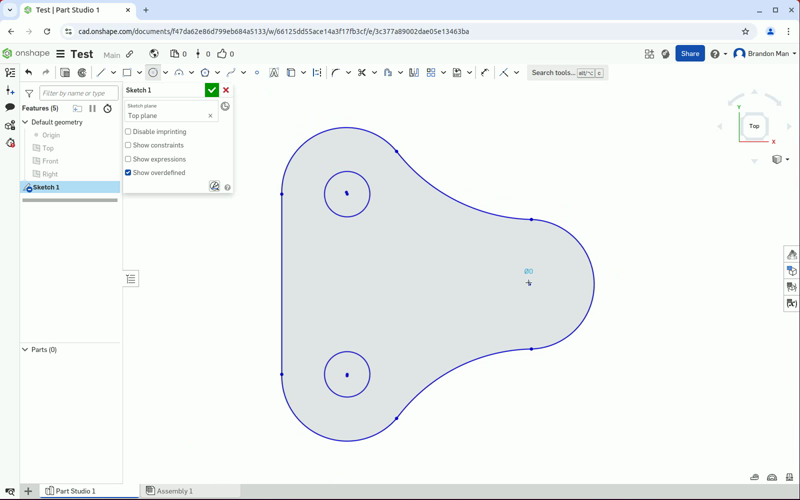
scroll(-6)
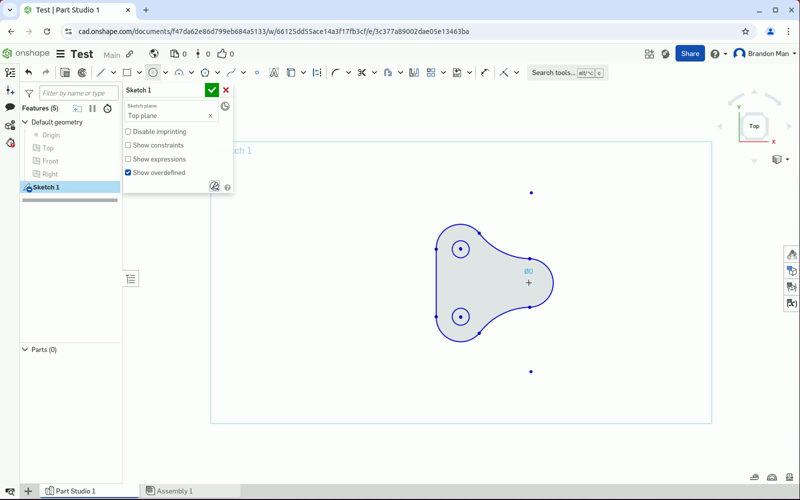
key_up(shift)
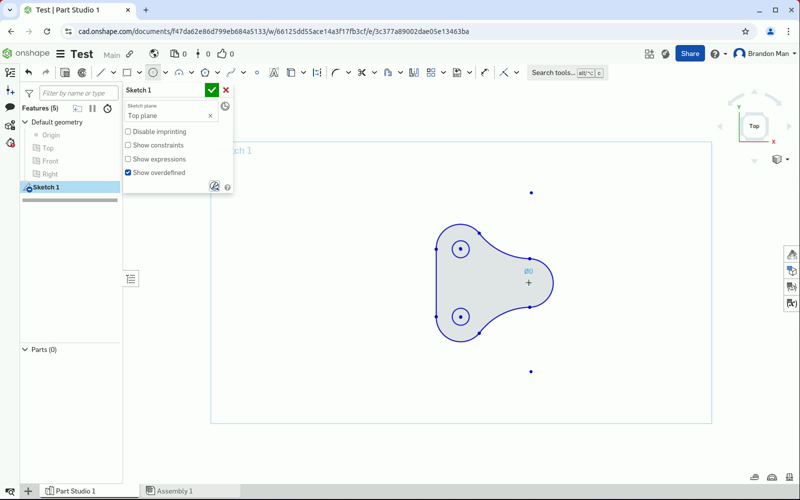
mouse_move(537, 282)
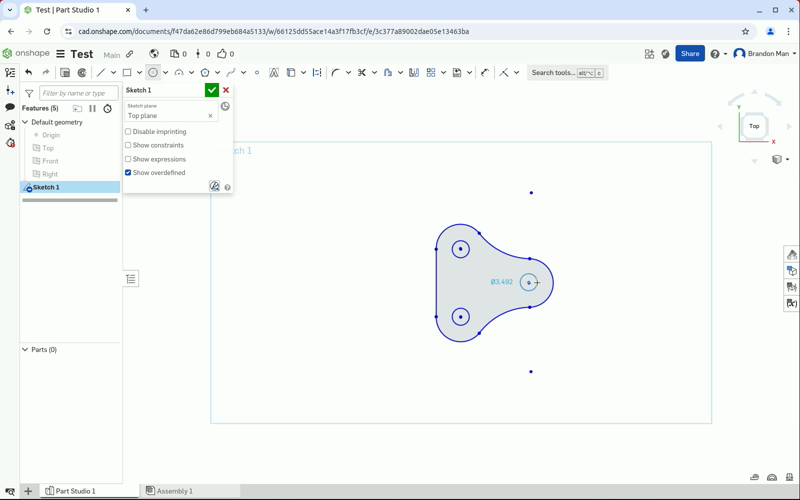
click(537, 282)
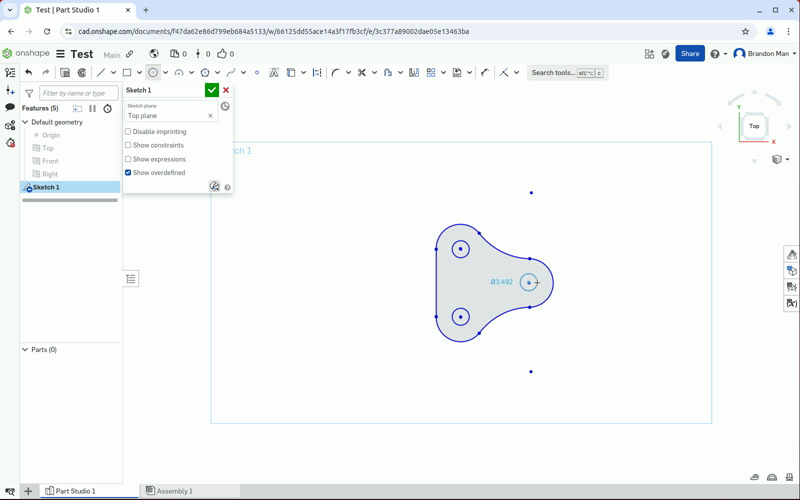
key(esc)
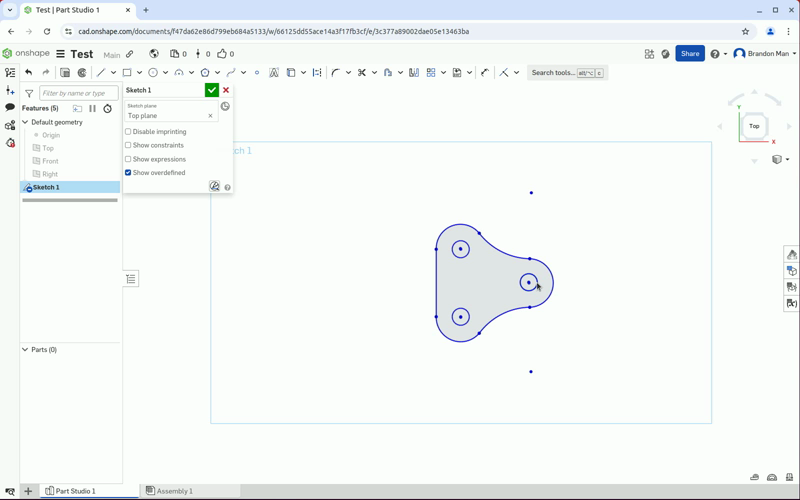
mouse_move(444, 272)
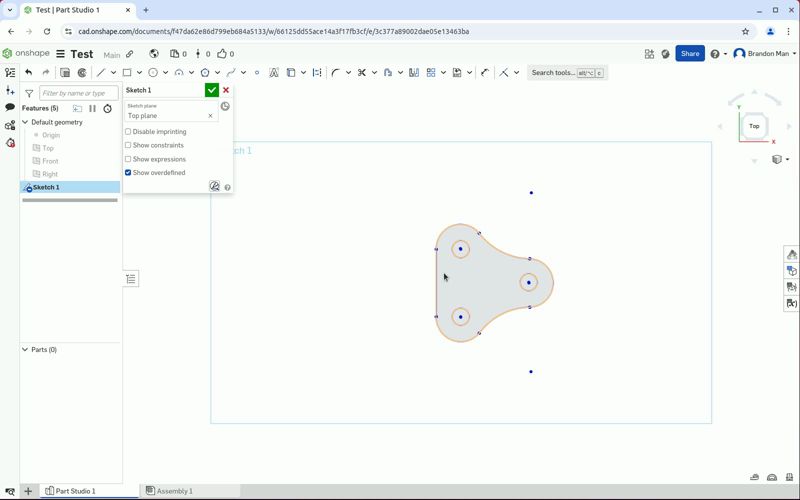
click(444, 272)
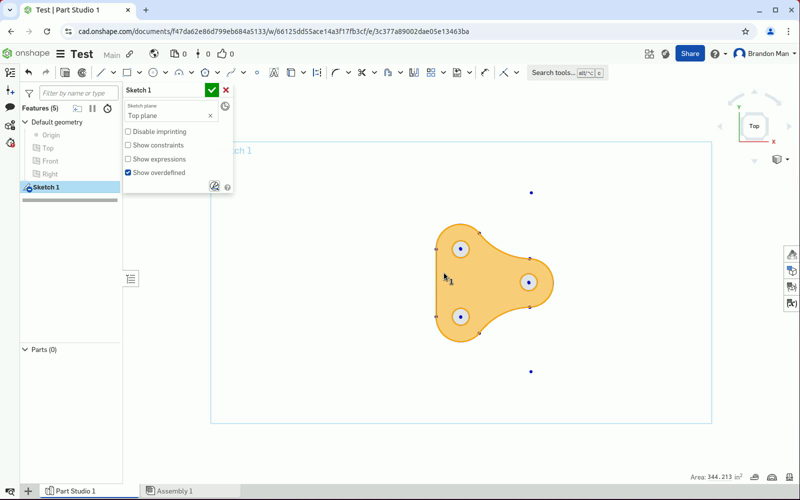
mouse_move(73, 352)
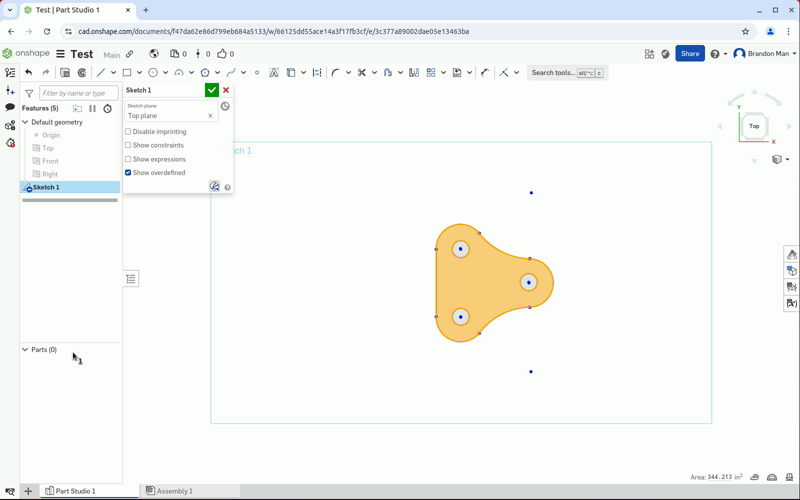
key(shift+y)
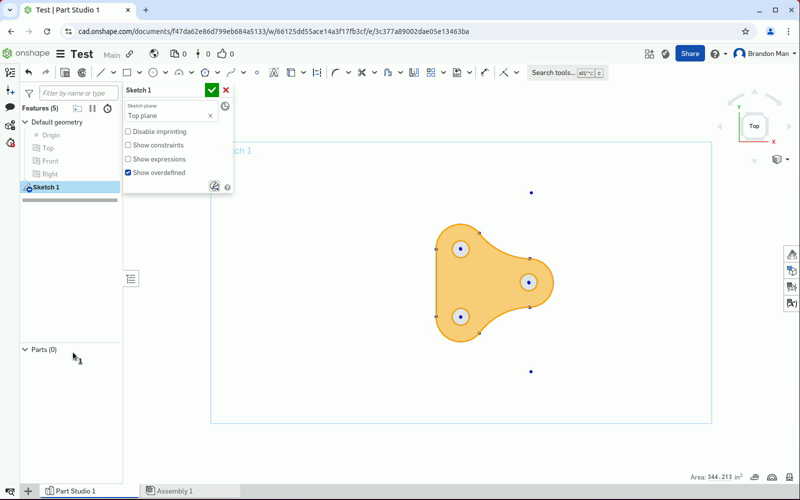
key(shift+e)
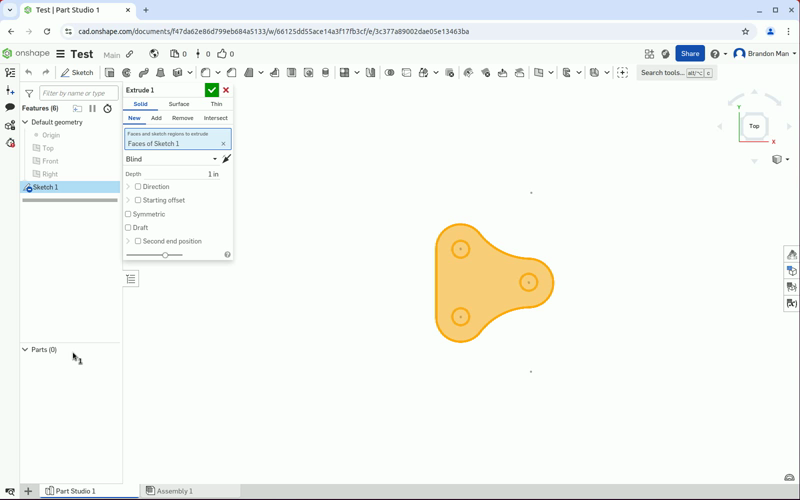
mouse_move(143, 106)
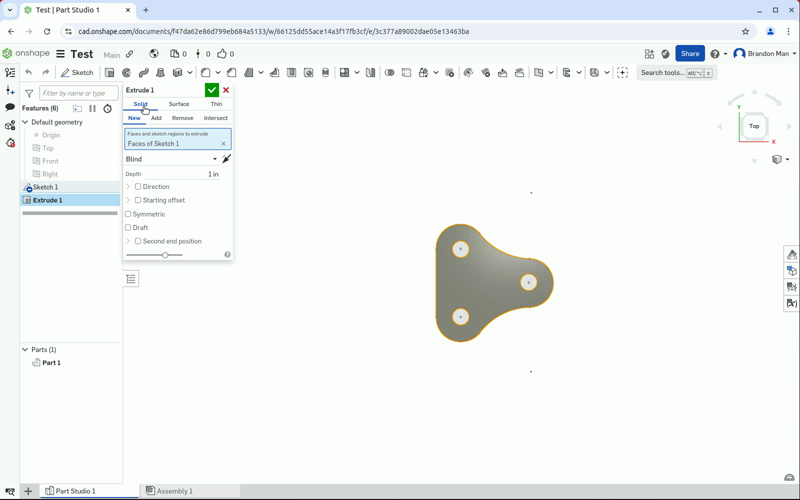
click(143, 106)
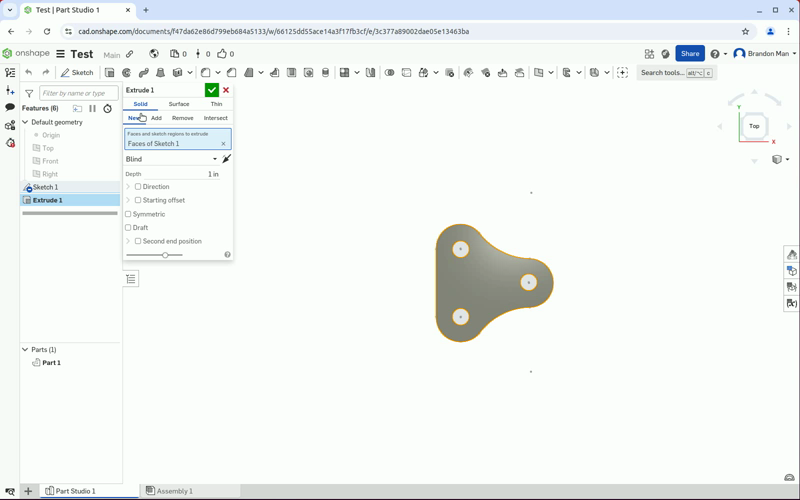
mouse_move(137, 120)
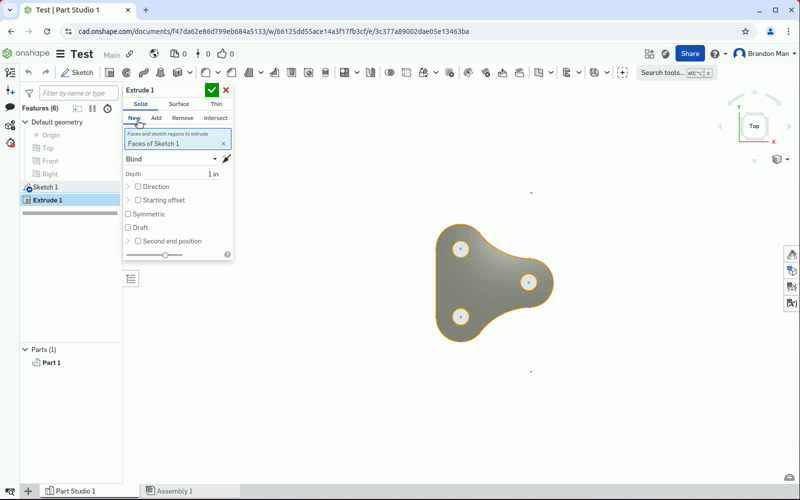
click(137, 120)
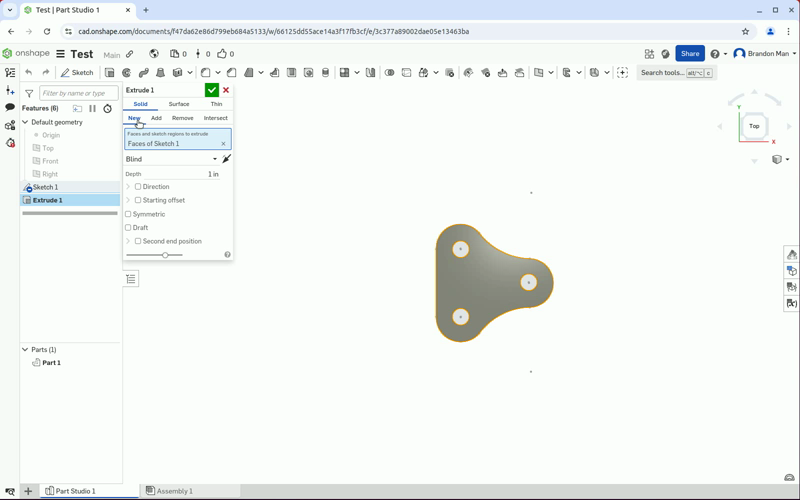
key(tab, 4)
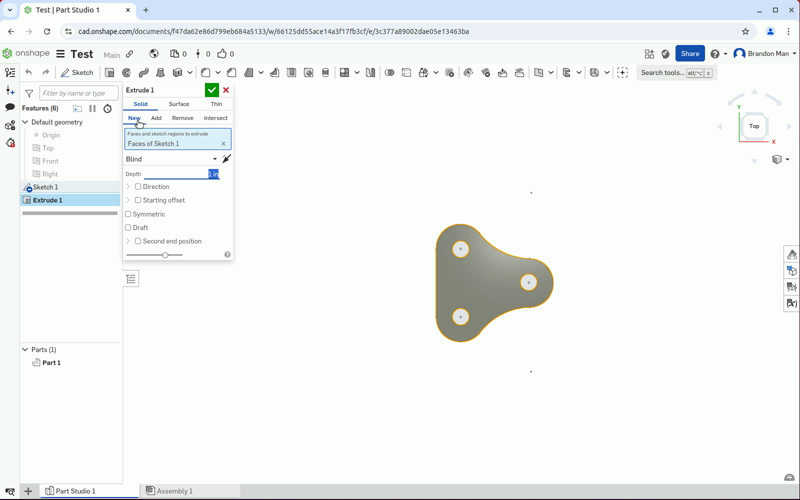
text(2.889)
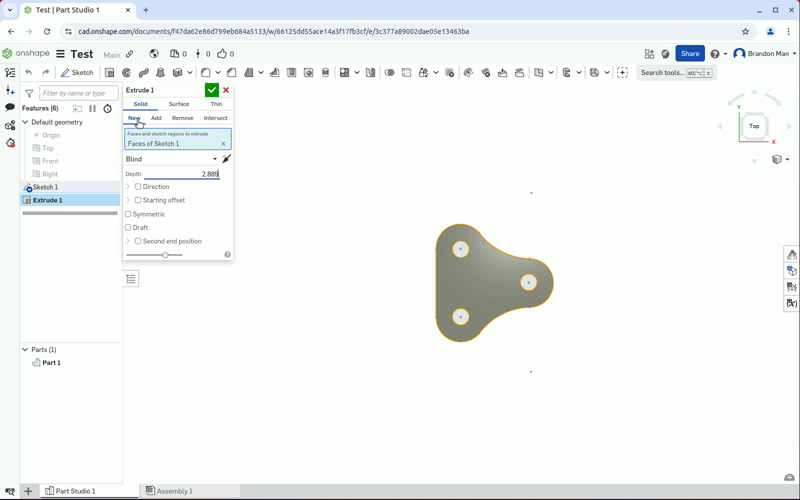
key(enter)
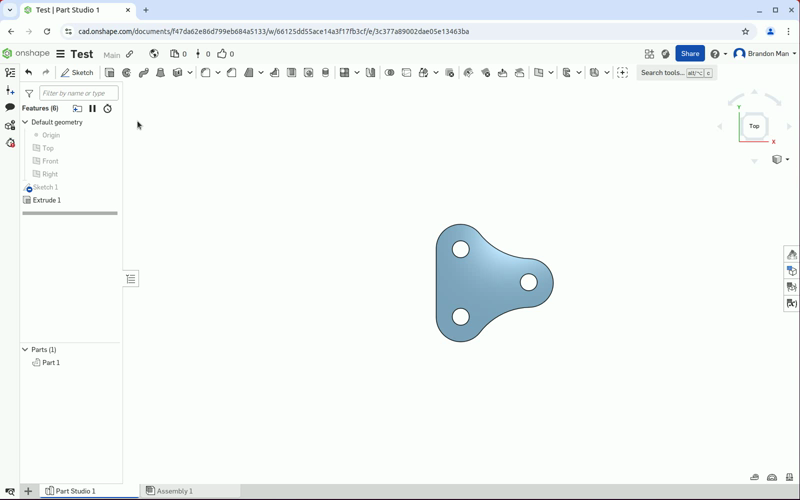
key(shift+h)
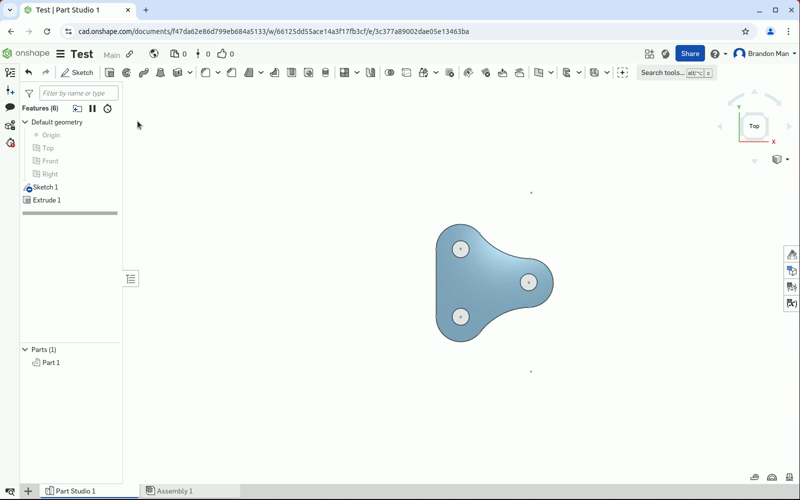
key(shift+h)
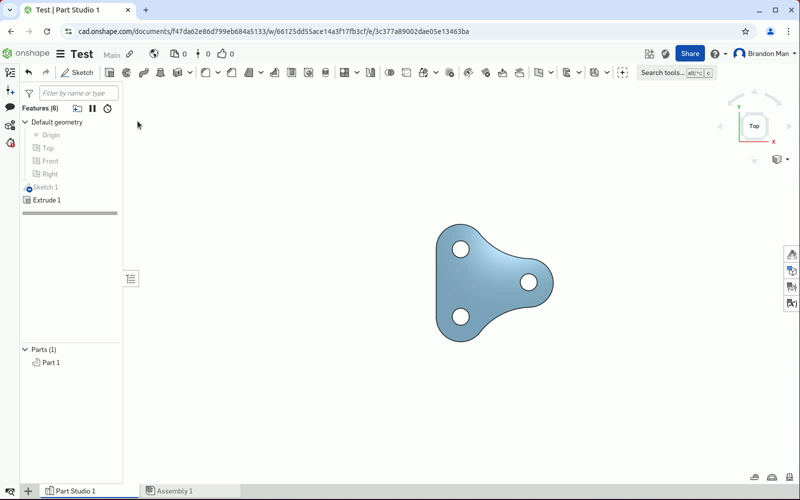
mouse_move(73, 189)
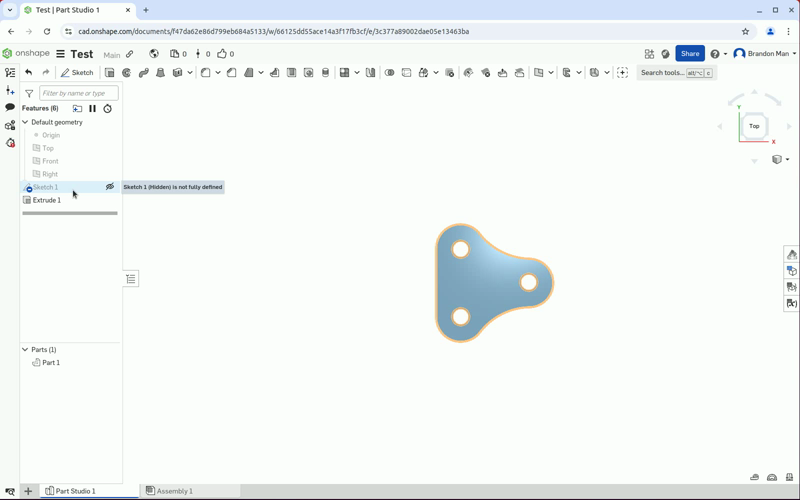
click(73, 189)
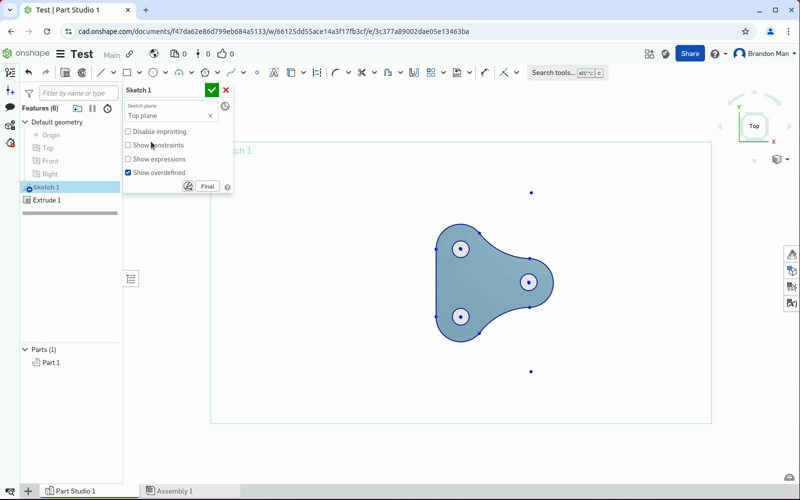
mouse_move(229, 92)
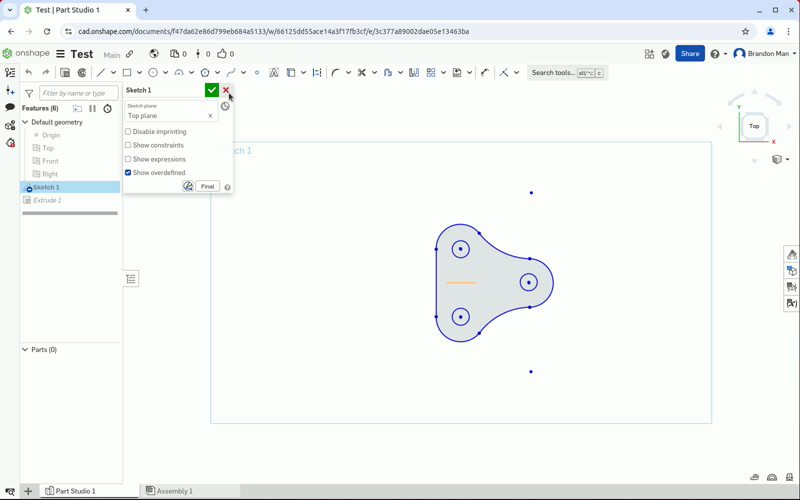
click(229, 92)
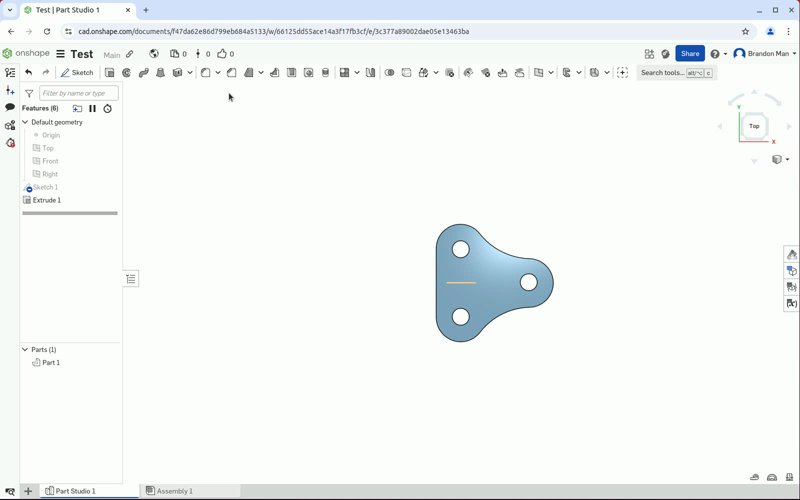
mouse_move(73, 352)
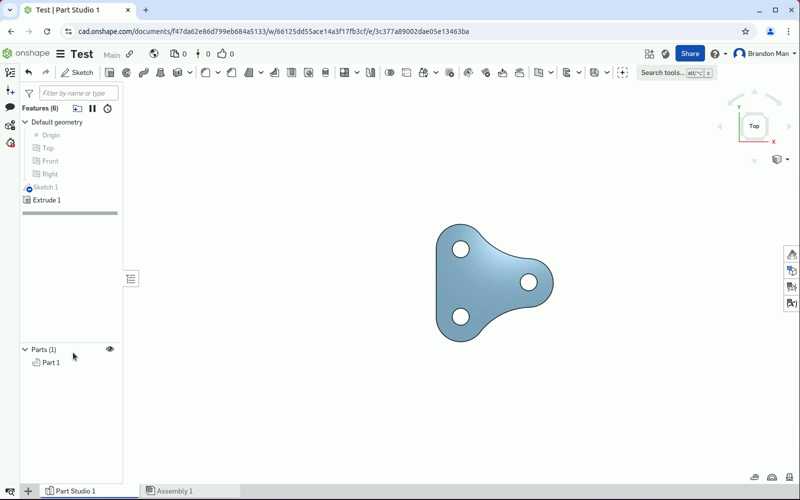
key(y)
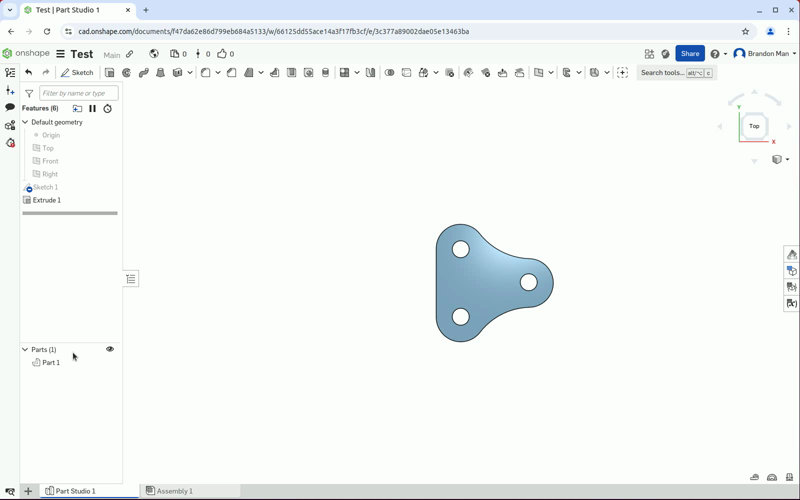
key(shift+p)
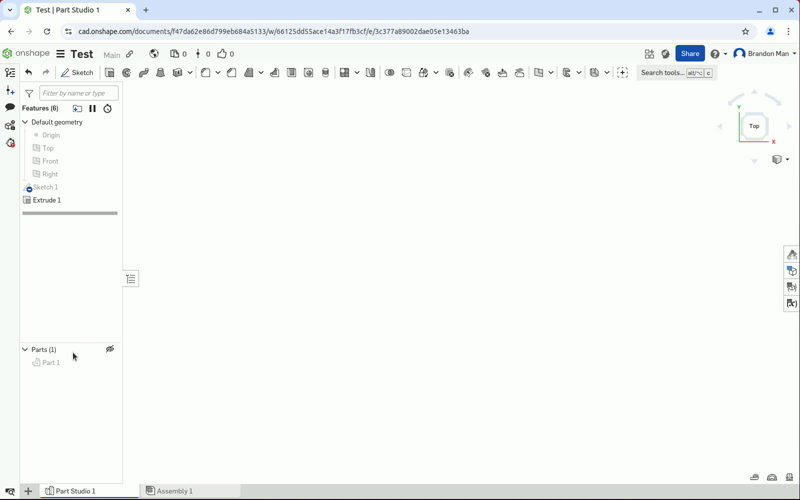
key(space)
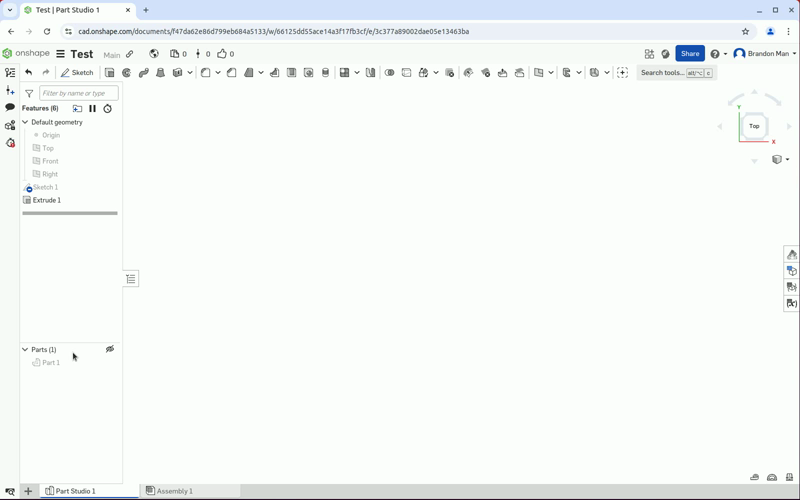
key_down(shift)
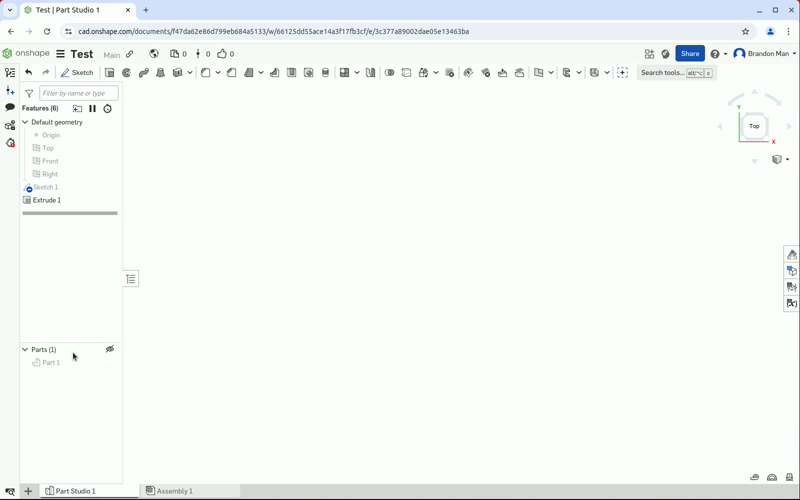
key(up)
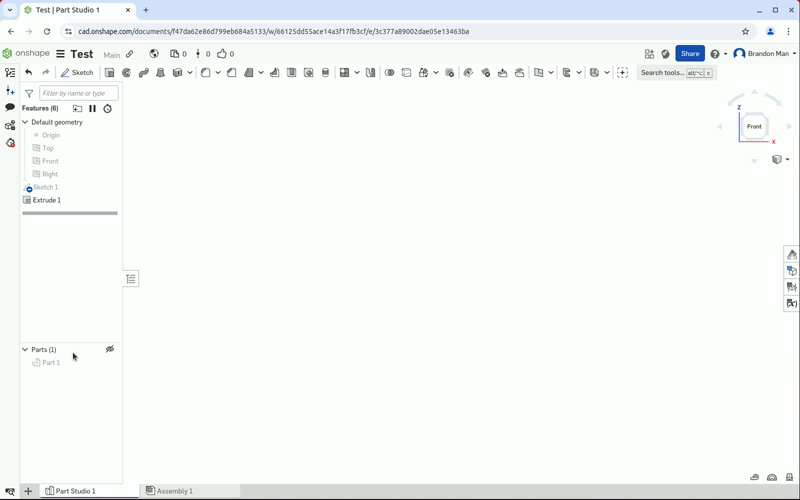
key_up(shift)
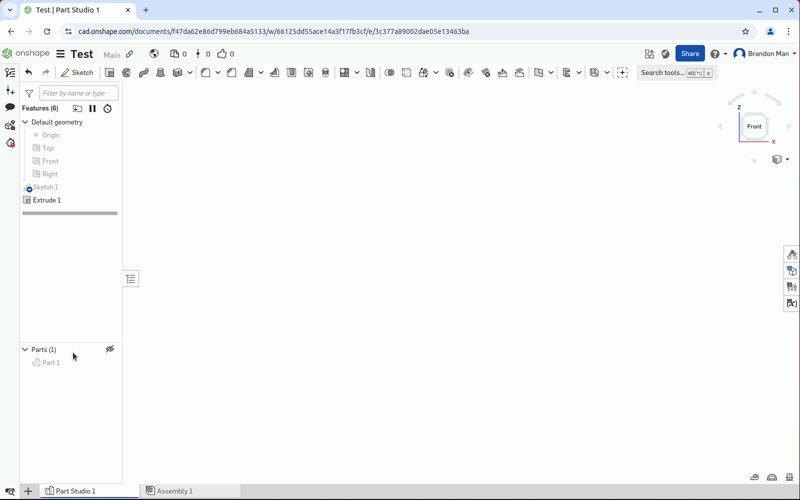
mouse_move(73, 352)
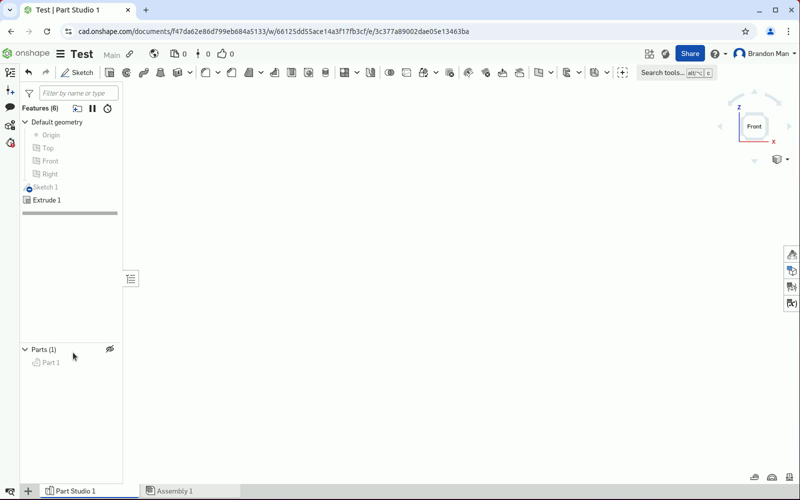
key(shift+y)
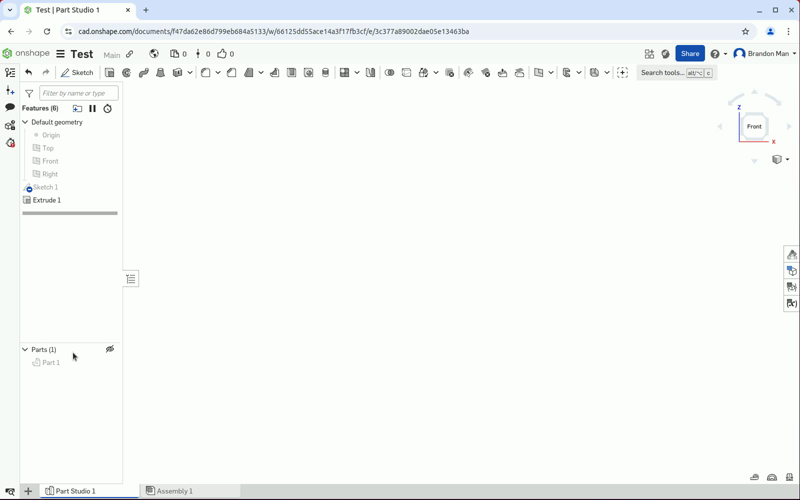
key(shift+s)
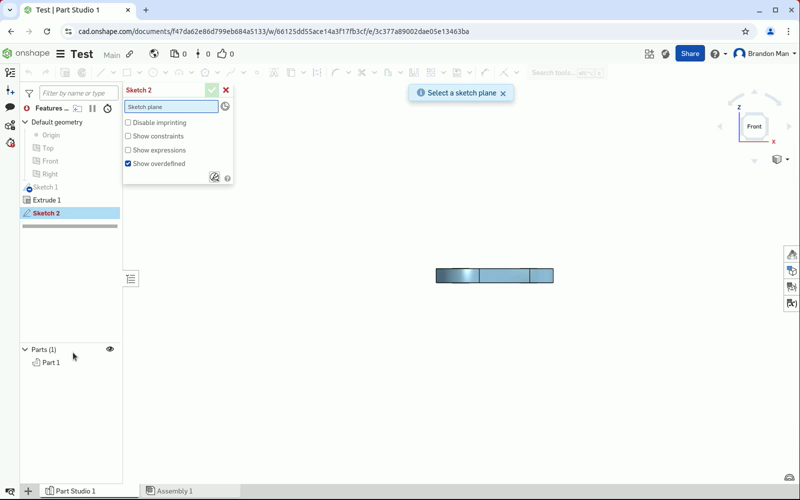
mouse_move(73, 163)
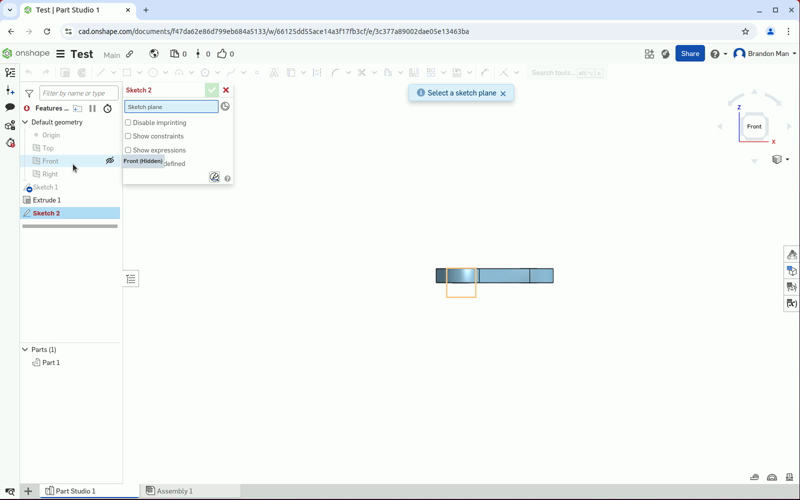
click(73, 163)
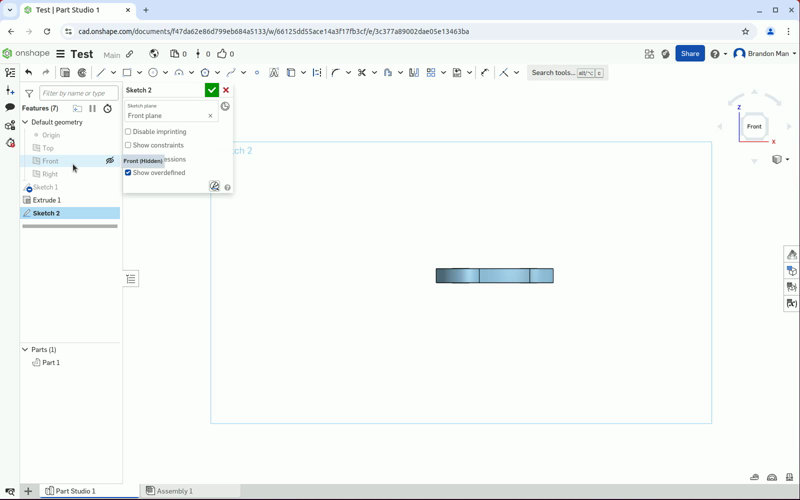
mouse_move(73, 352)
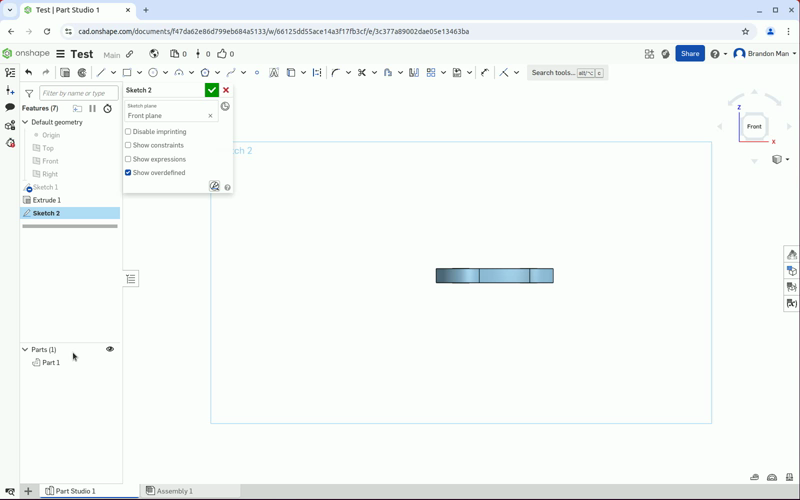
key(y)
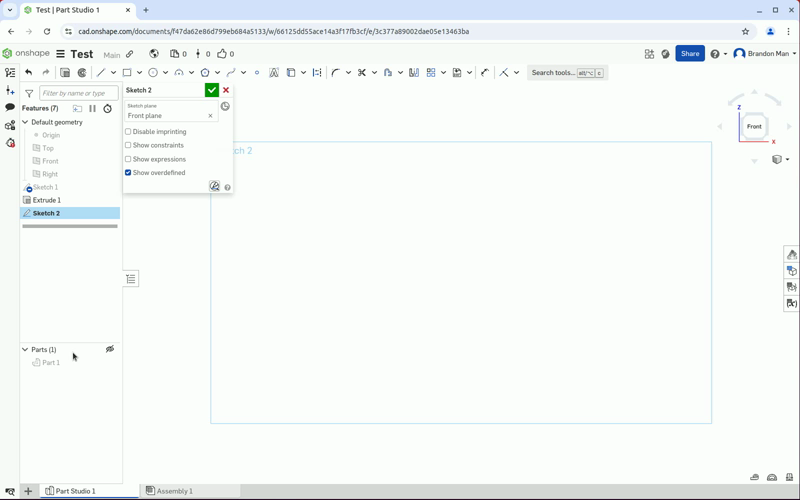
key(l)
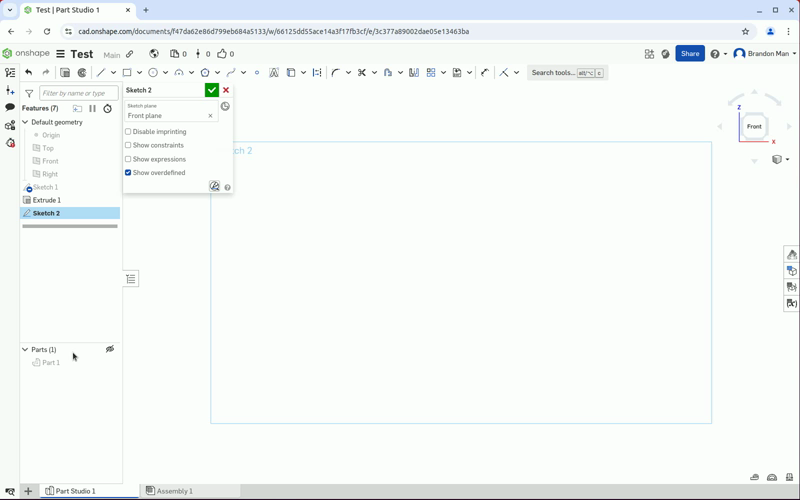
key_down(shift)
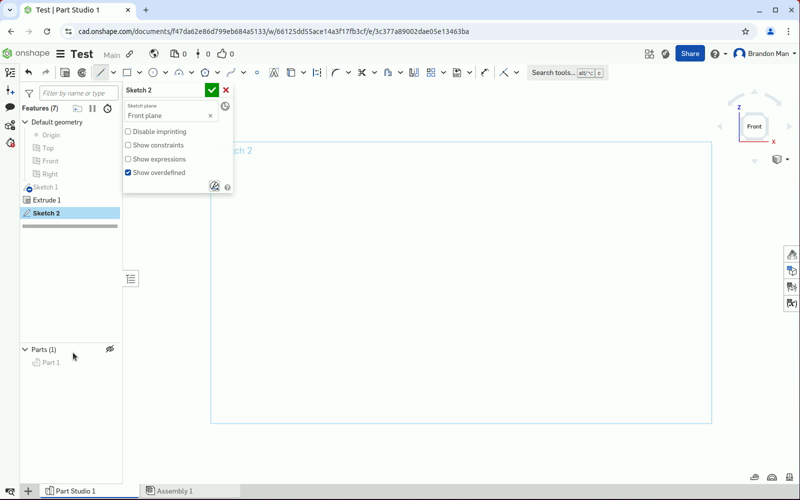
mouse_move(378, 282)
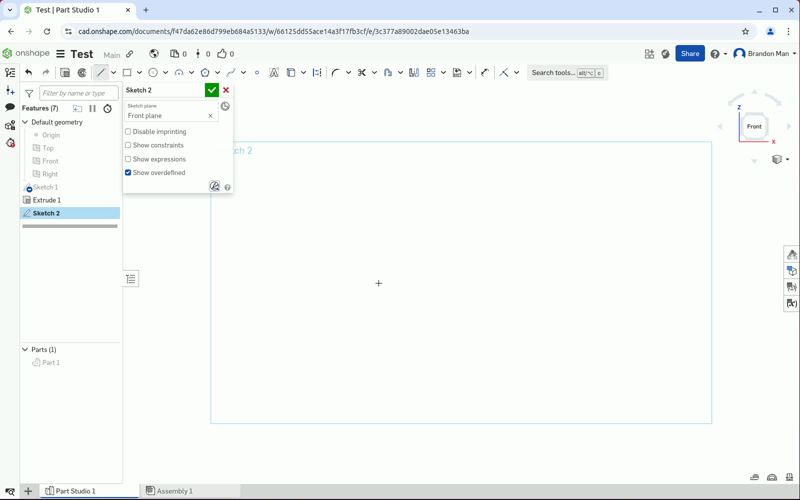
click(378, 282)
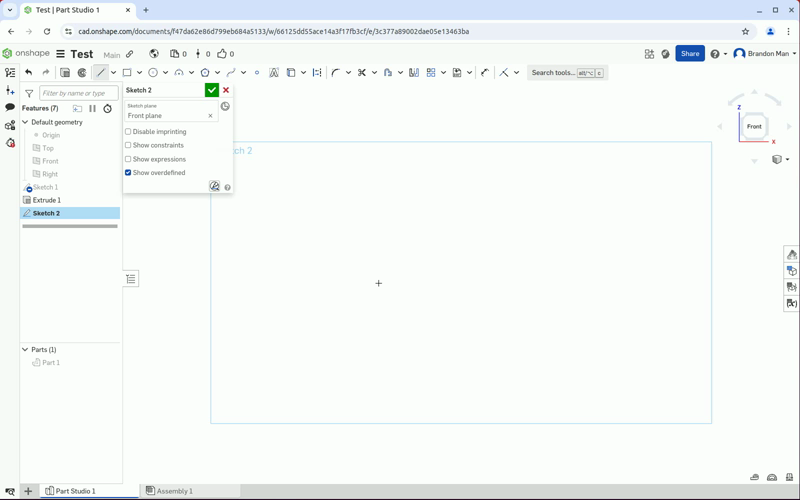
key_up(shift)
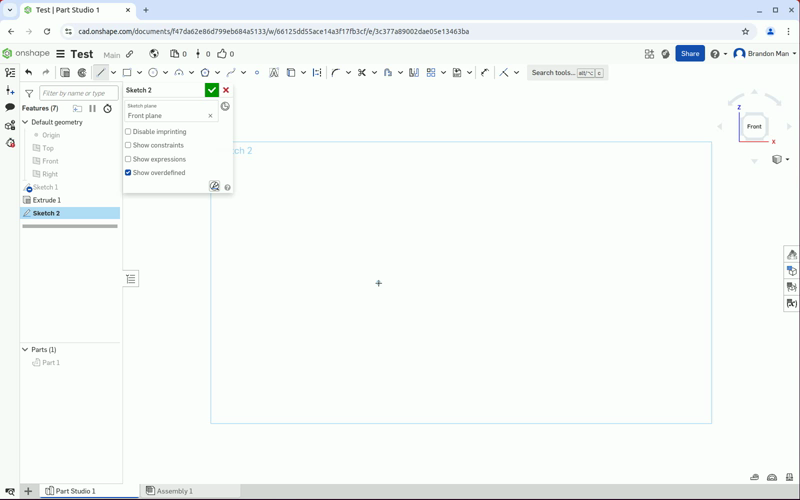
key_down(shift)
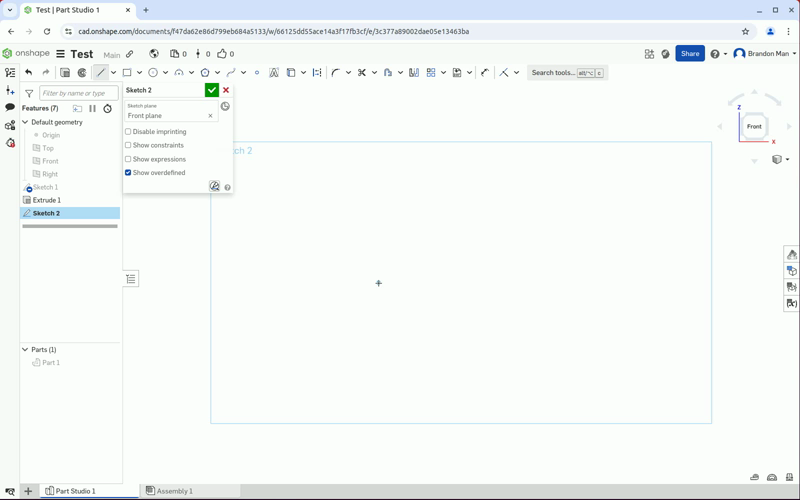
mouse_move(507, 282)
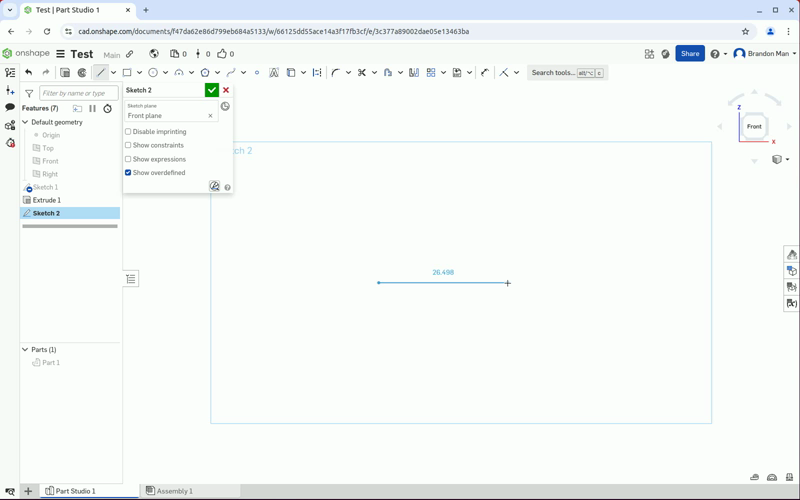
click(507, 282)
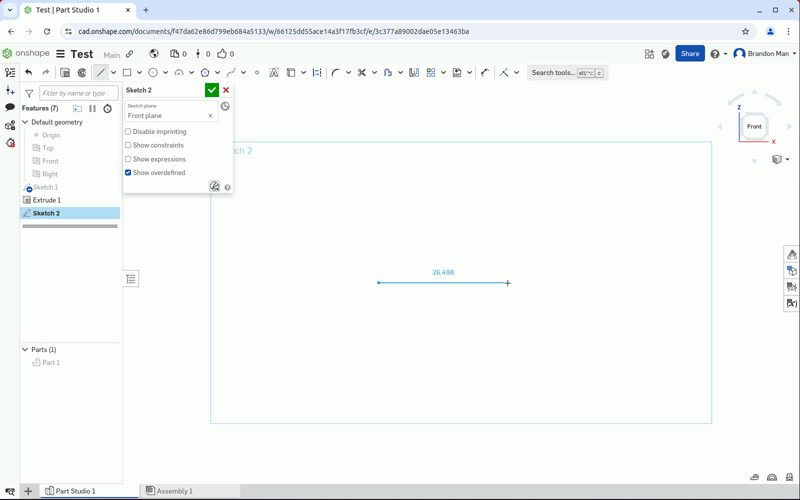
key_up(shift)
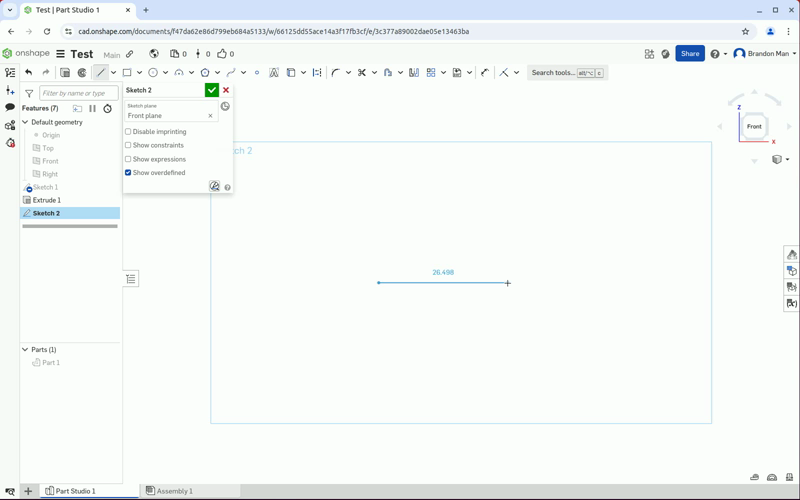
key_down(shift)
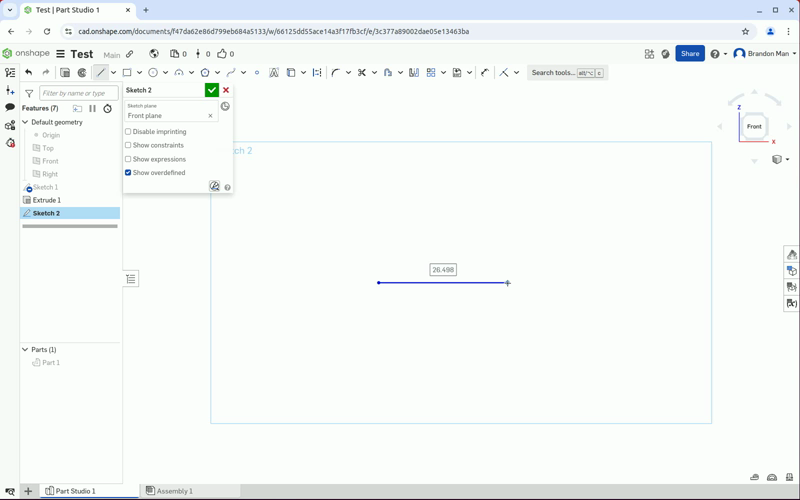
mouse_move(537, 282)
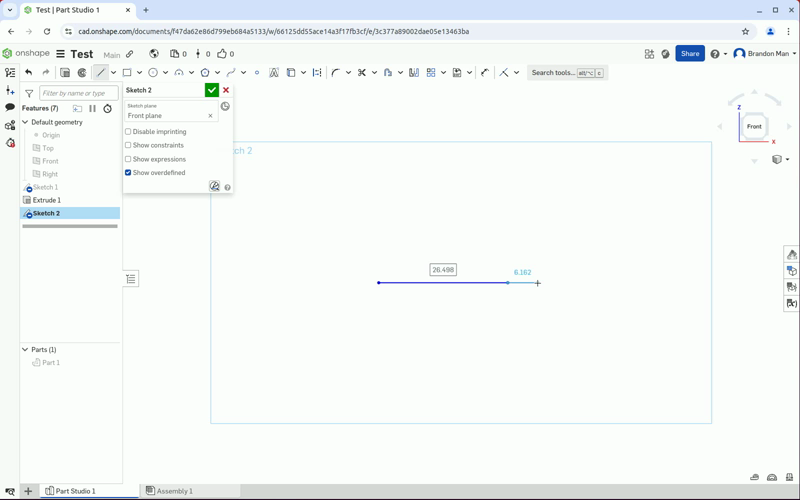
mouse_move(507, 269)
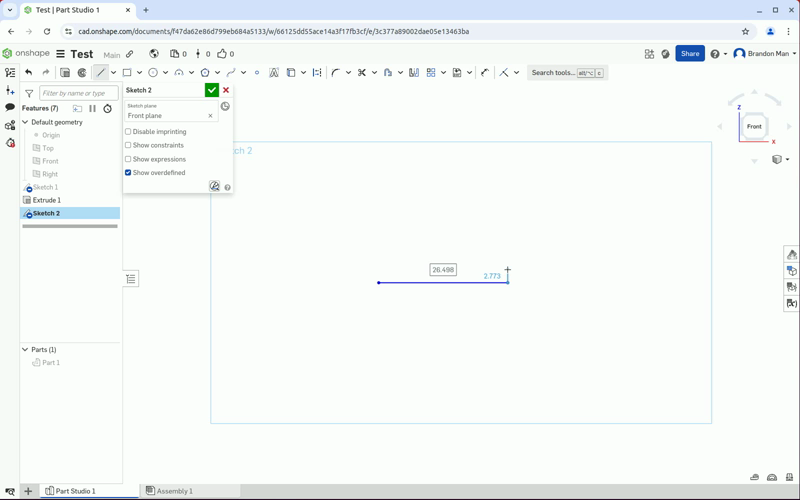
click(507, 269)
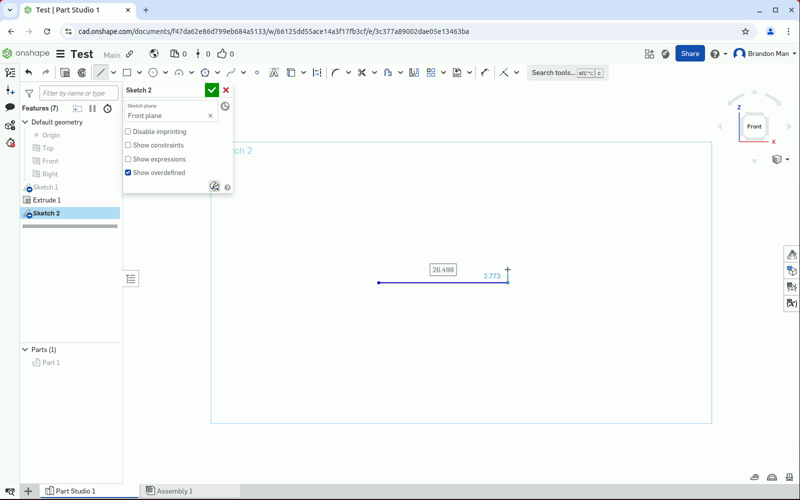
key_up(shift)
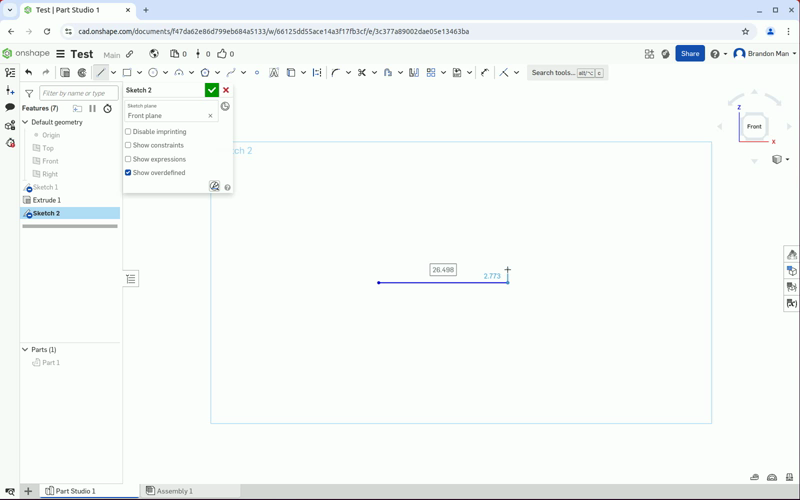
key(esc)
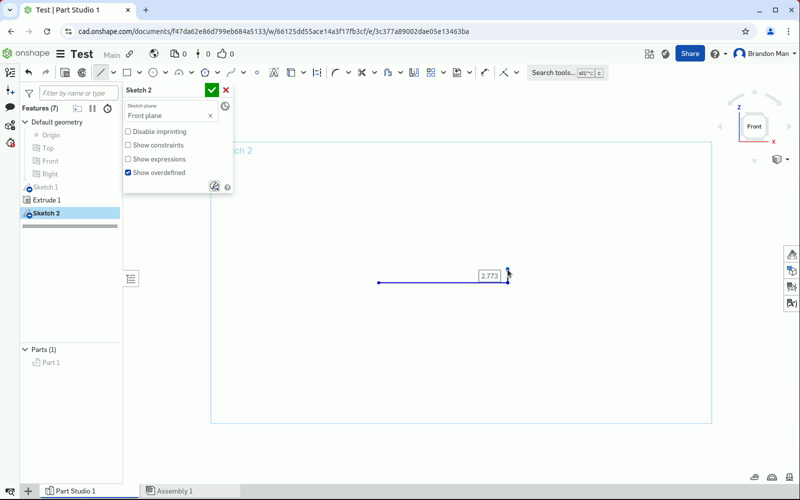
key(a)
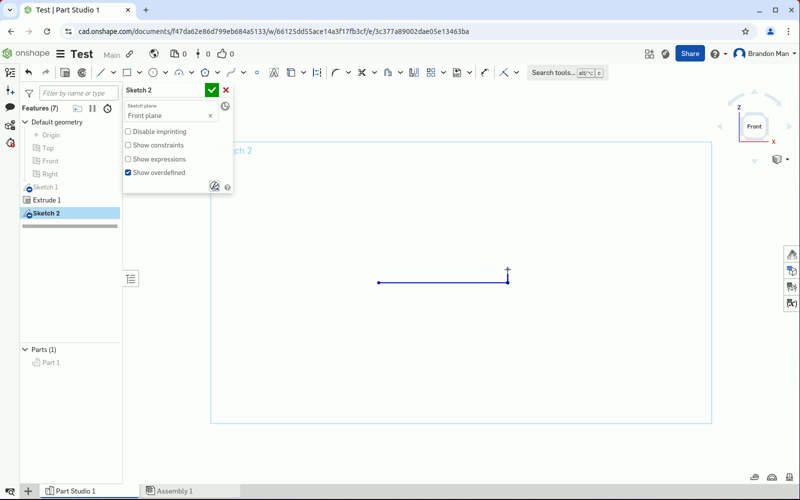
mouse_move(507, 269)
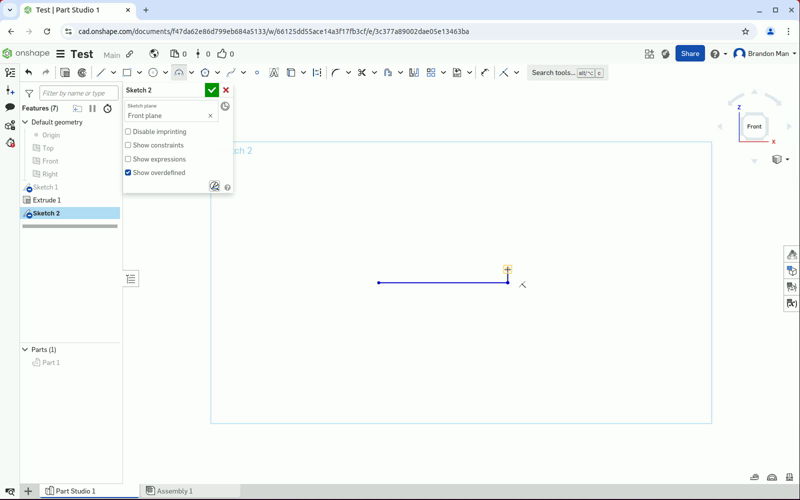
click(507, 269)
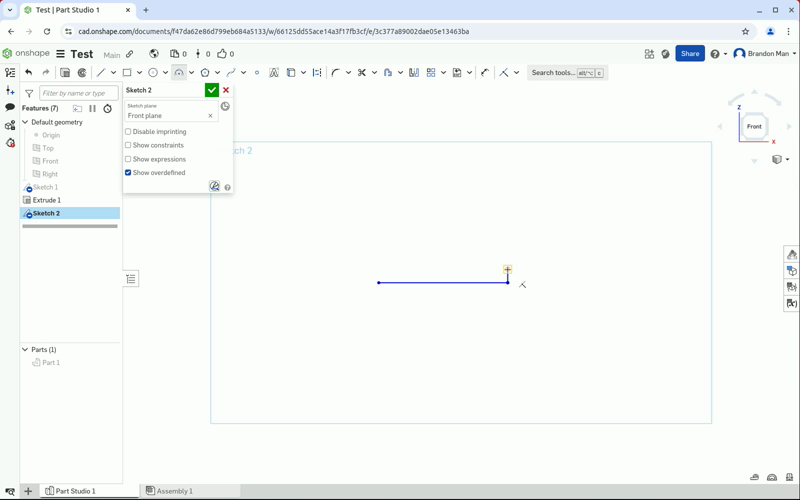
key_down(shift)
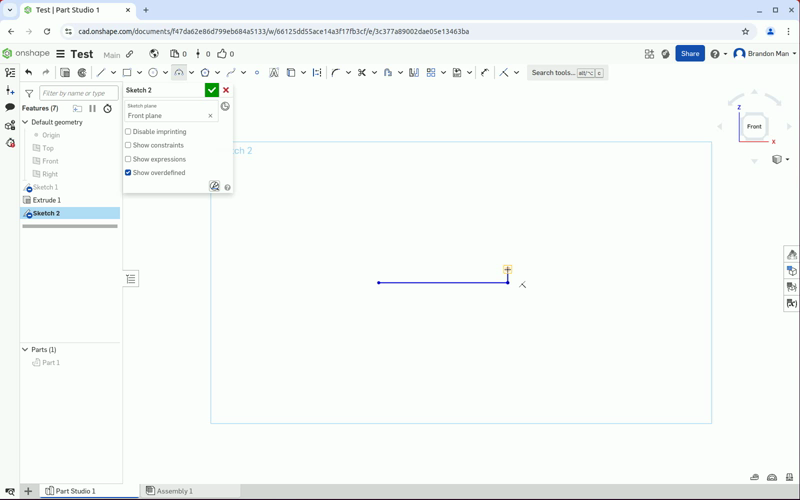
mouse_move(397, 230)
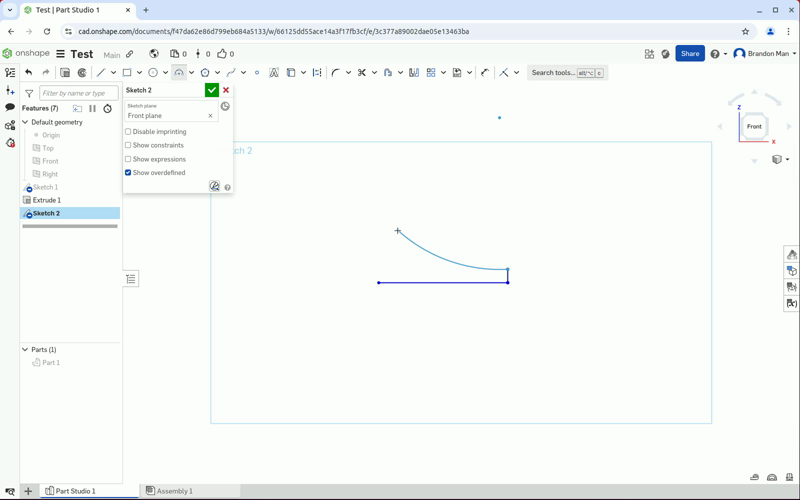
click(397, 230)
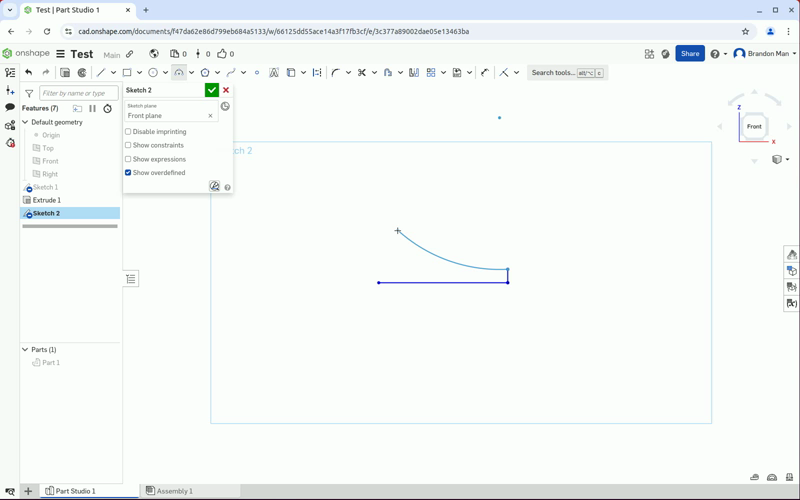
mouse_move(449, 259)
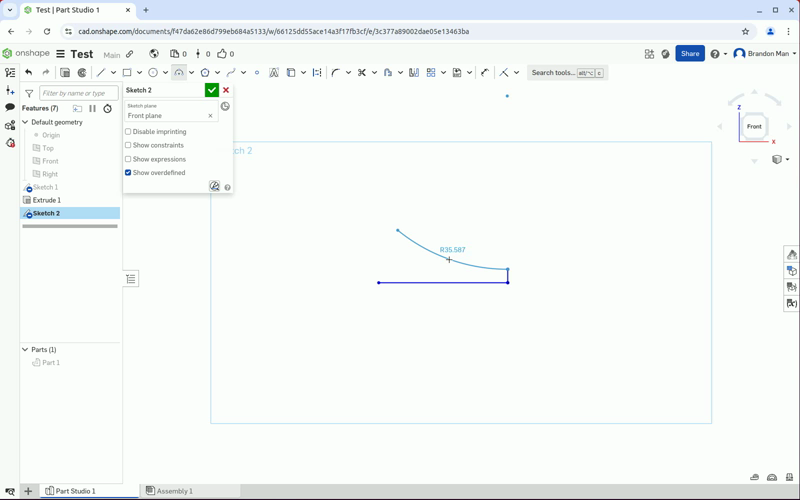
click(449, 259)
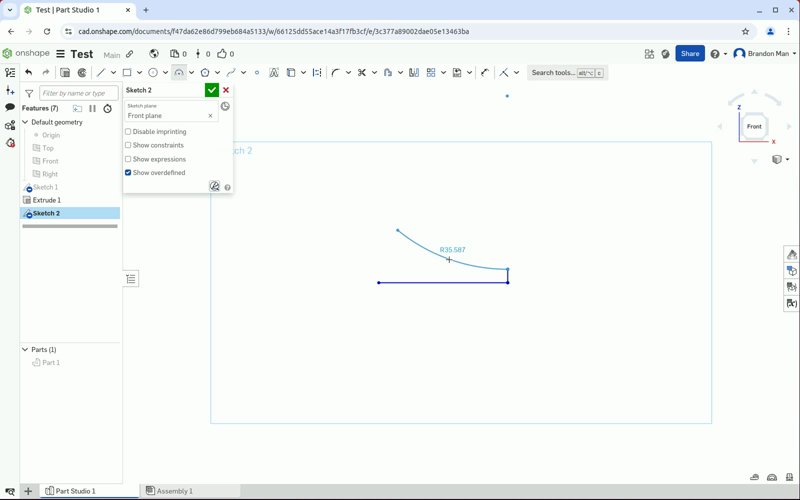
key_up(shift)
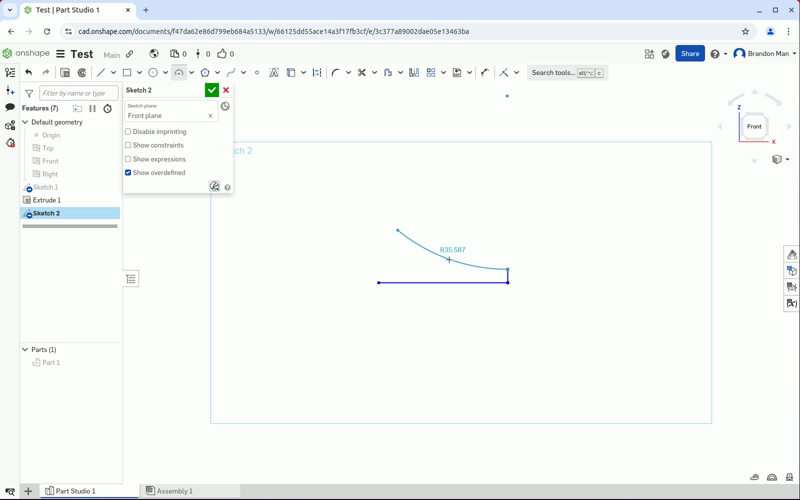
mouse_move(397, 230)
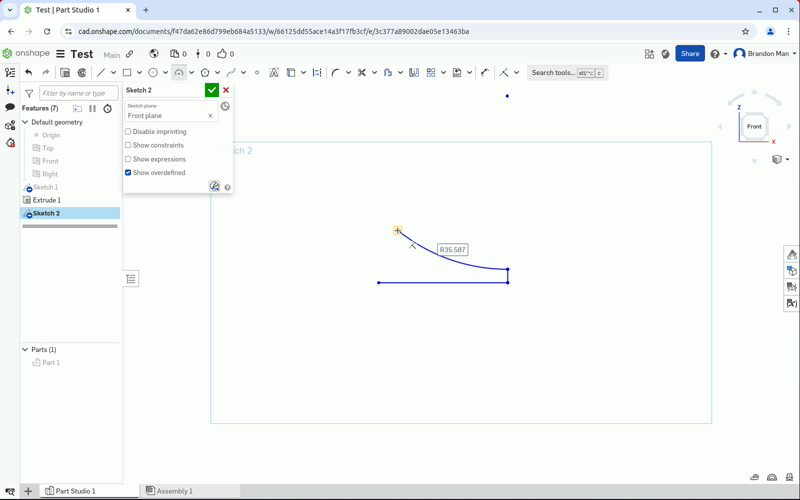
click(397, 230)
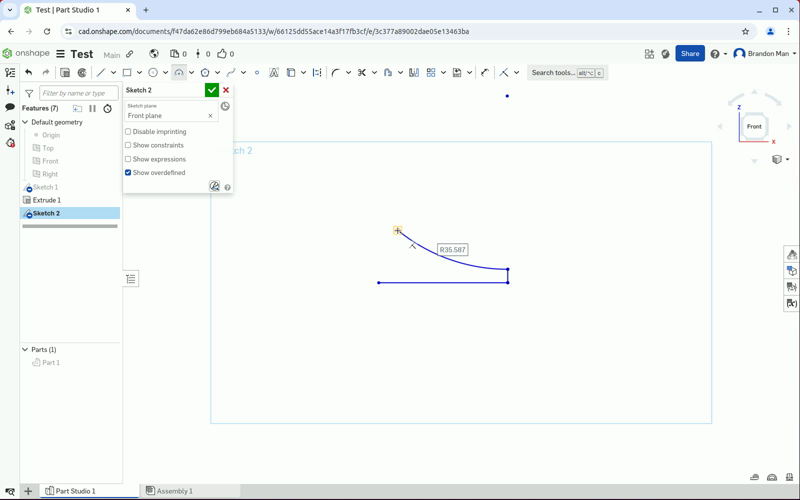
mouse_move(378, 282)
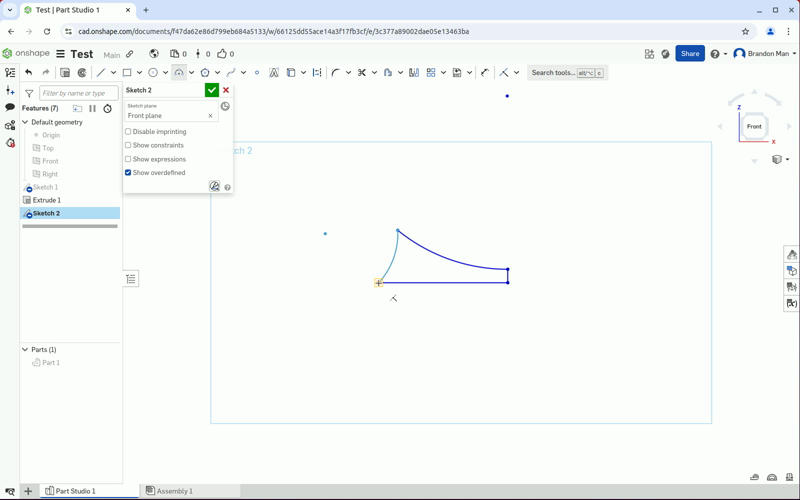
click(378, 282)
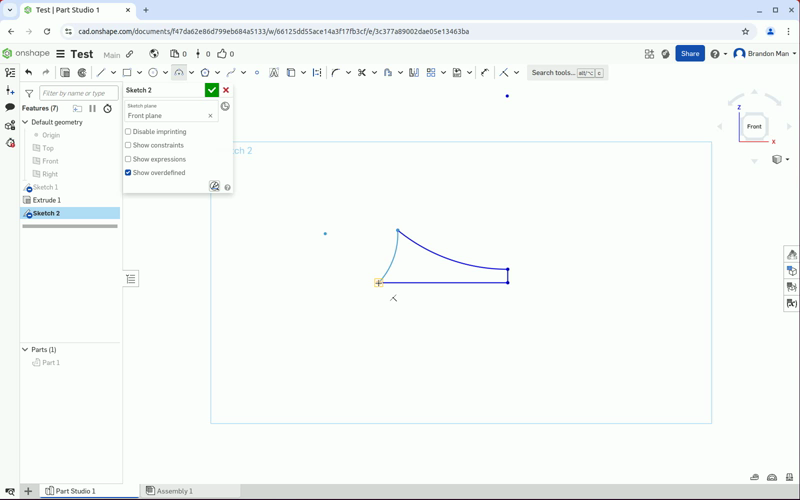
key_down(shift)
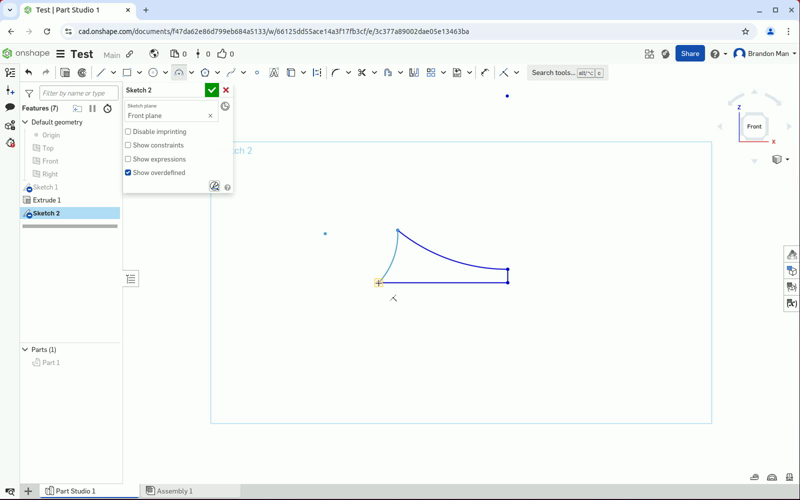
mouse_move(350, 243)
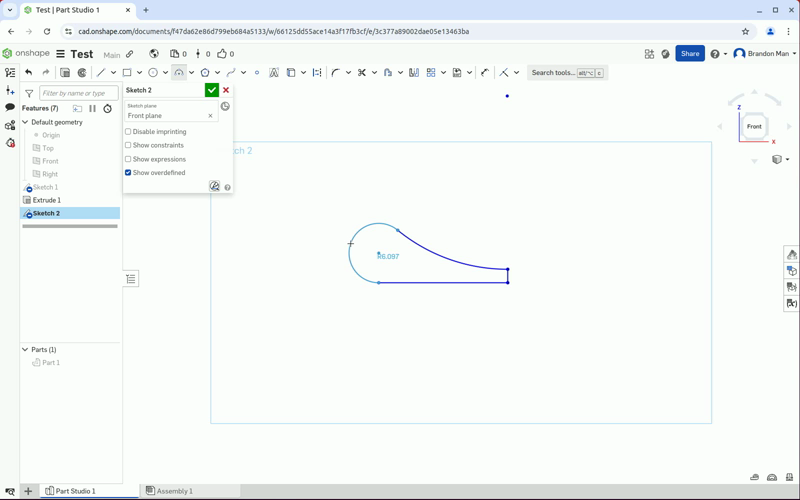
click(350, 243)
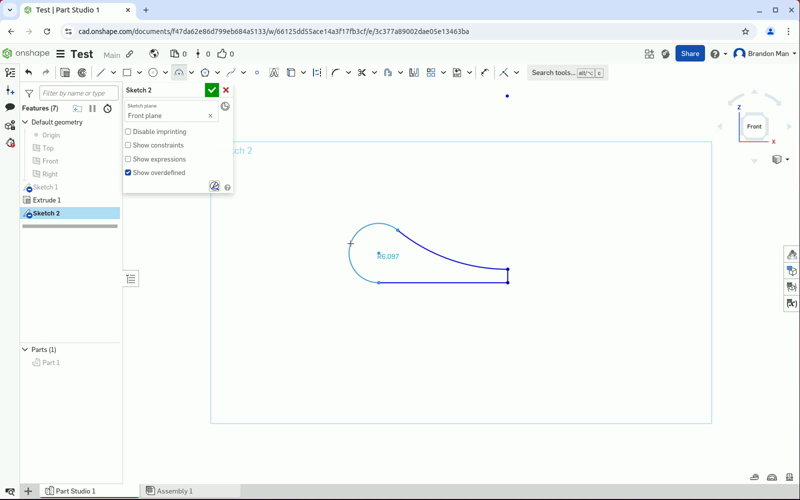
key_up(shift)
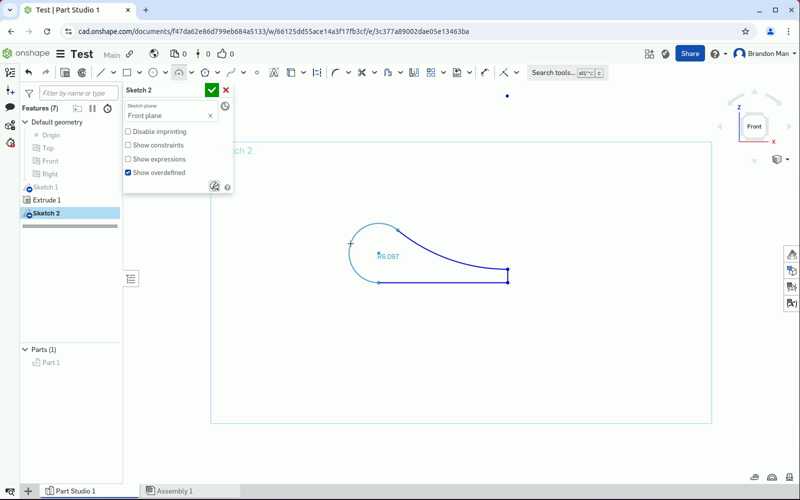
key(esc)
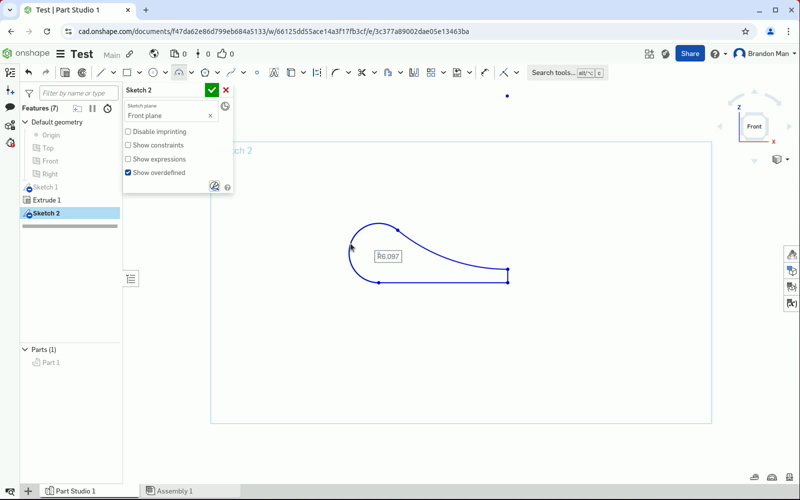
key(c)
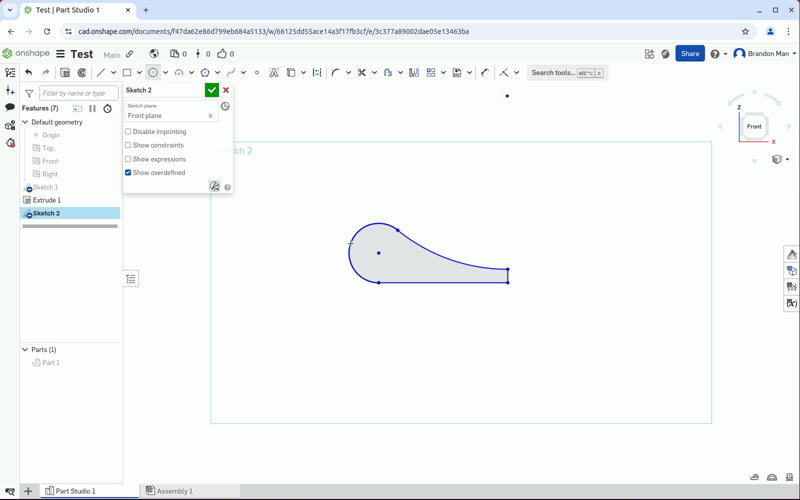
key_down(shift)
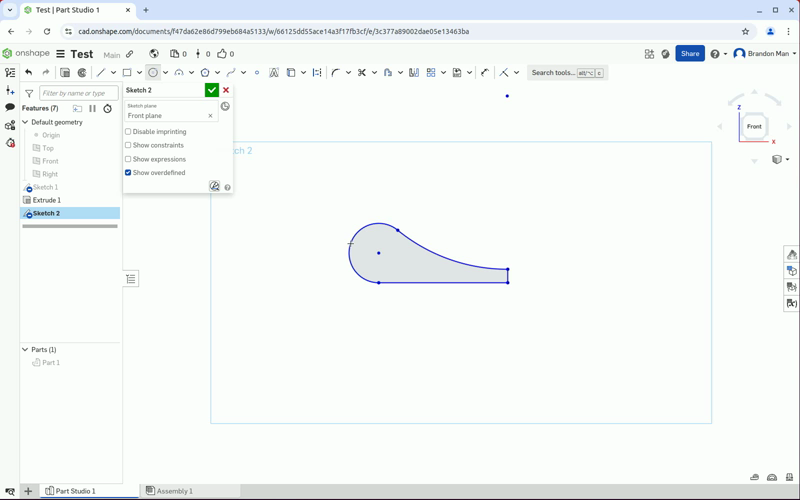
mouse_move(378, 253)
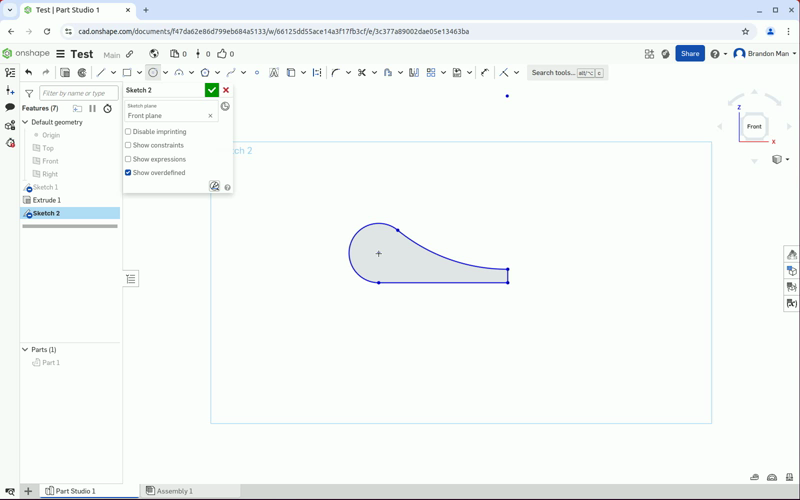
click(378, 253)
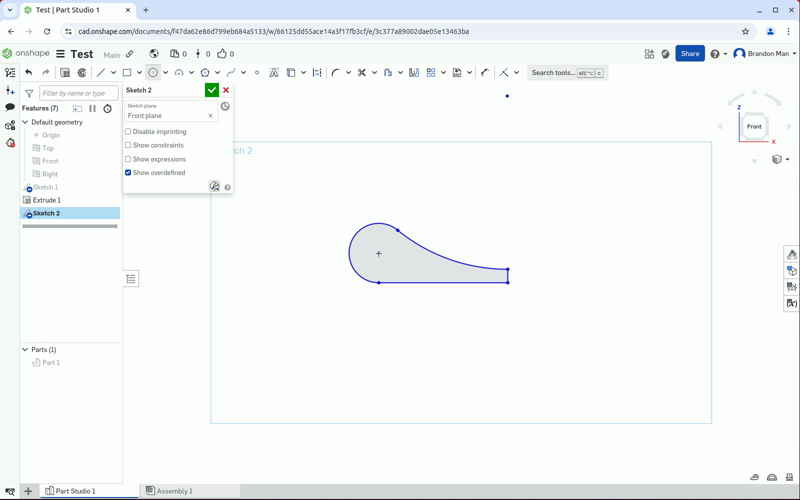
key_up(shift)
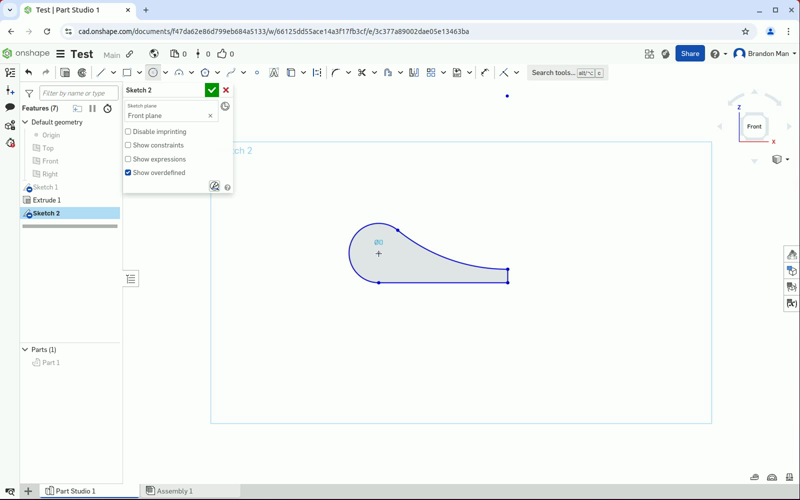
mouse_move(392, 253)
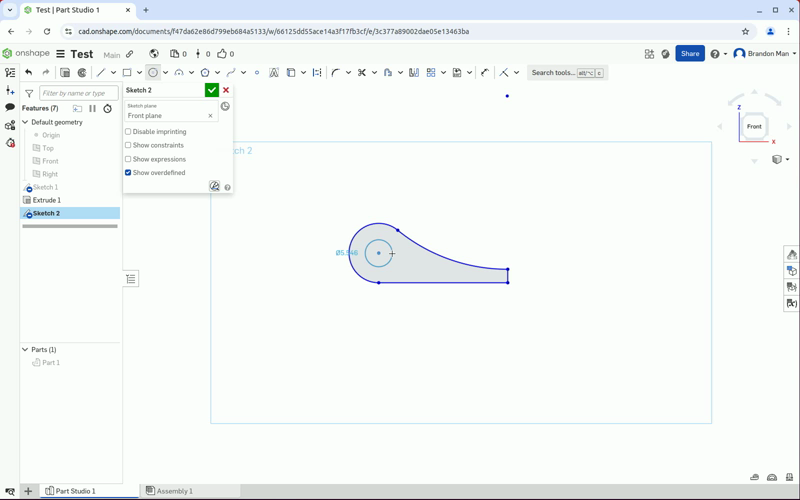
click(392, 253)
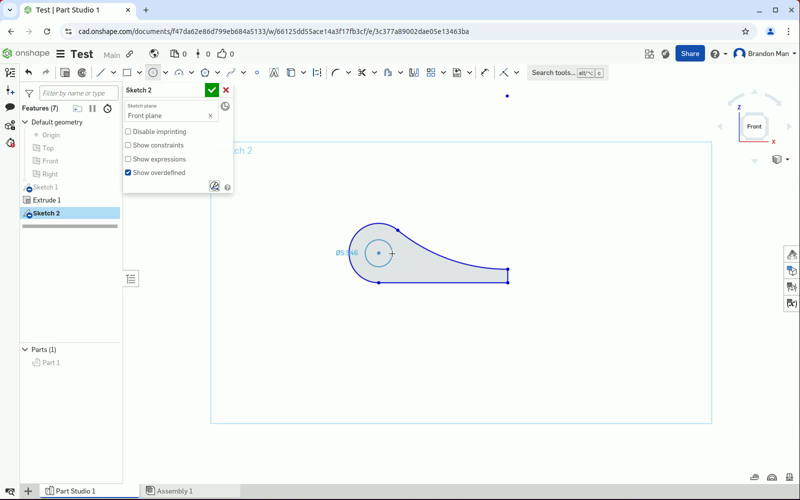
key(esc)
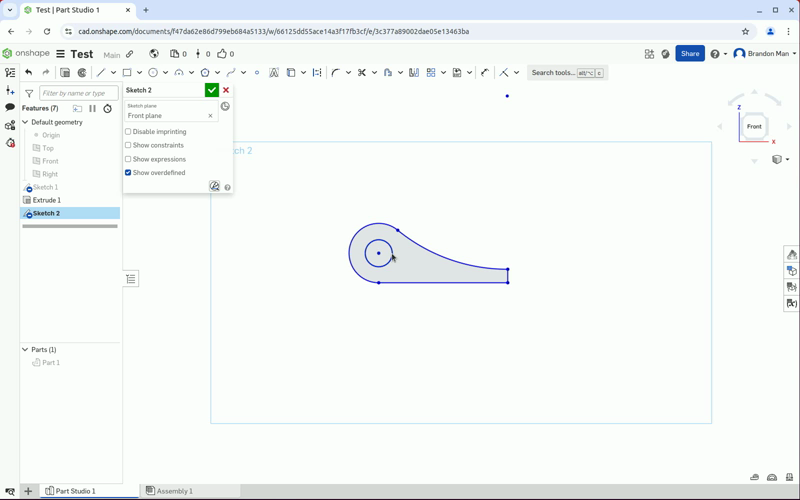
mouse_move(389, 273)
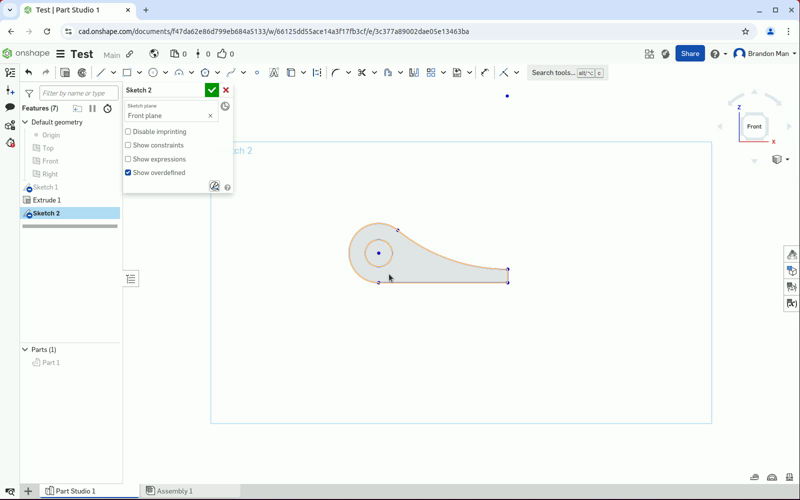
click(389, 273)
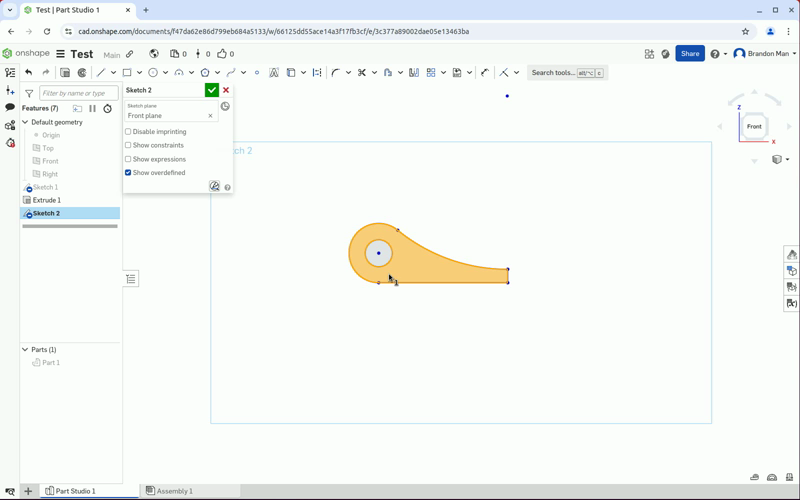
mouse_move(73, 352)
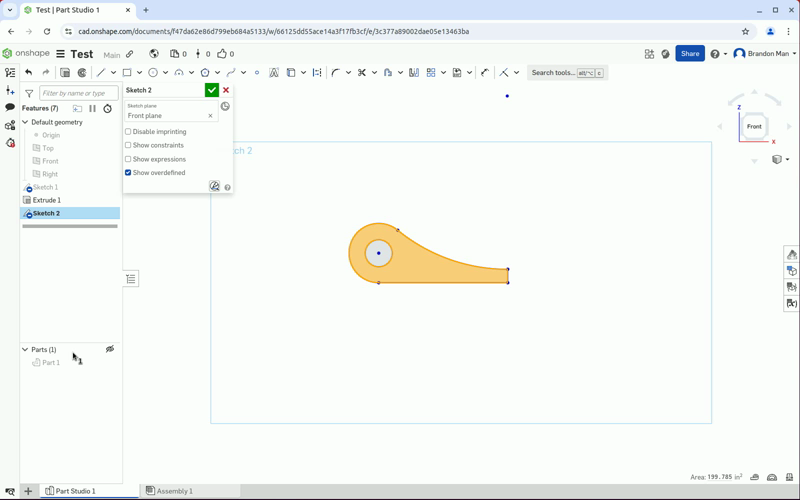
key(shift+y)
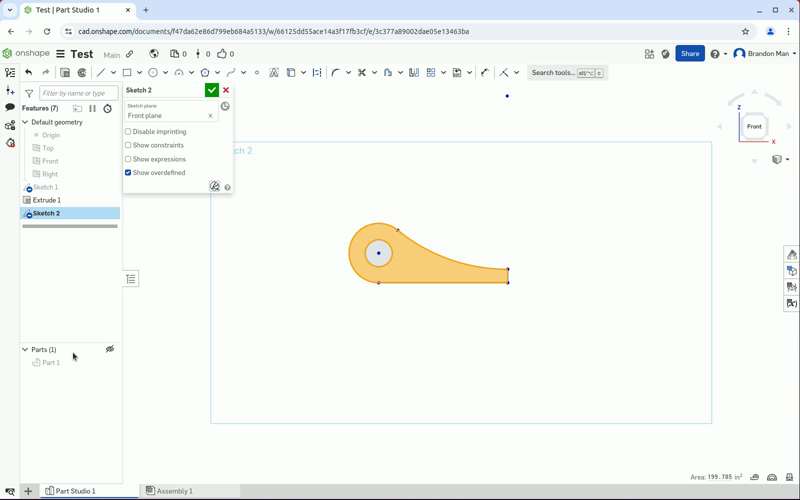
key(shift+e)
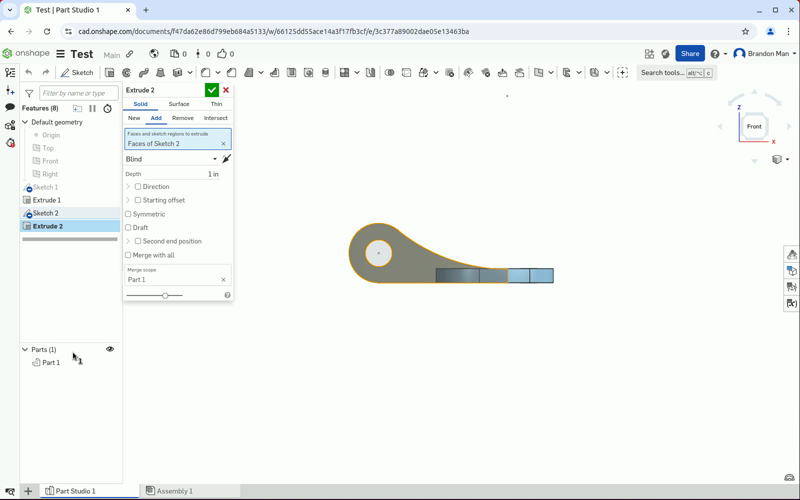
mouse_move(143, 106)
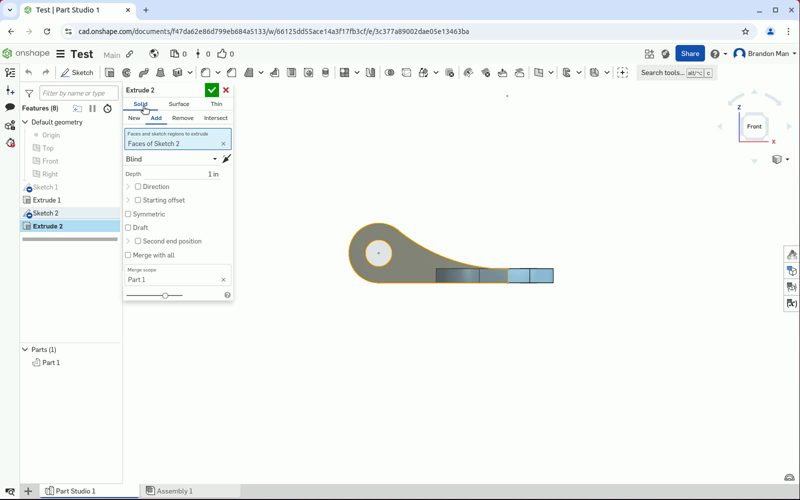
click(143, 106)
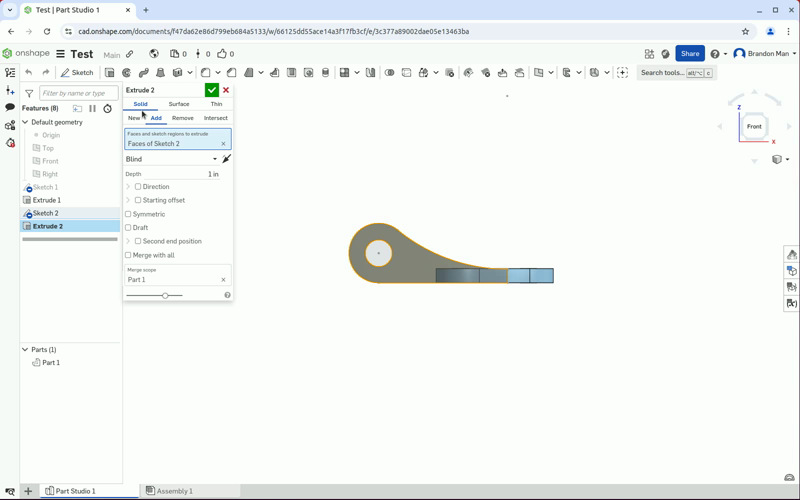
mouse_move(137, 120)
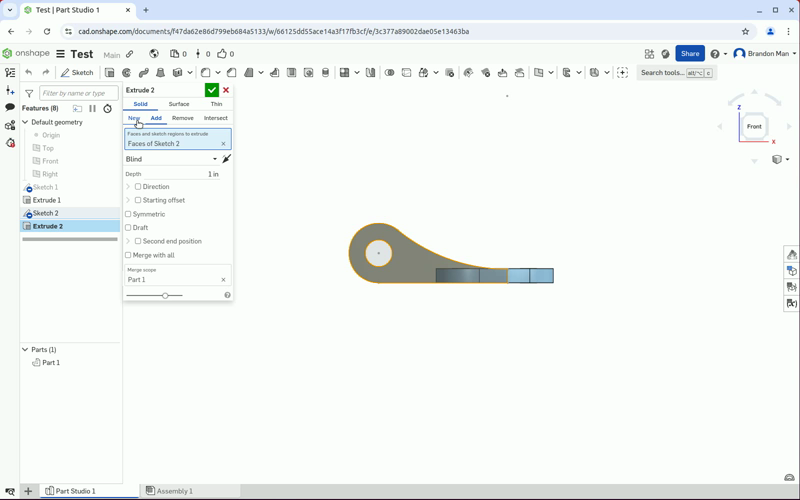
click(137, 120)
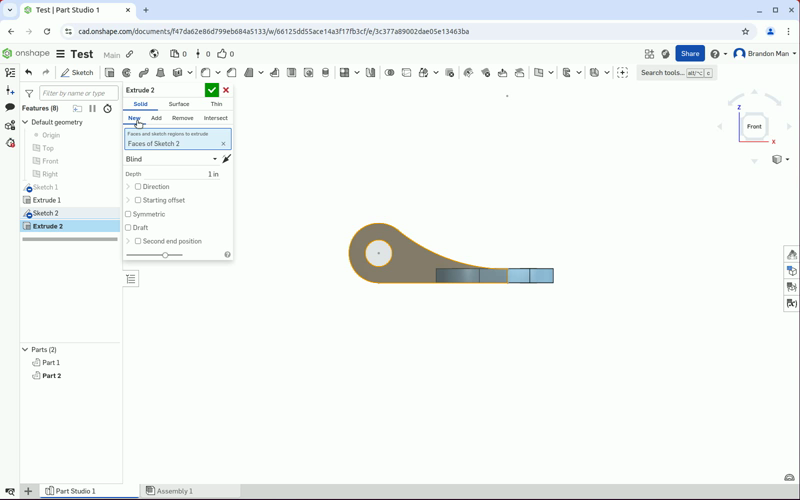
key(tab, 4)
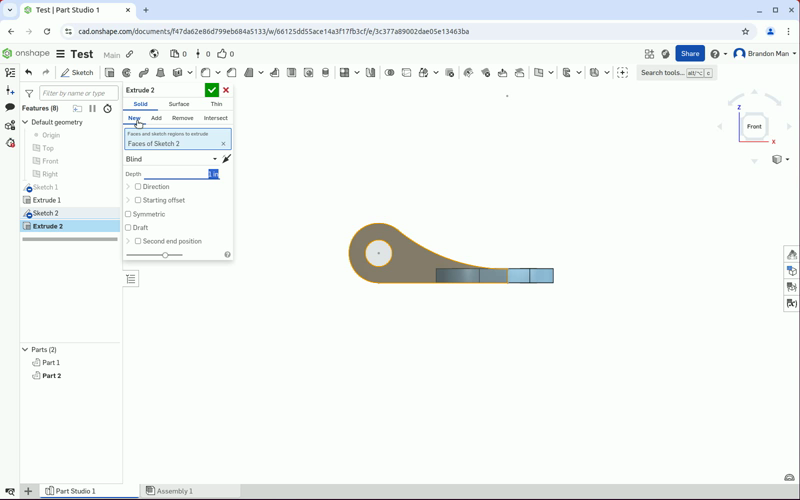
text(2.166)
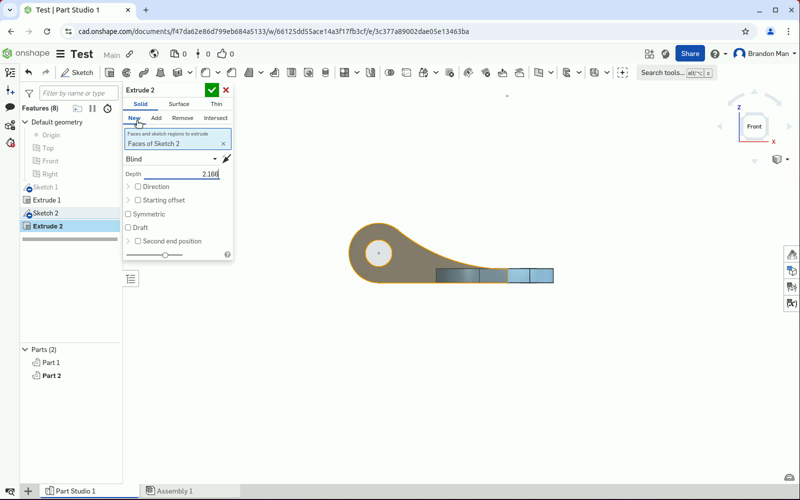
key(tab, 3)
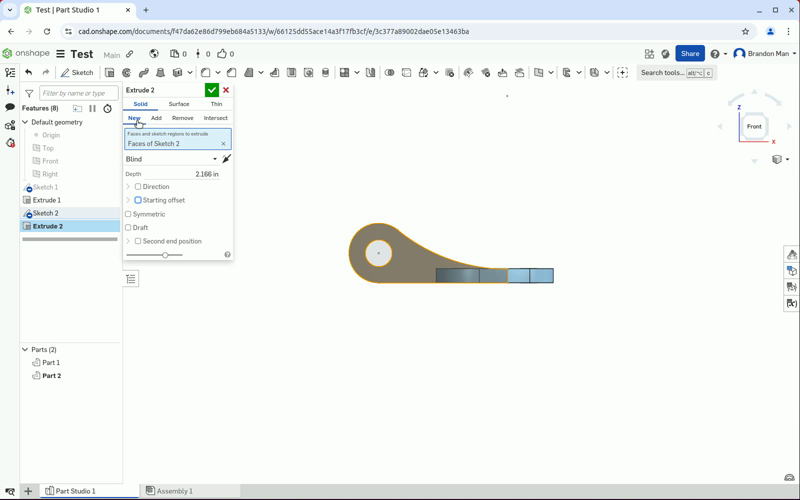
key(tab, 2)
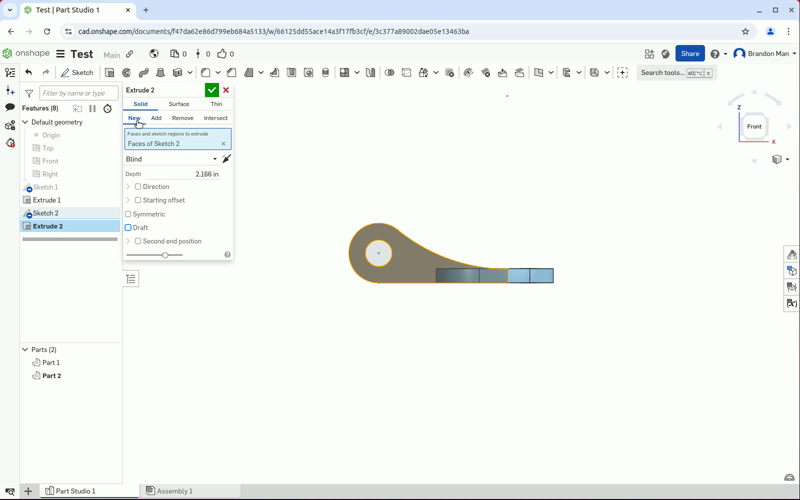
key(space)
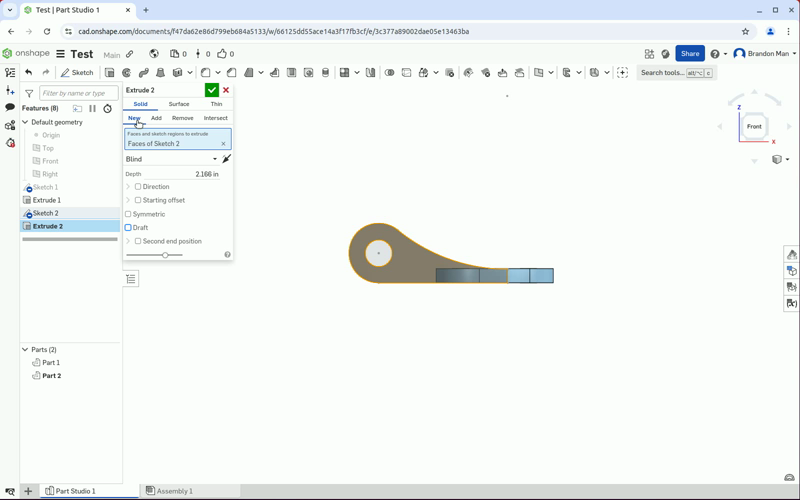
key(tab, 3)
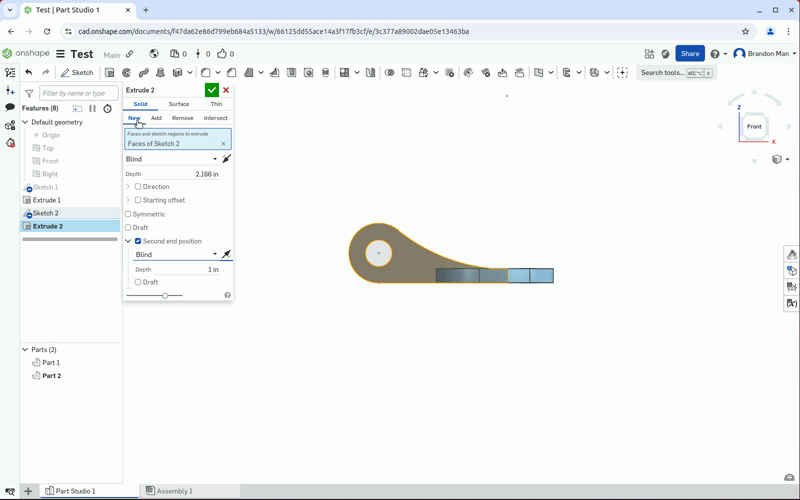
text(2.166)
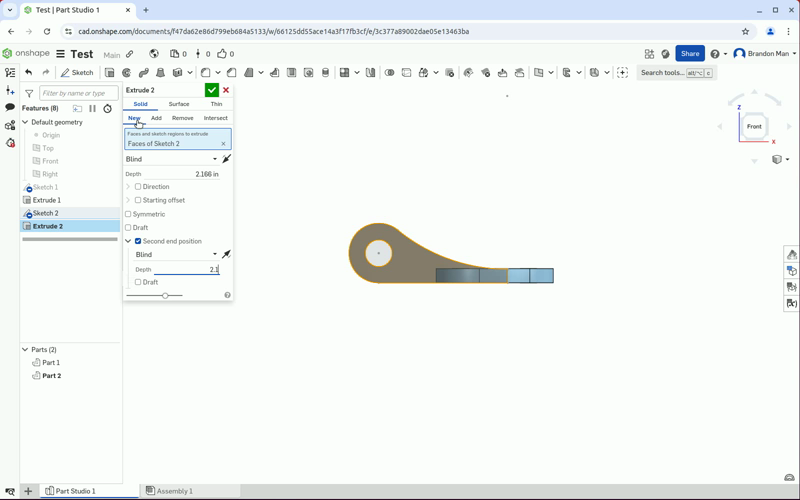
key(enter)
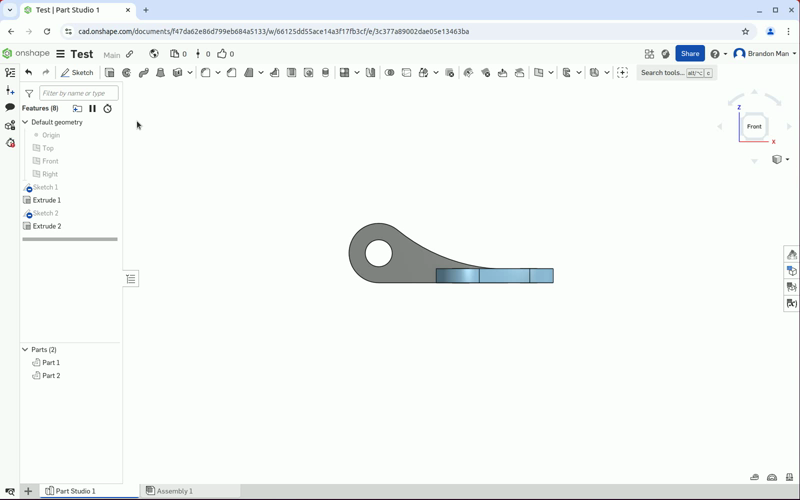
key(shift+h)
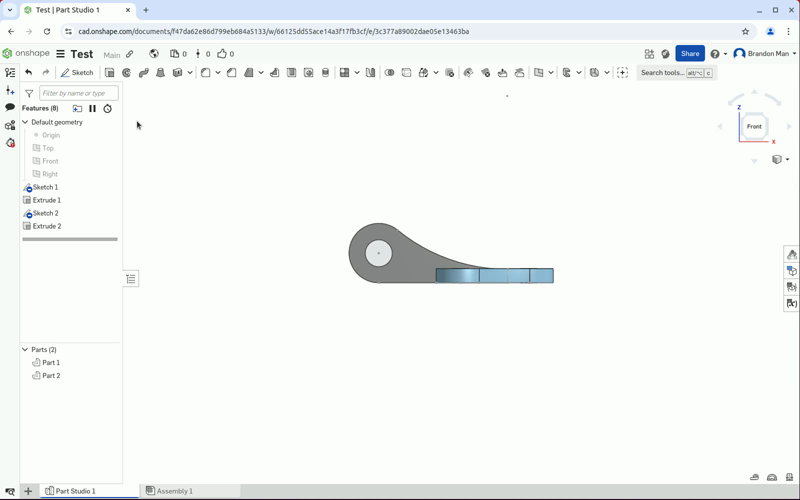
key(shift+h)
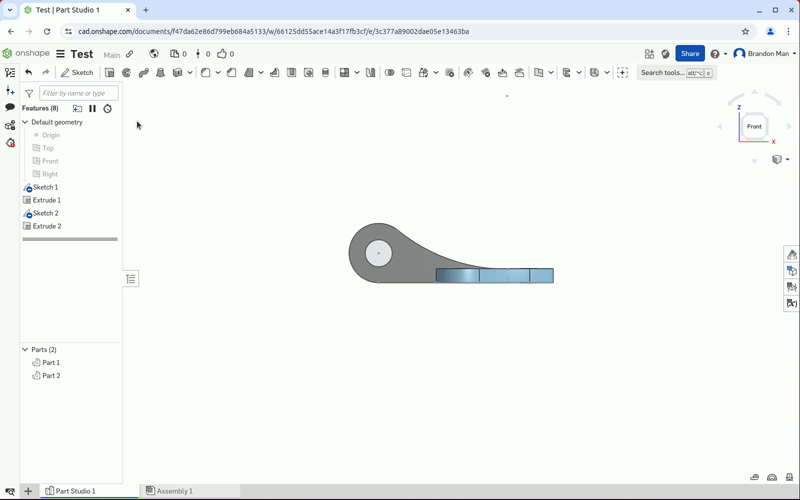
key(shift+7)
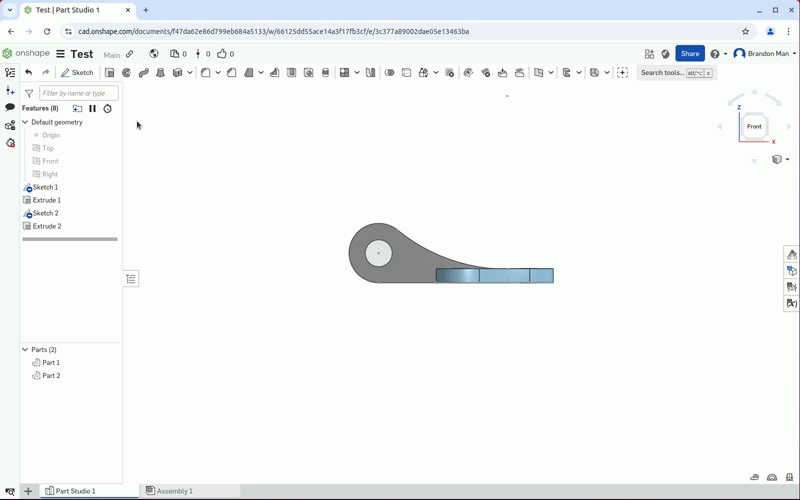
key(left, 2)
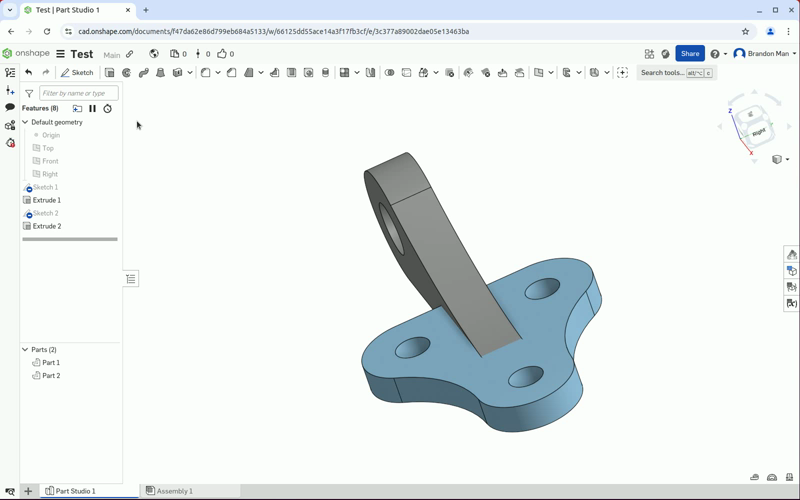
key(down, 2)
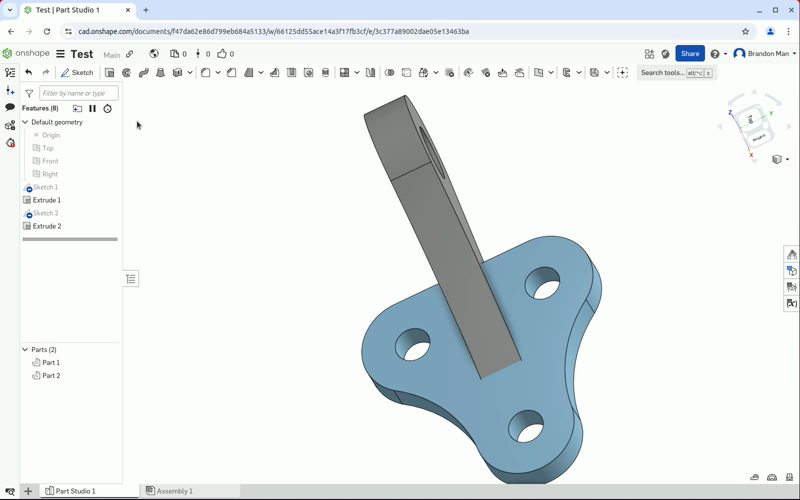
key(up, 2)
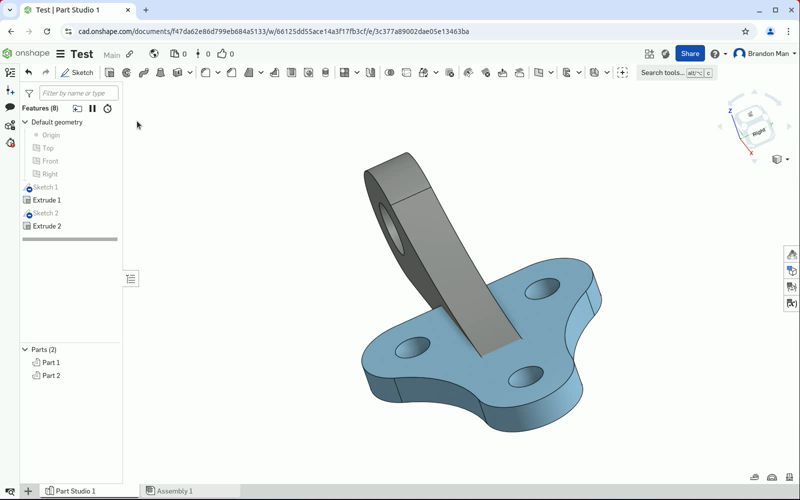
key(right, 2)
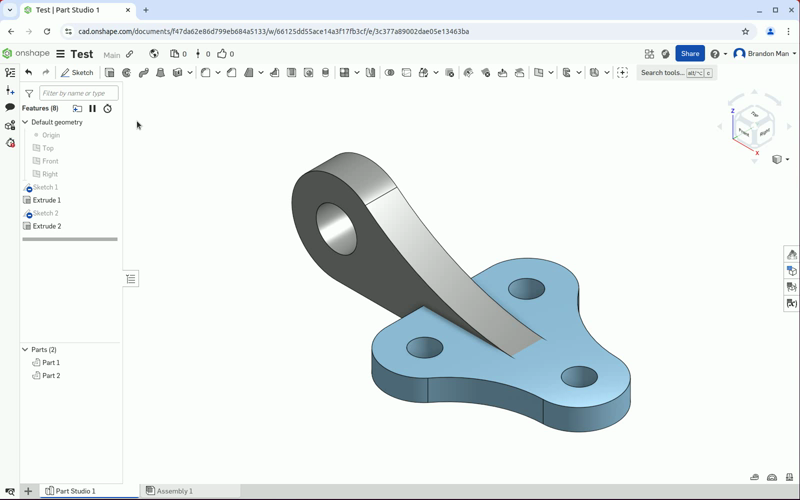
mouse_move(73, 189)
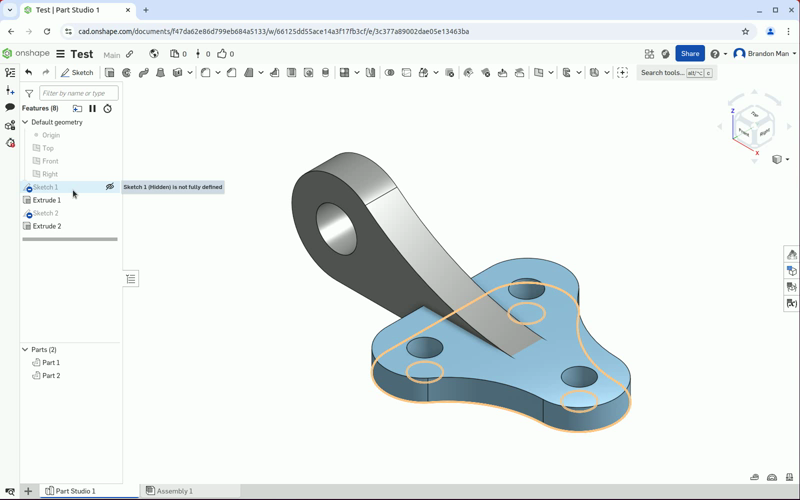
click(73, 189)